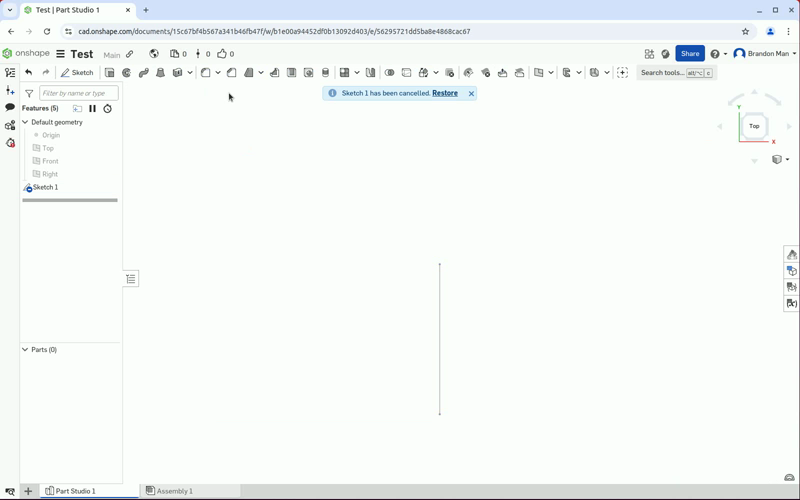
key(shift+h)
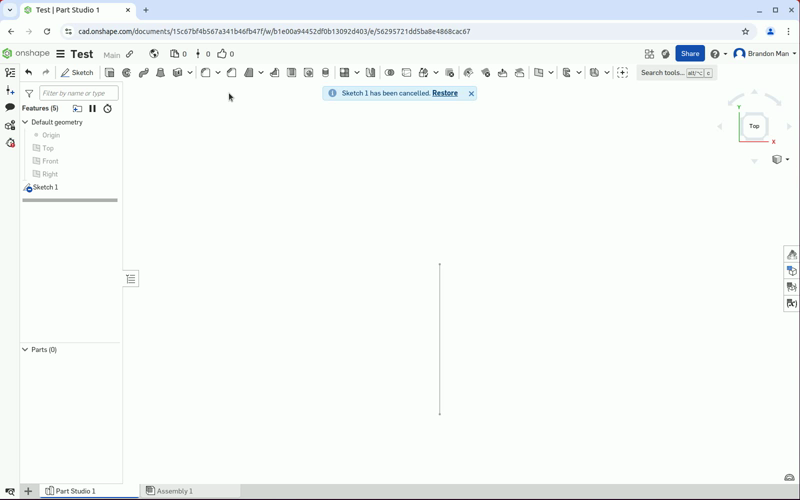
key(shift+s)
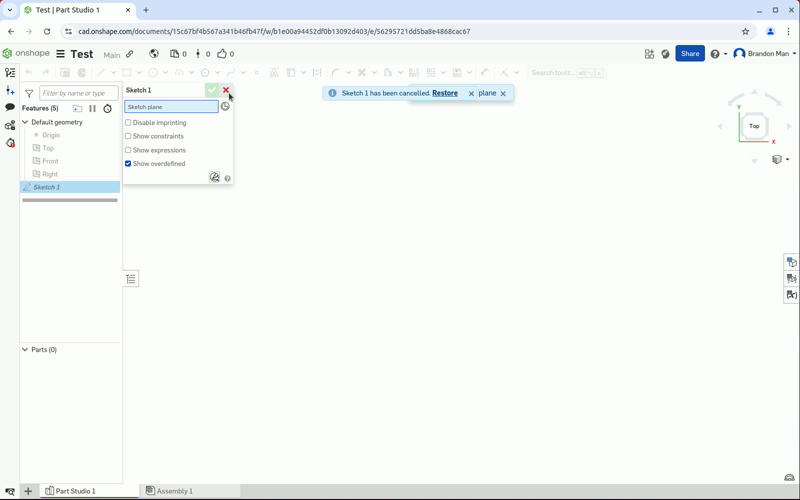
mouse_move(73, 150)
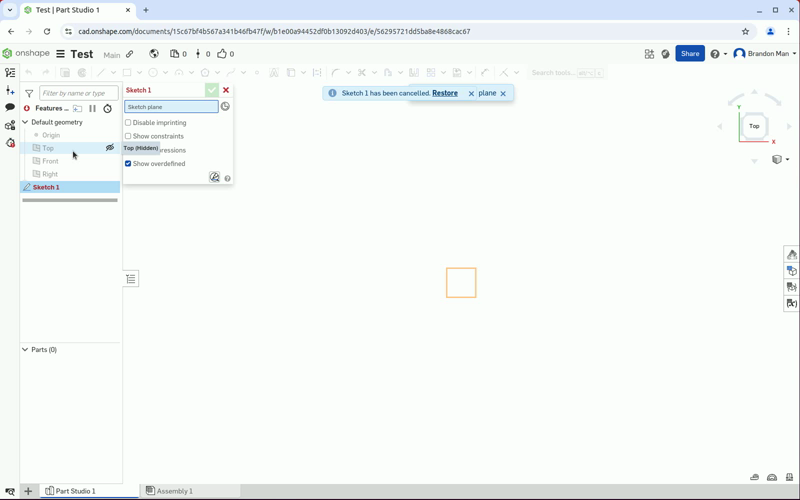
click(73, 150)
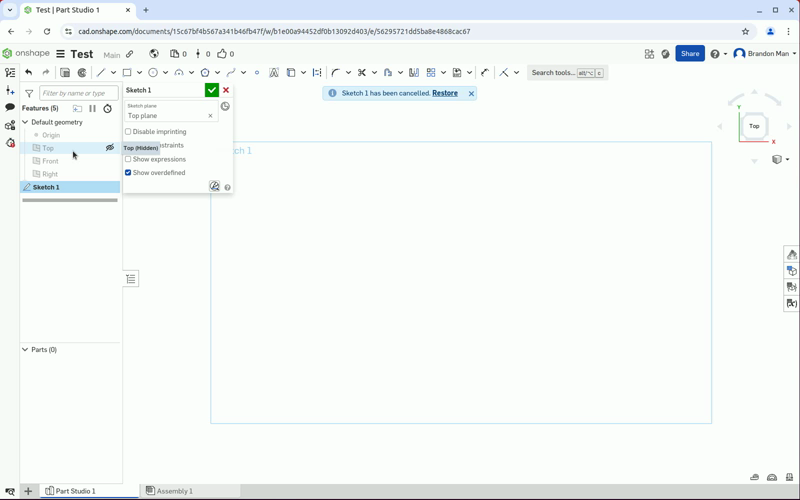
mouse_move(73, 352)
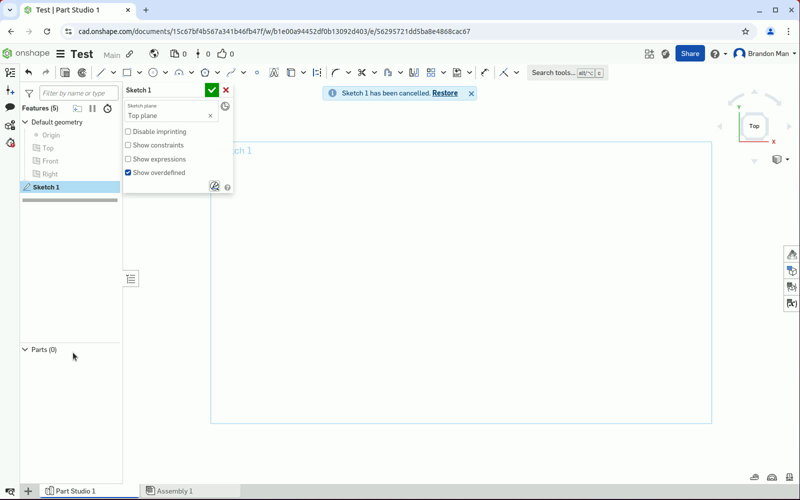
key(y)
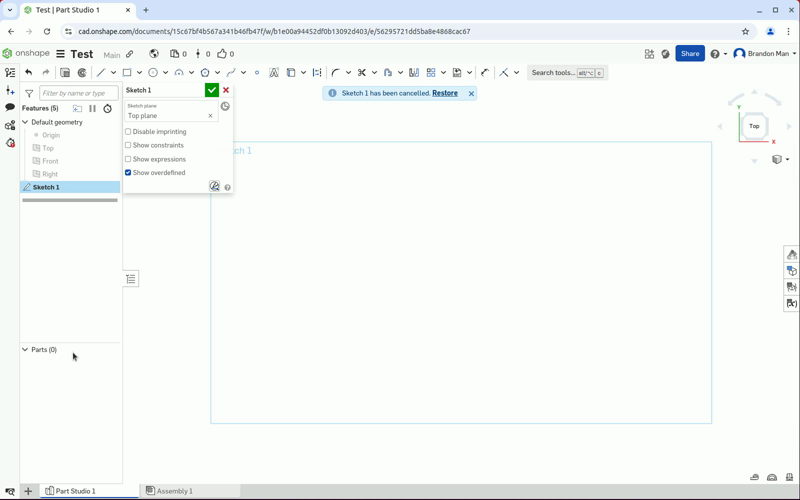
key(l)
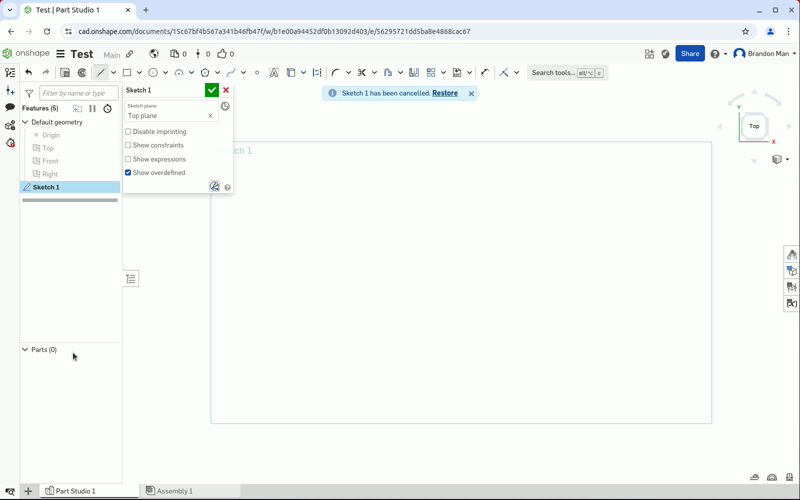
key_down(shift)
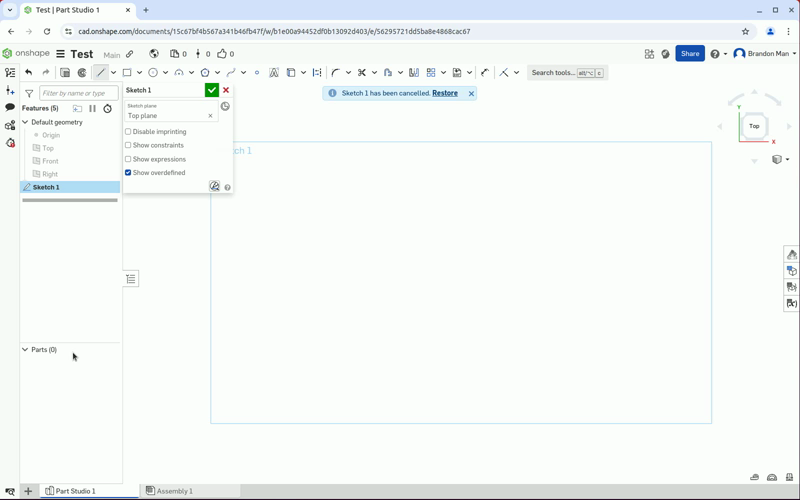
mouse_move(348, 357)
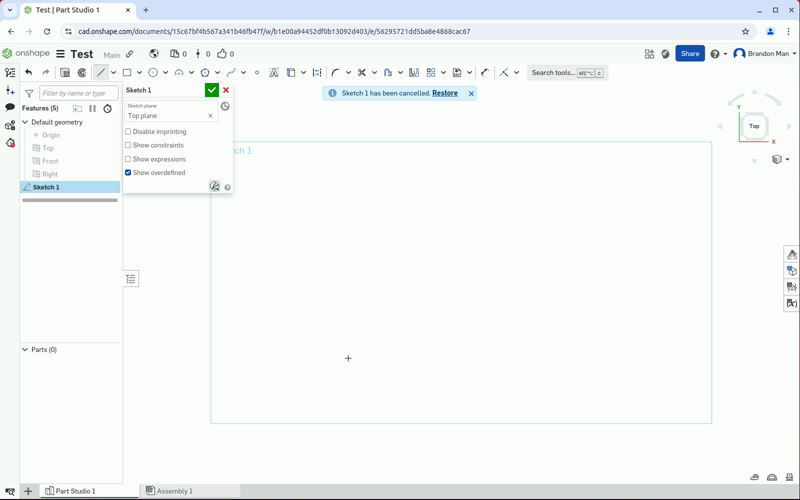
click(348, 357)
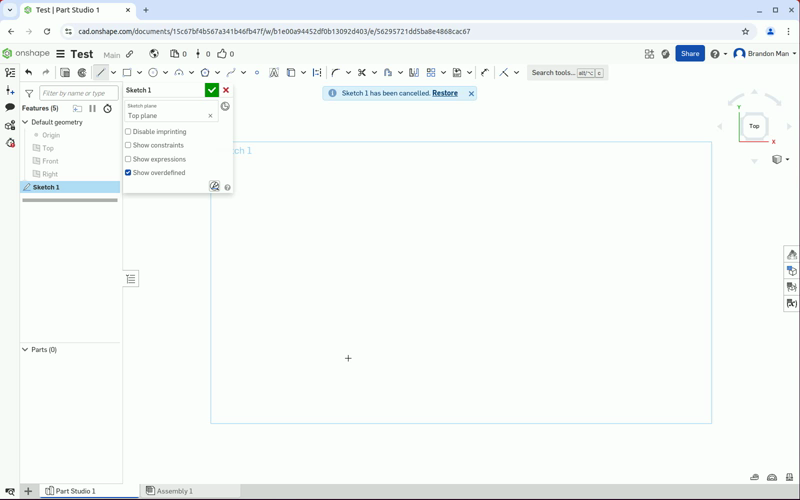
key_up(shift)
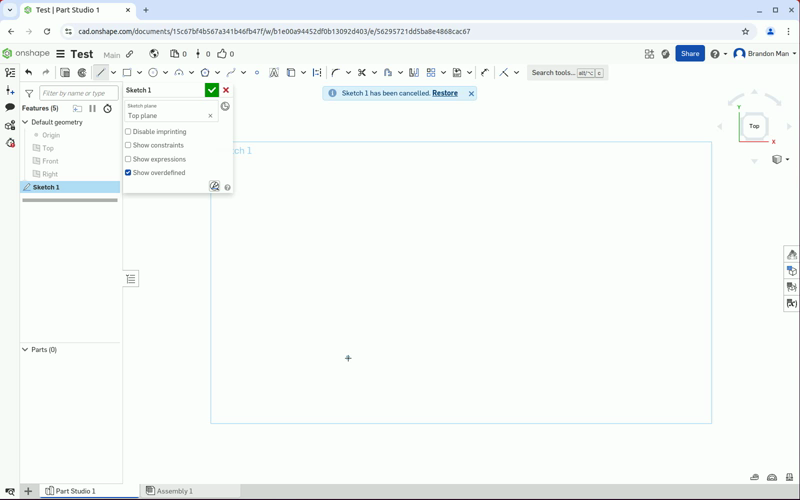
key_down(shift)
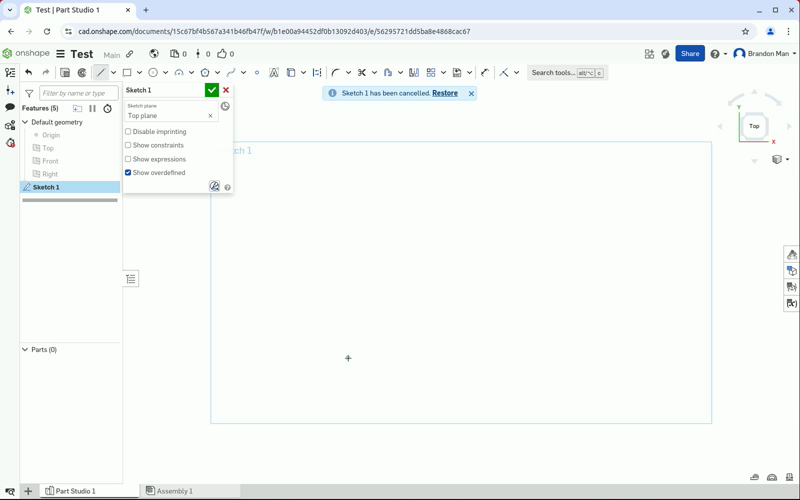
mouse_move(423, 357)
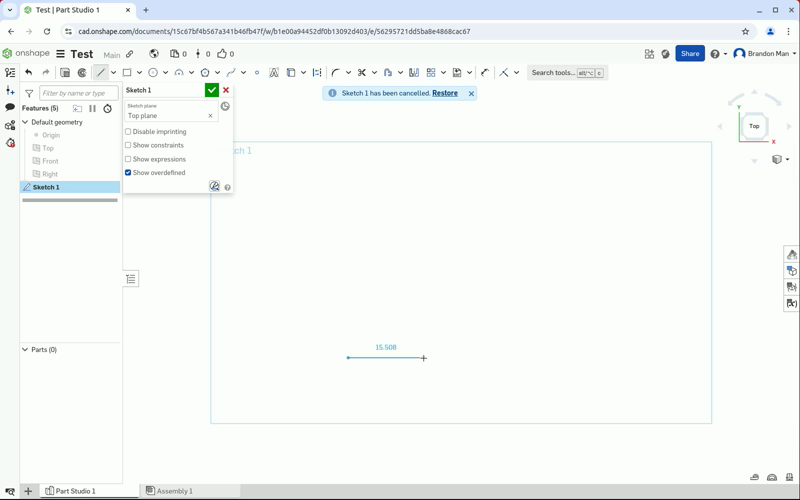
click(423, 357)
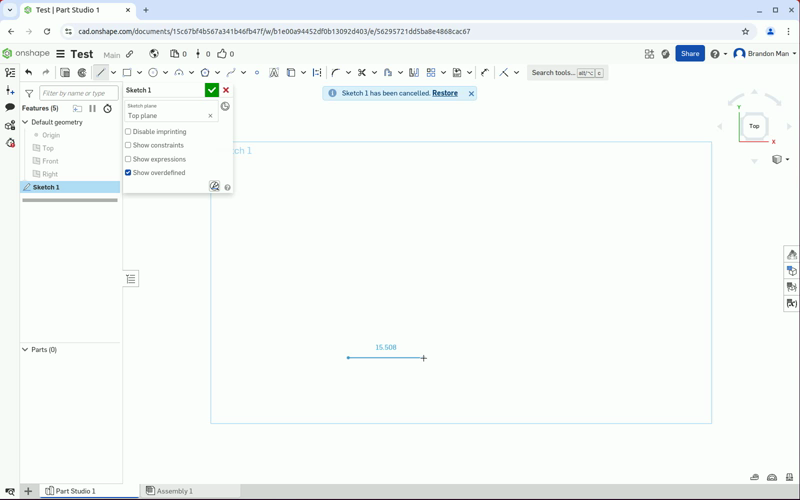
key_up(shift)
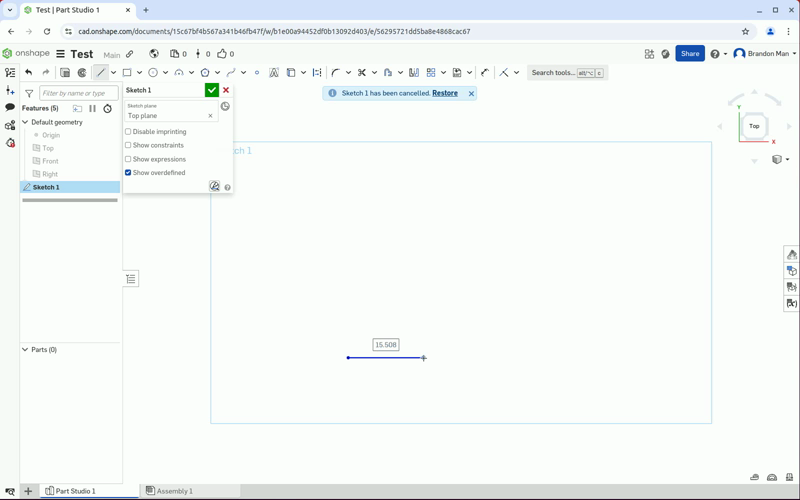
key_down(shift)
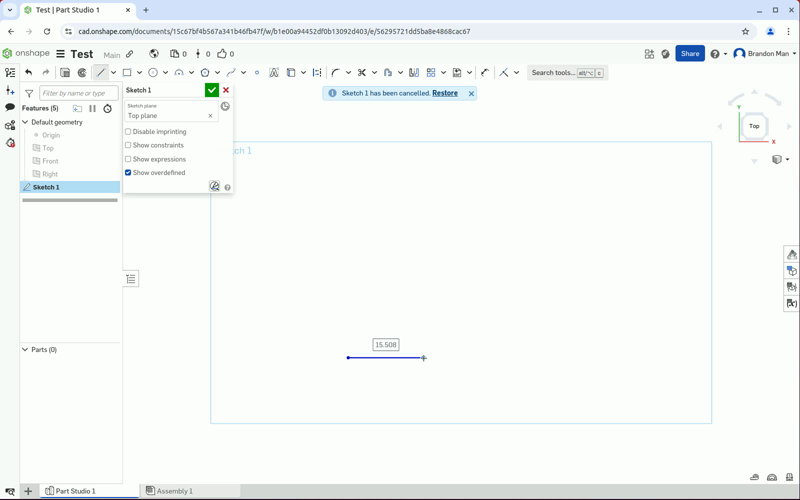
mouse_move(453, 357)
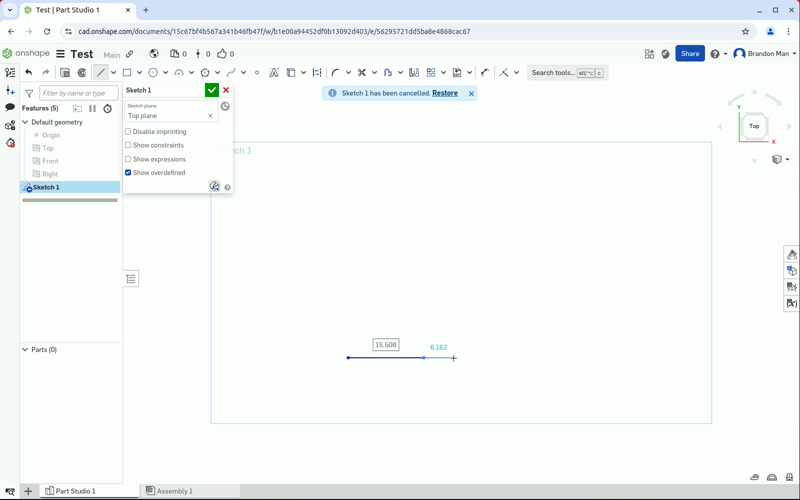
mouse_move(423, 320)
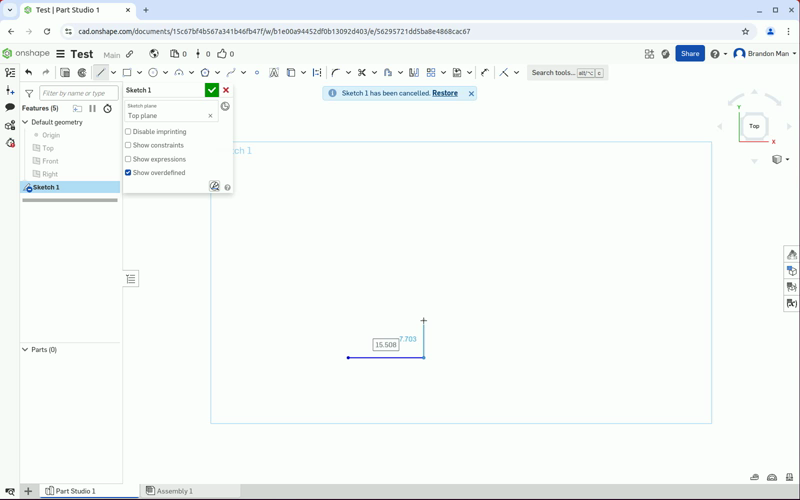
click(423, 320)
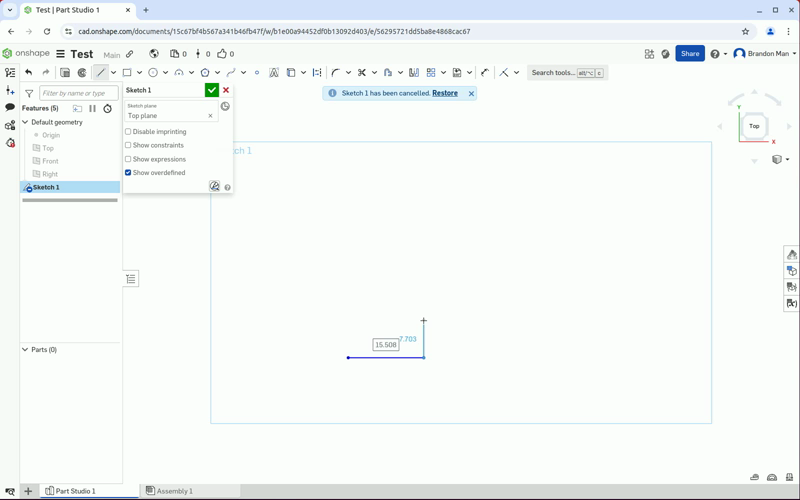
key_up(shift)
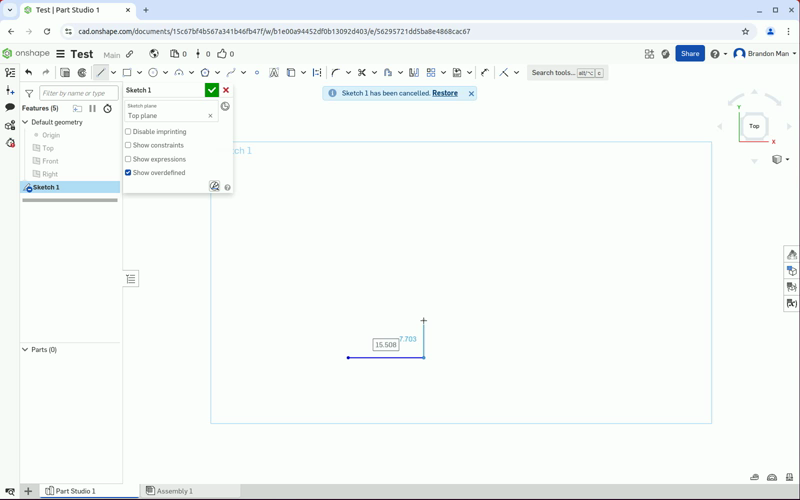
key_down(shift)
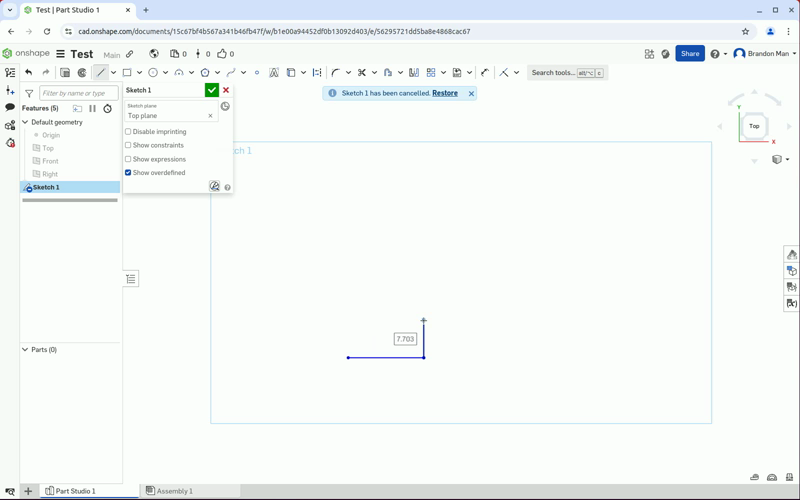
mouse_move(453, 320)
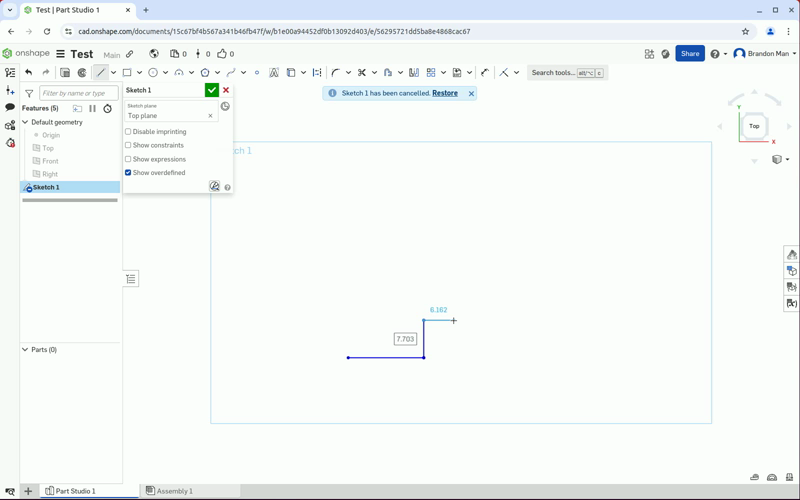
mouse_move(386, 320)
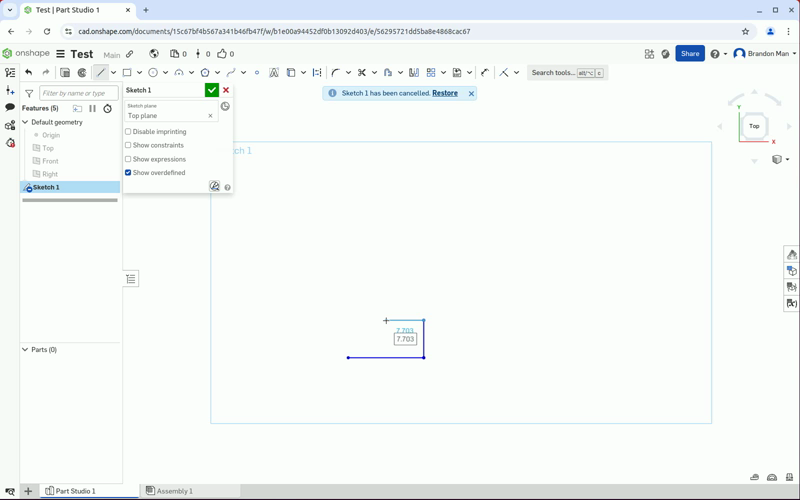
click(386, 320)
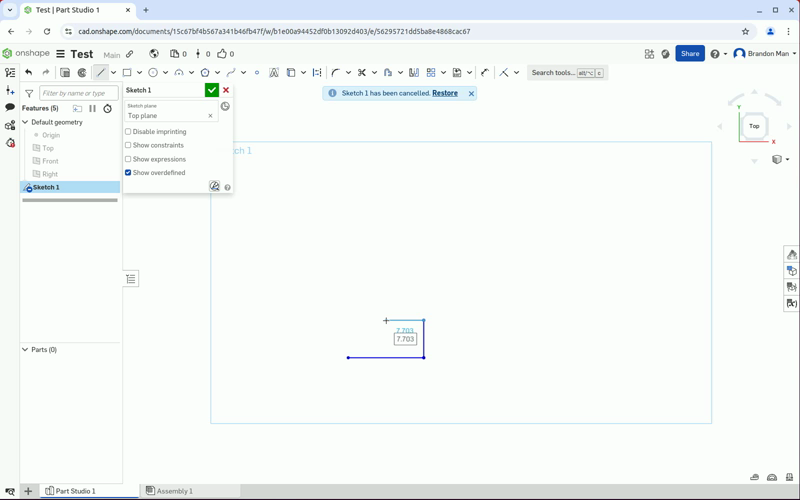
key_up(shift)
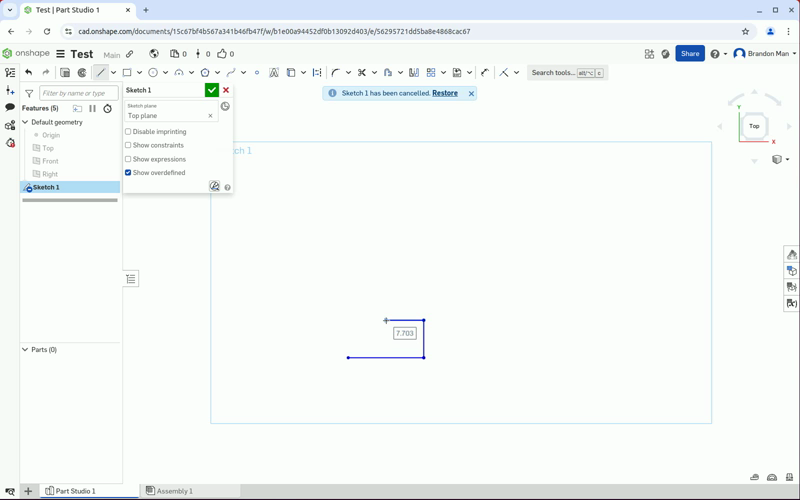
key_down(shift)
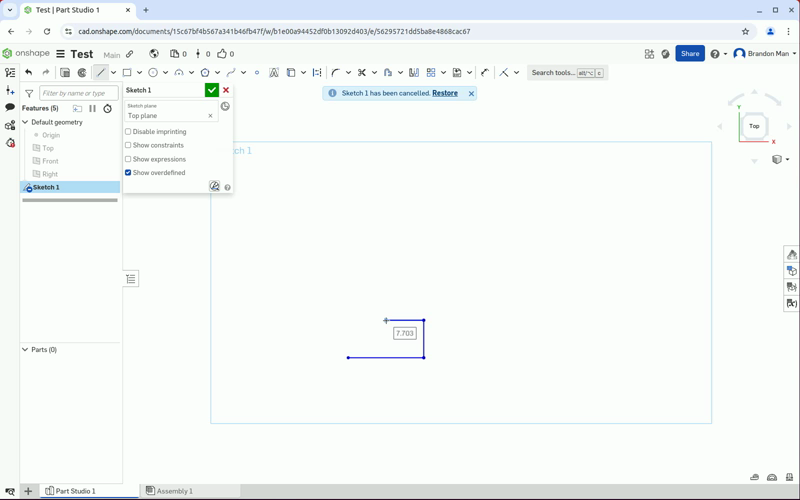
mouse_move(416, 320)
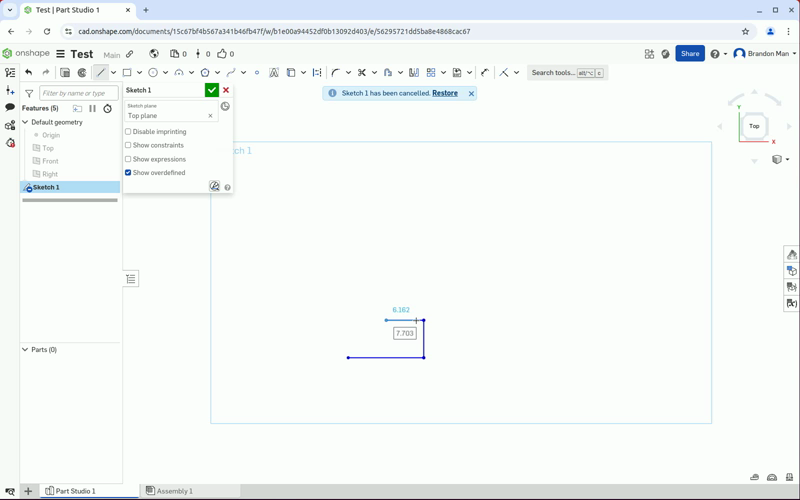
mouse_move(386, 282)
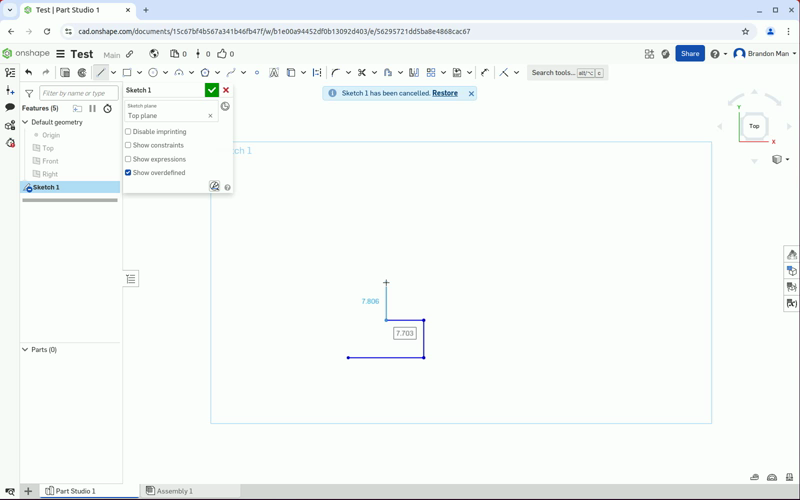
click(386, 282)
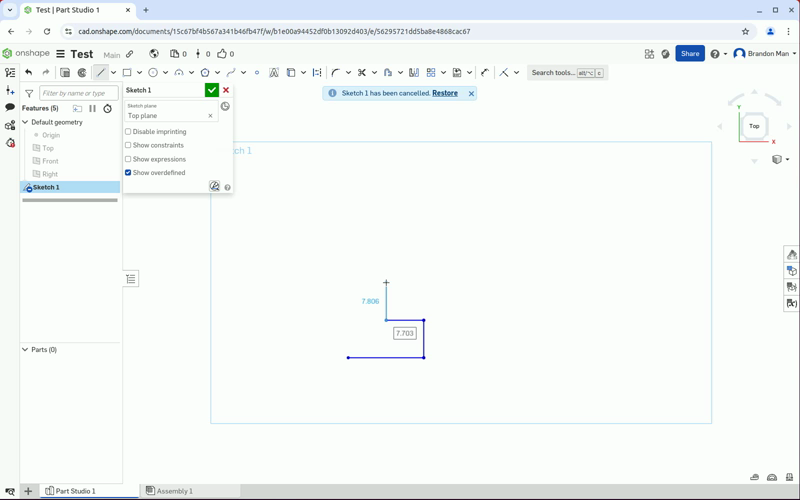
key_up(shift)
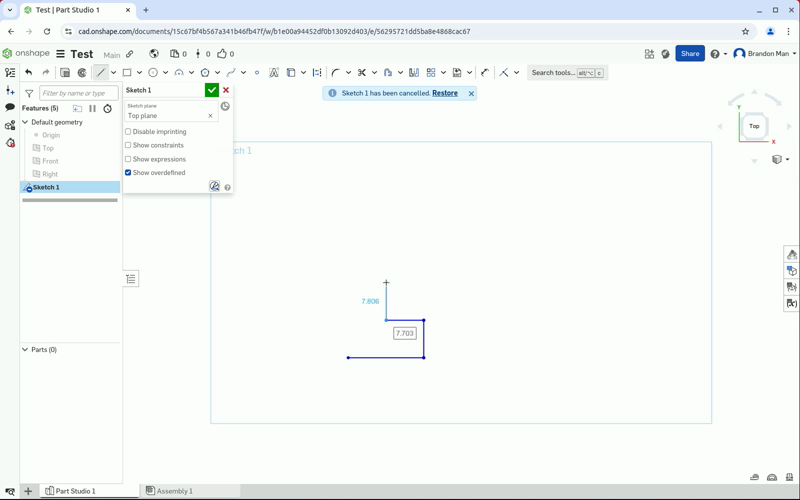
key_down(shift)
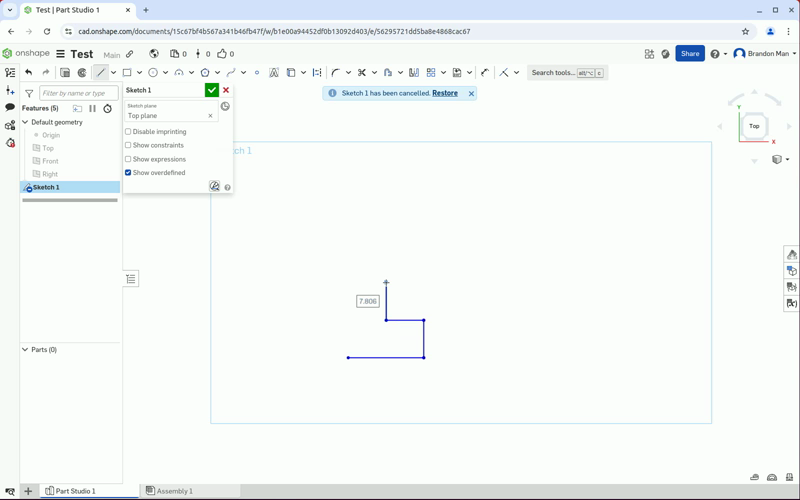
mouse_move(416, 282)
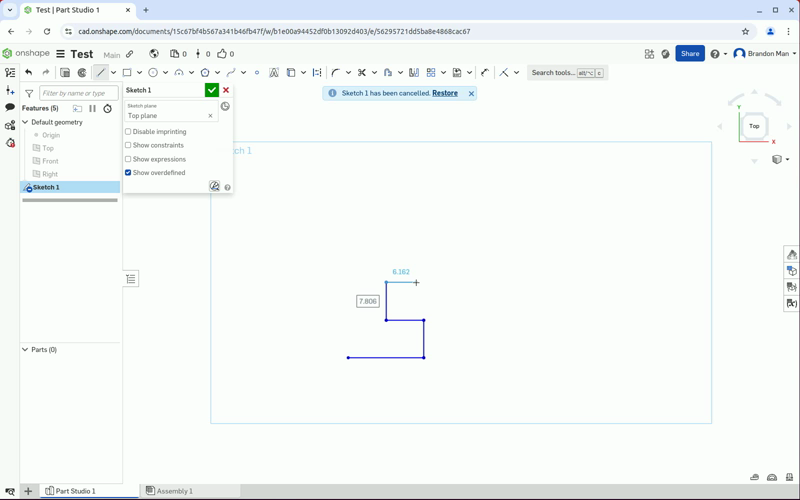
mouse_move(386, 246)
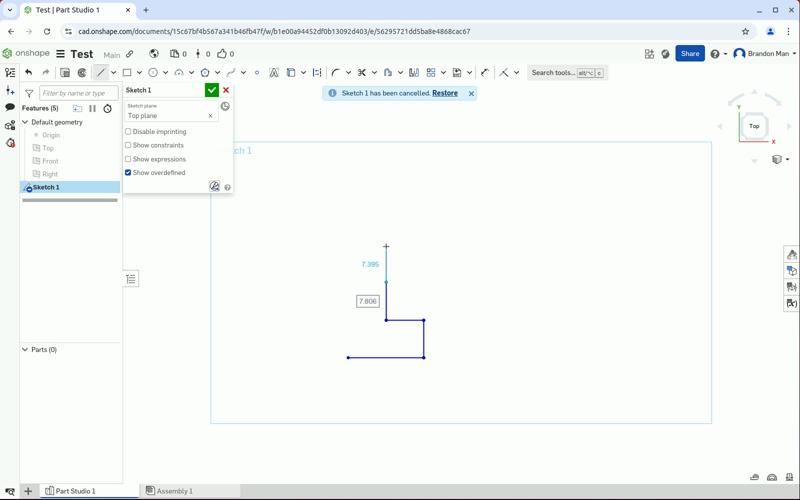
click(386, 246)
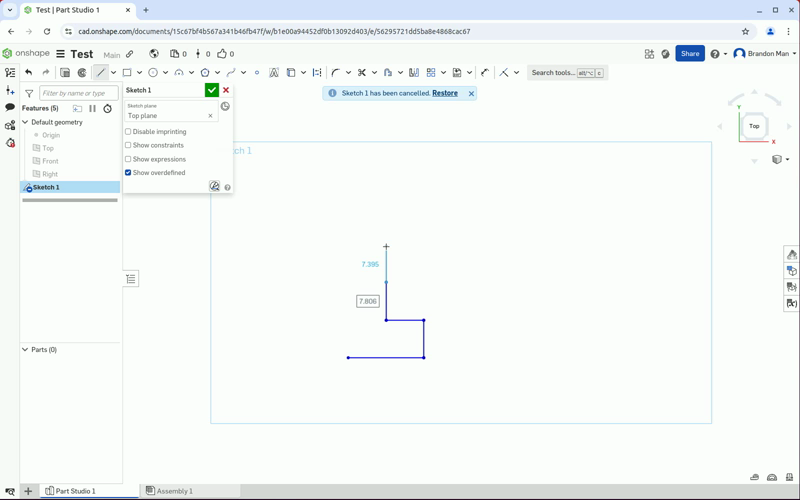
key_up(shift)
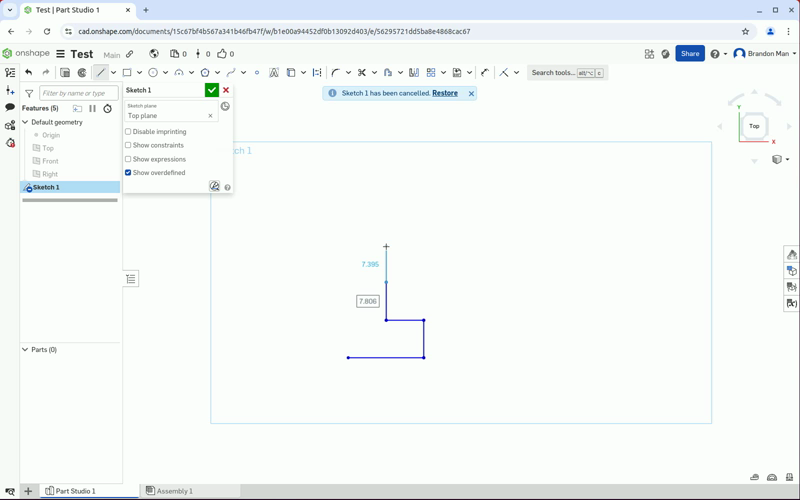
key_down(shift)
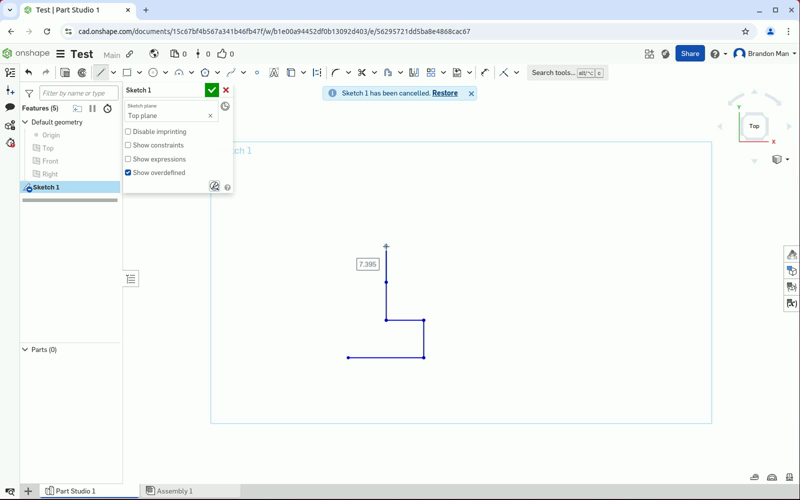
mouse_move(416, 246)
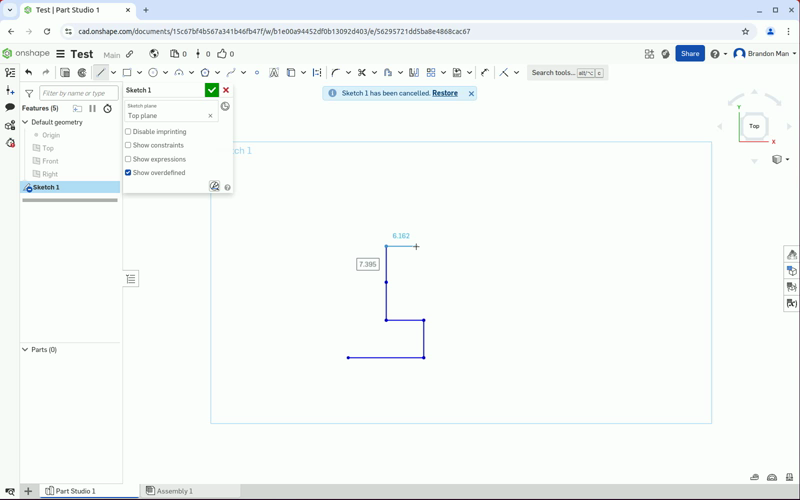
mouse_move(423, 246)
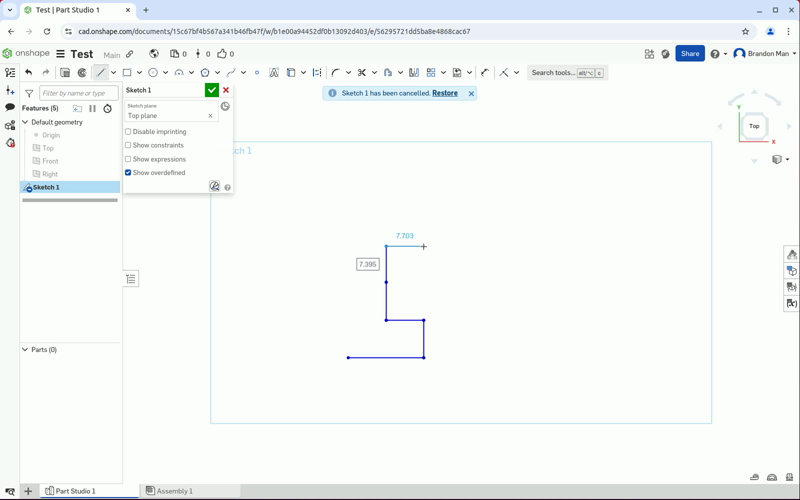
click(423, 246)
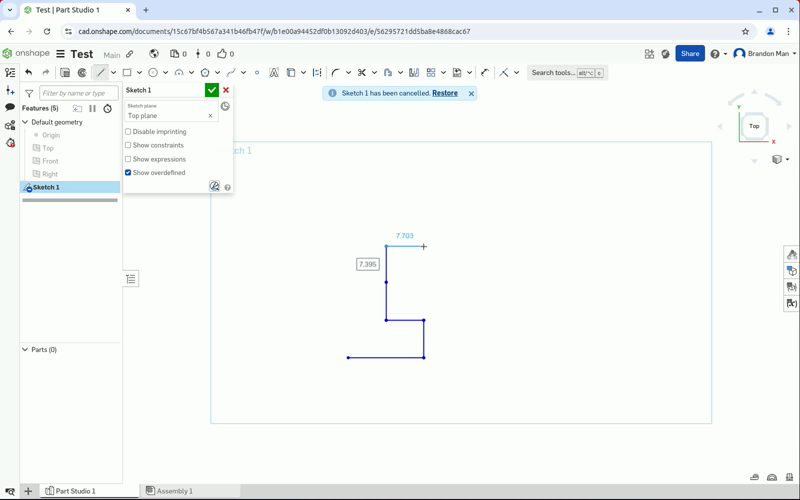
key_up(shift)
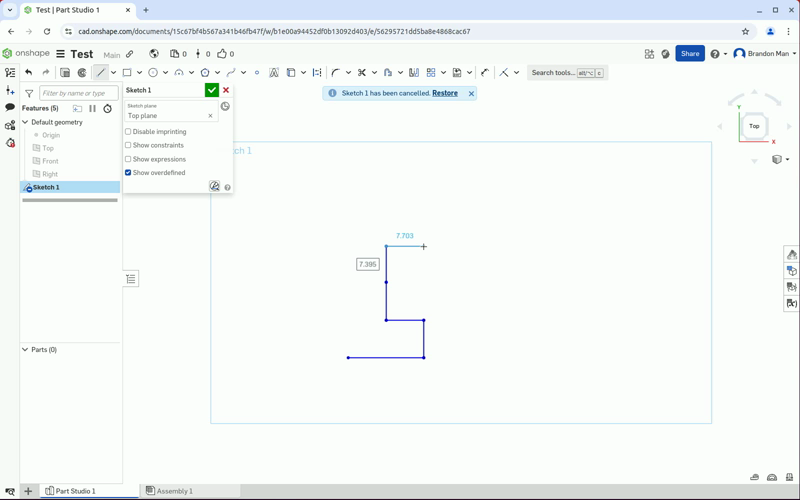
key_down(shift)
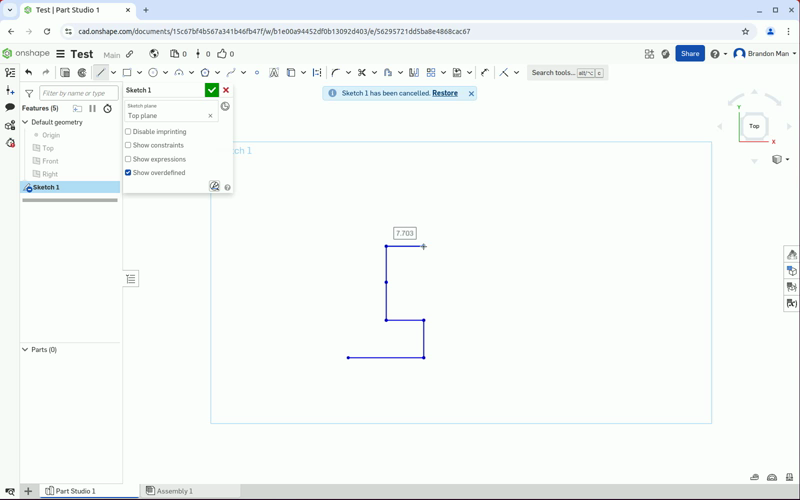
mouse_move(453, 246)
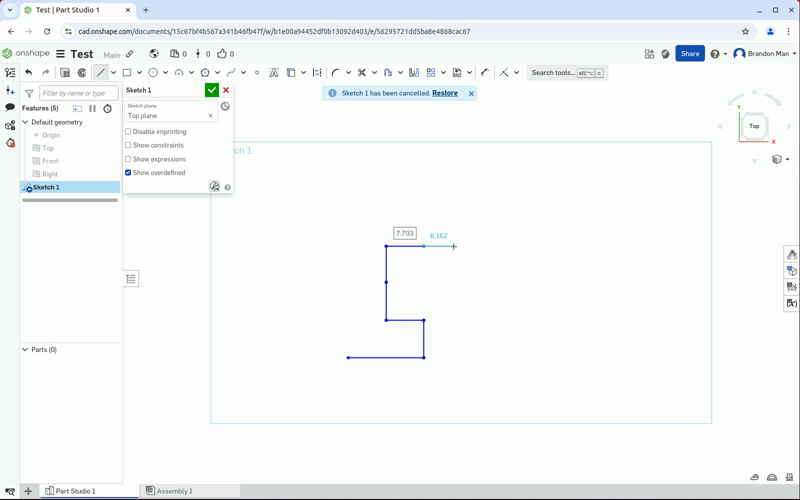
mouse_move(423, 208)
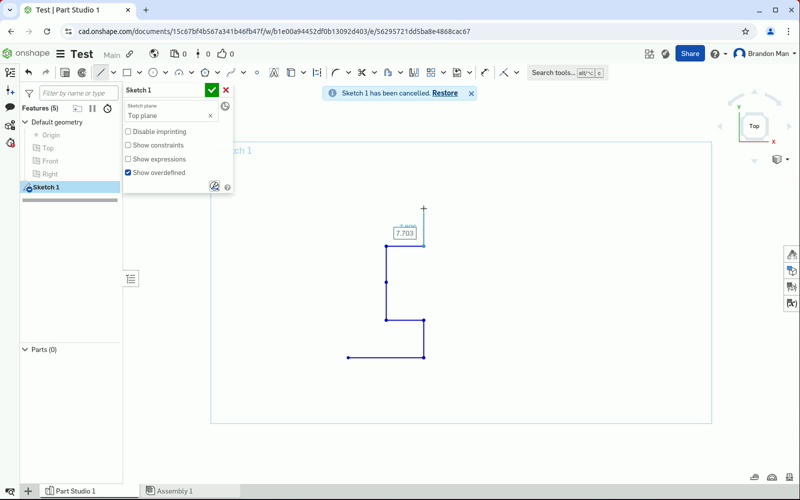
click(423, 208)
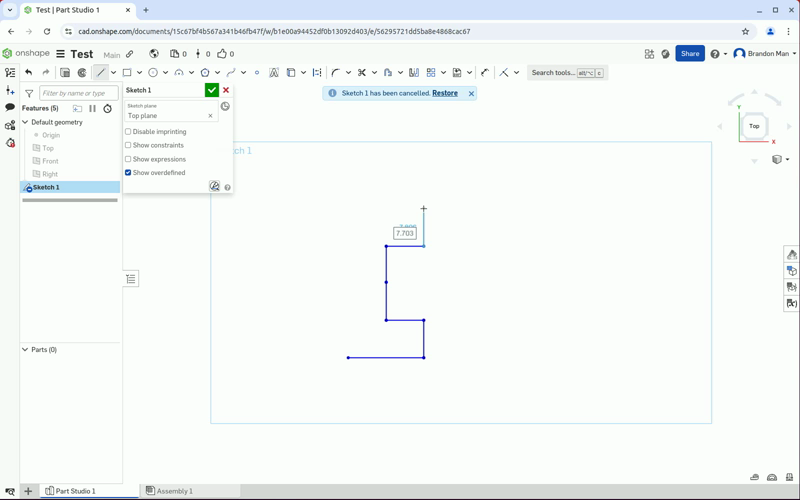
key_up(shift)
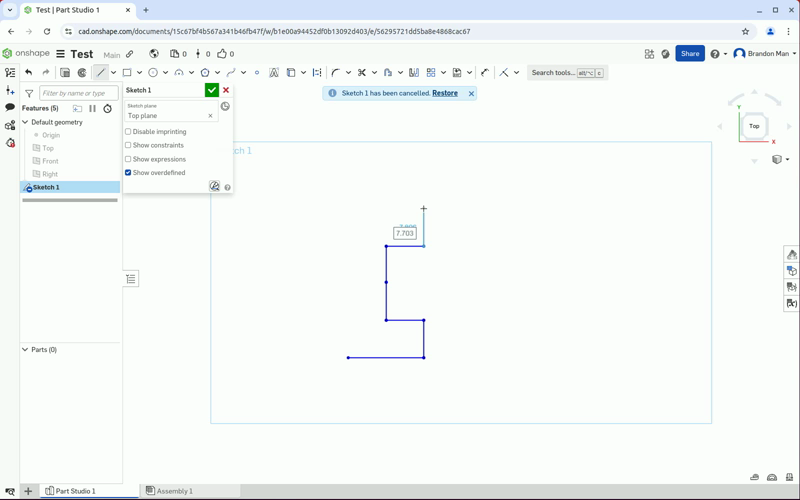
key_down(shift)
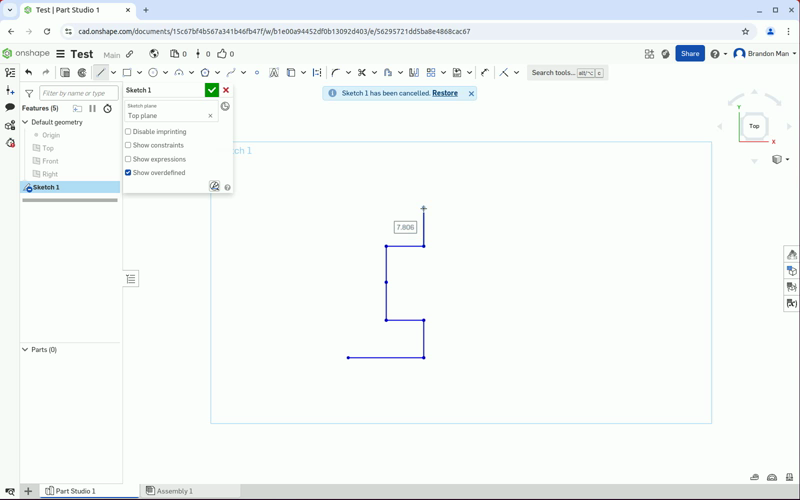
mouse_move(348, 208)
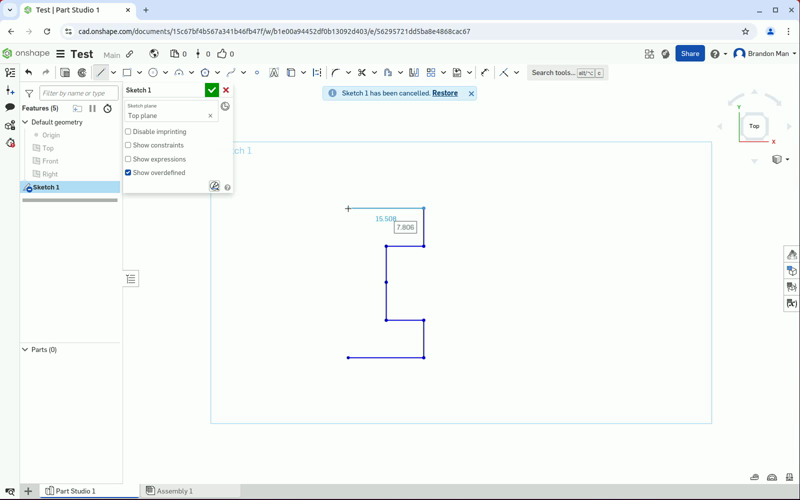
click(348, 208)
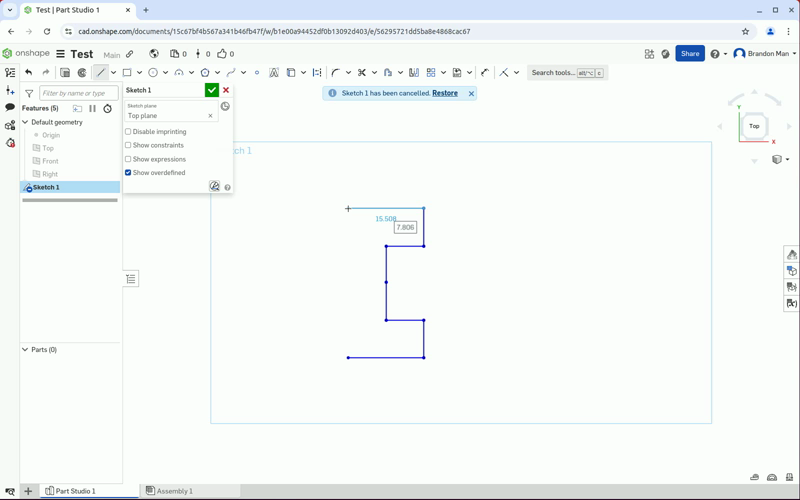
key_up(shift)
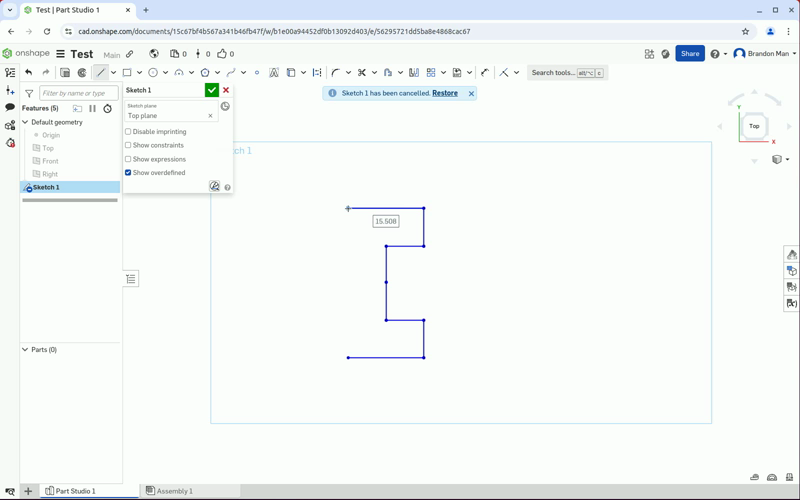
key_down(shift)
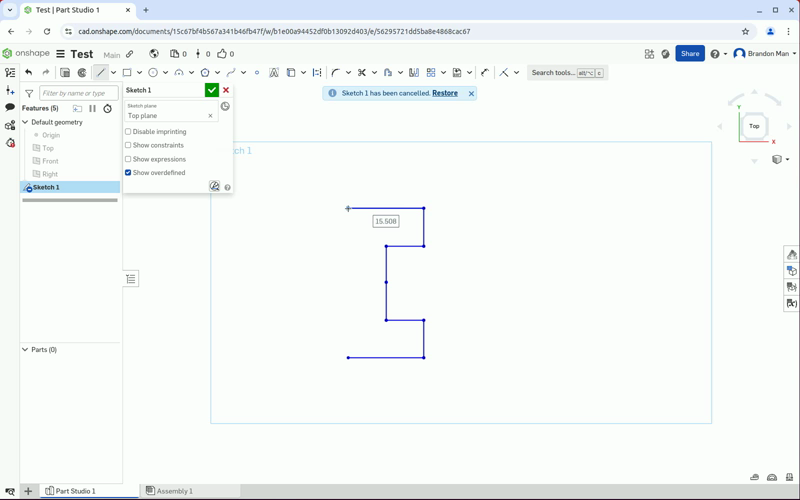
mouse_move(348, 357)
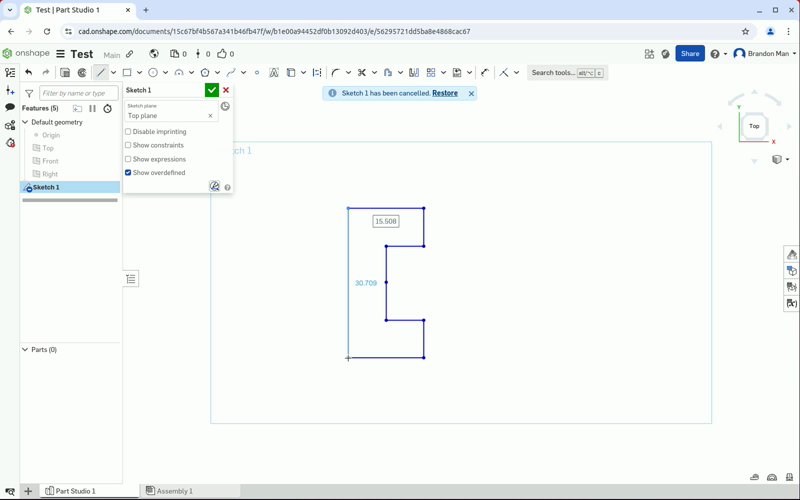
key_up(shift)
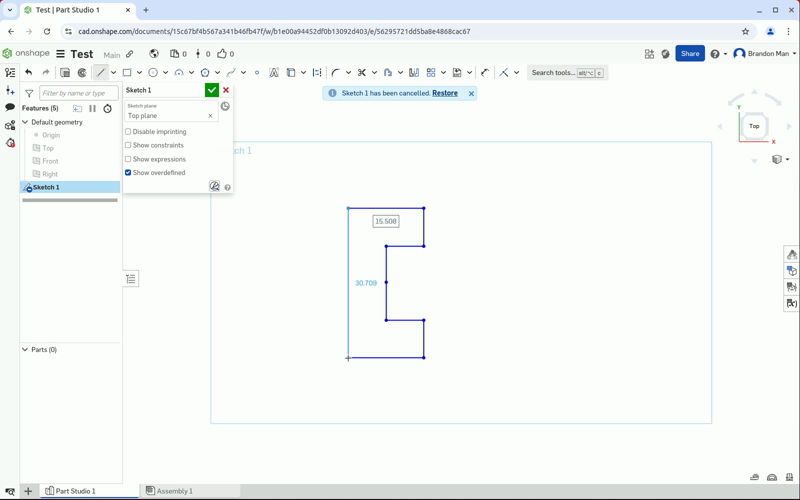
click(348, 357)
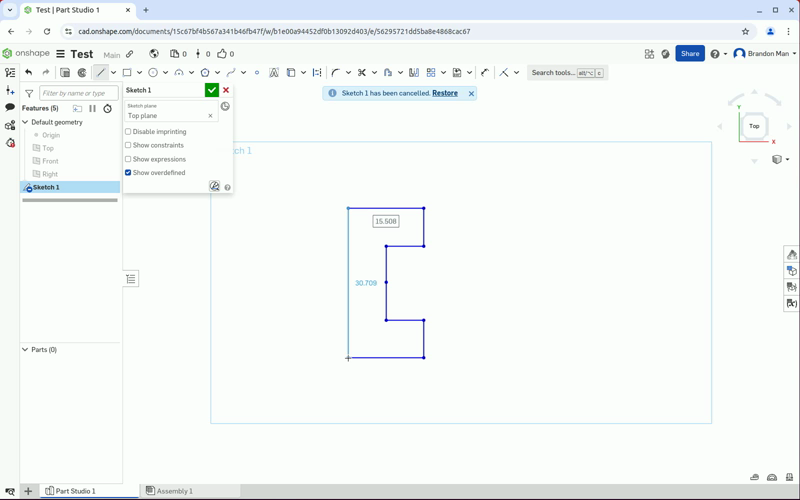
key(esc)
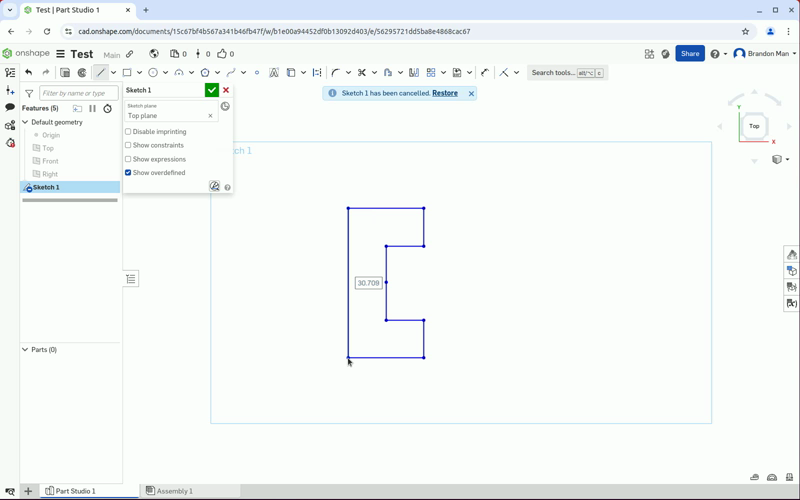
mouse_move(379, 285)
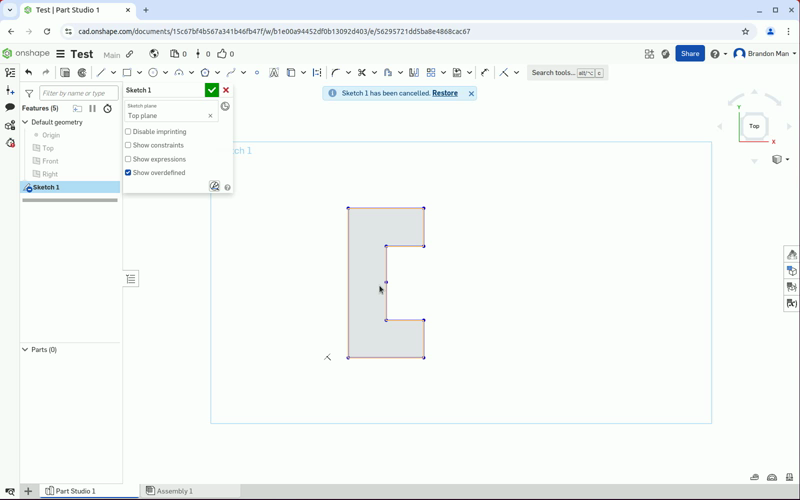
click(379, 285)
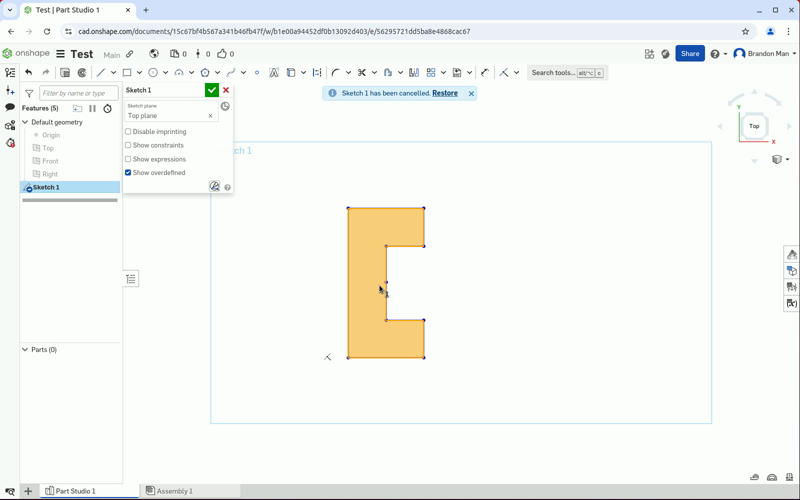
mouse_move(73, 352)
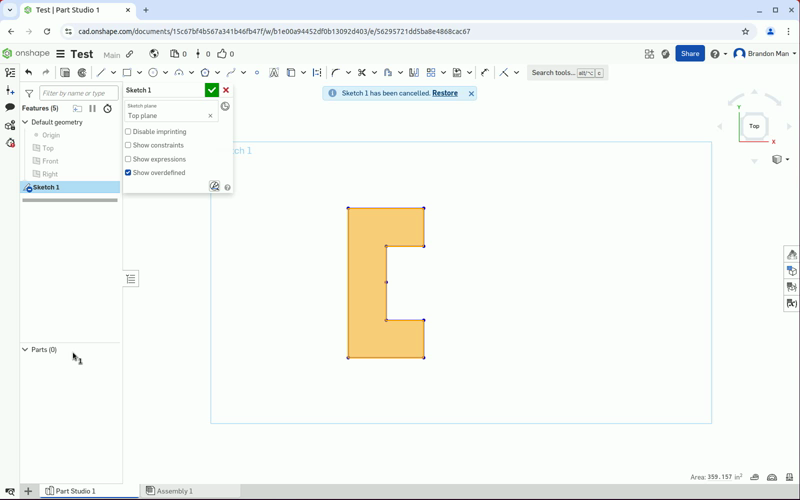
key(shift+y)
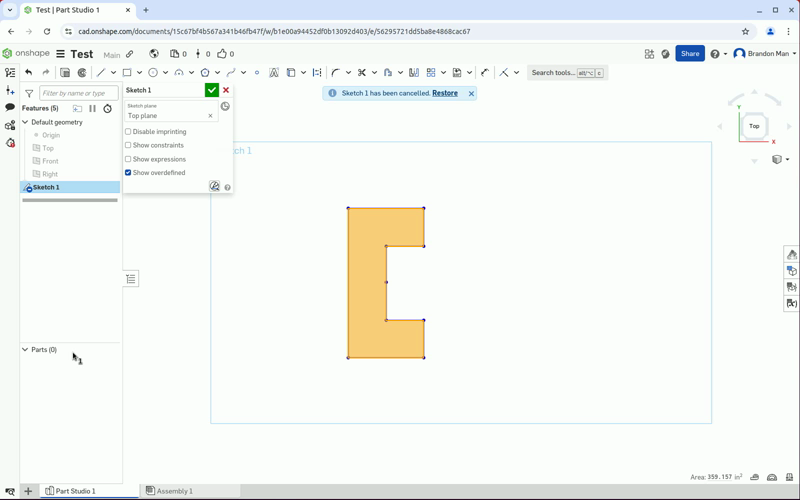
key(shift+e)
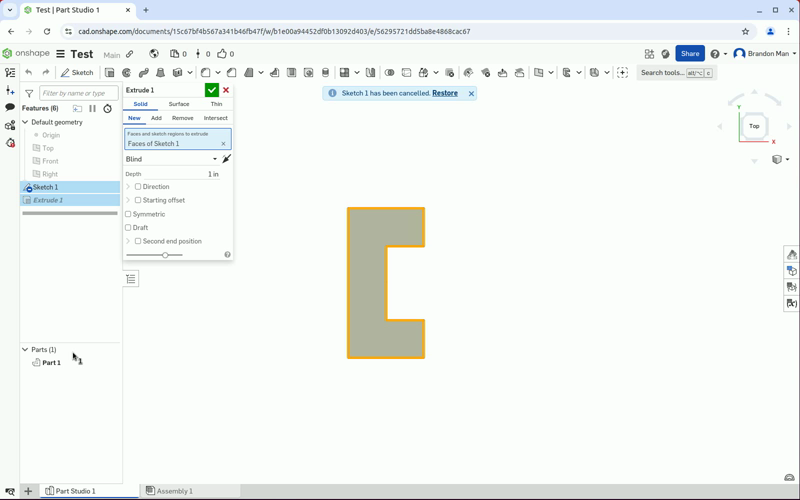
mouse_move(143, 106)
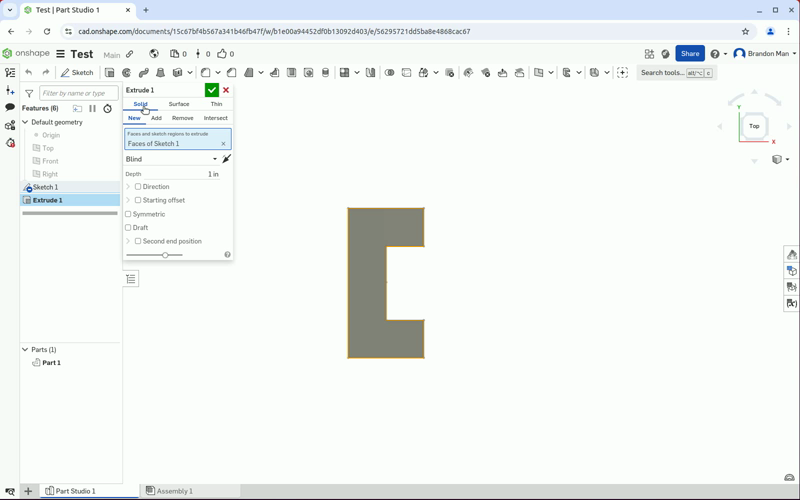
click(143, 106)
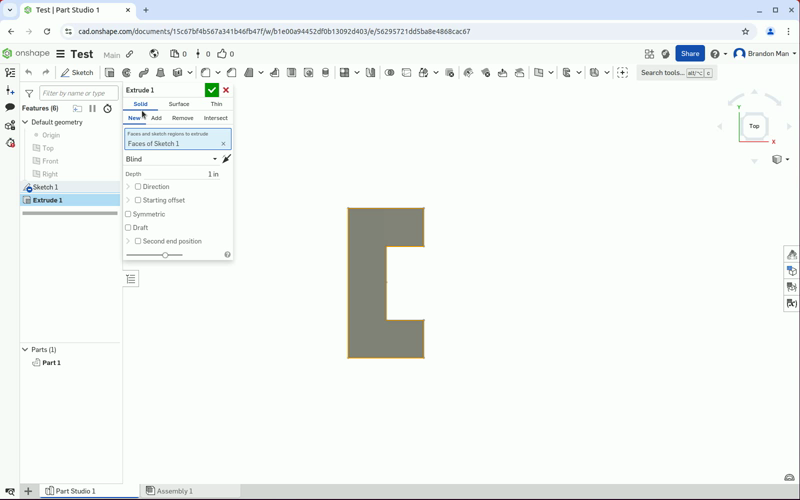
mouse_move(137, 120)
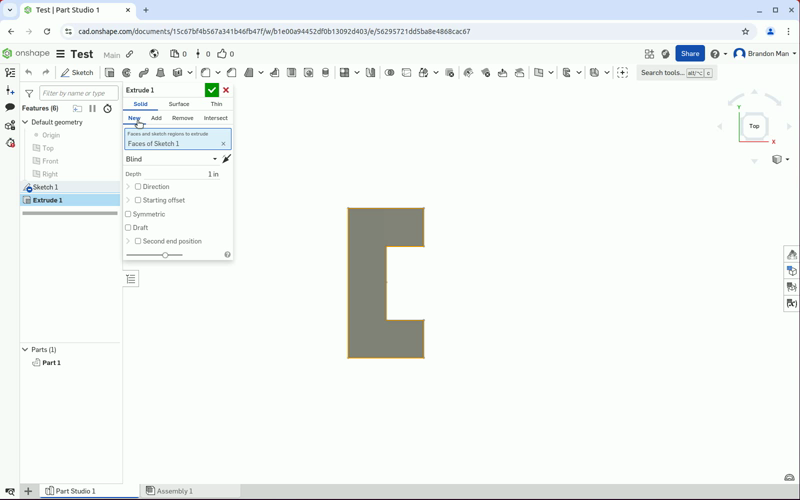
click(137, 120)
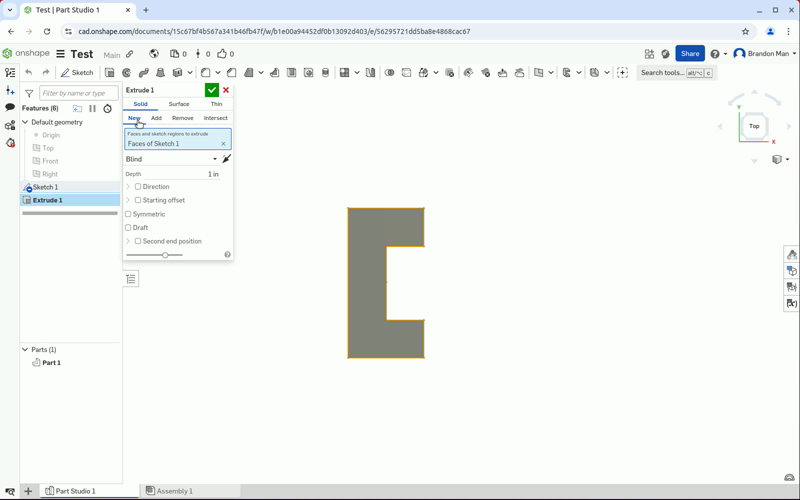
key(tab, 4)
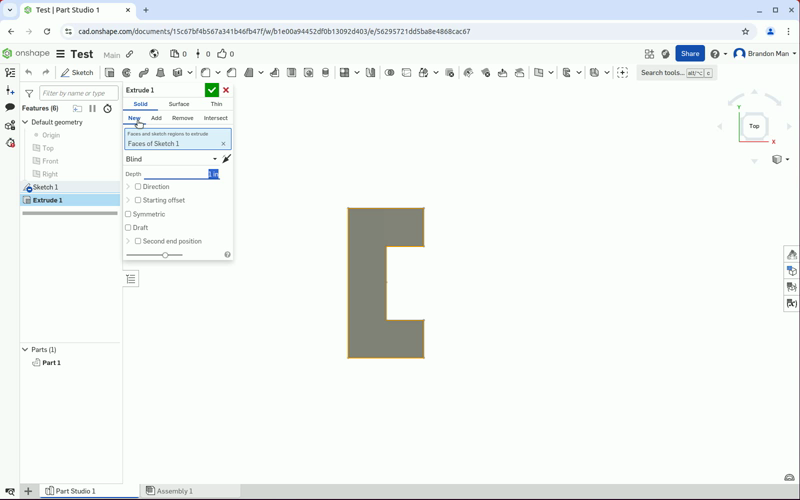
text(7.703)
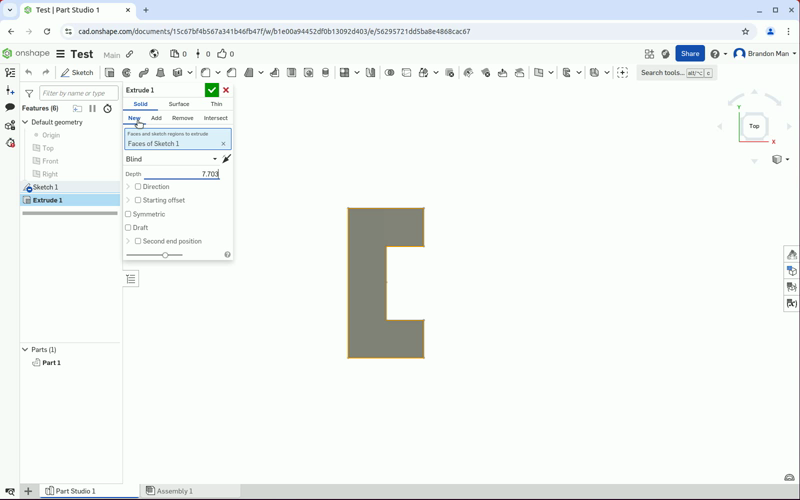
key(enter)
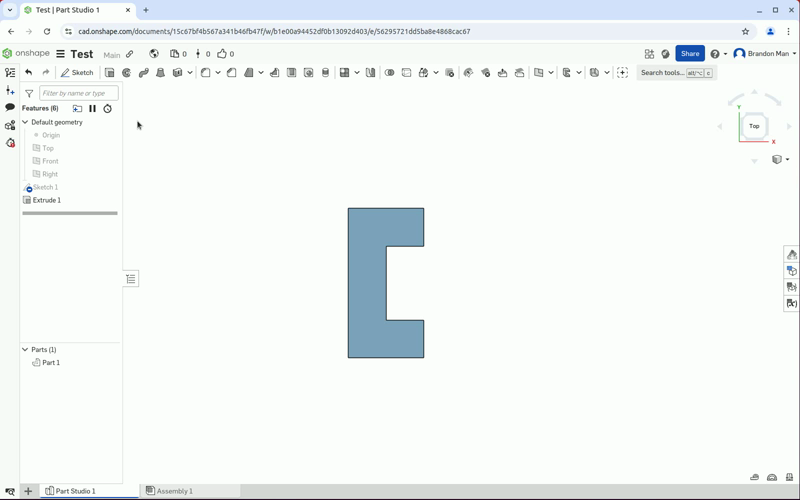
key(shift+h)
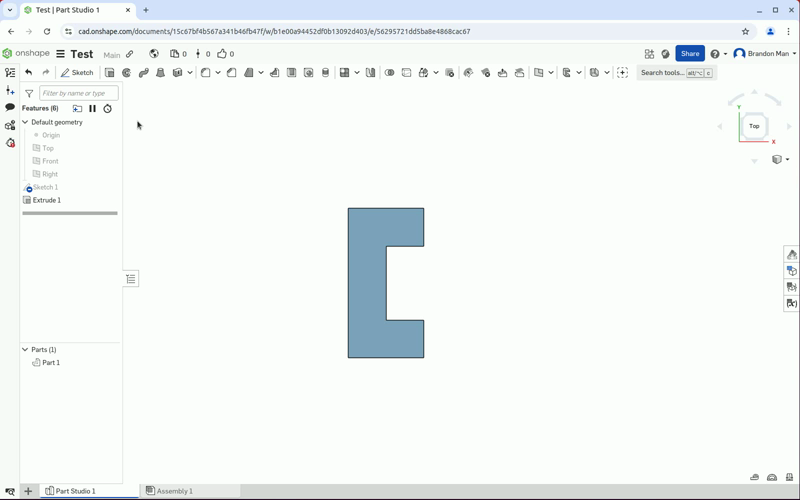
key(shift+h)
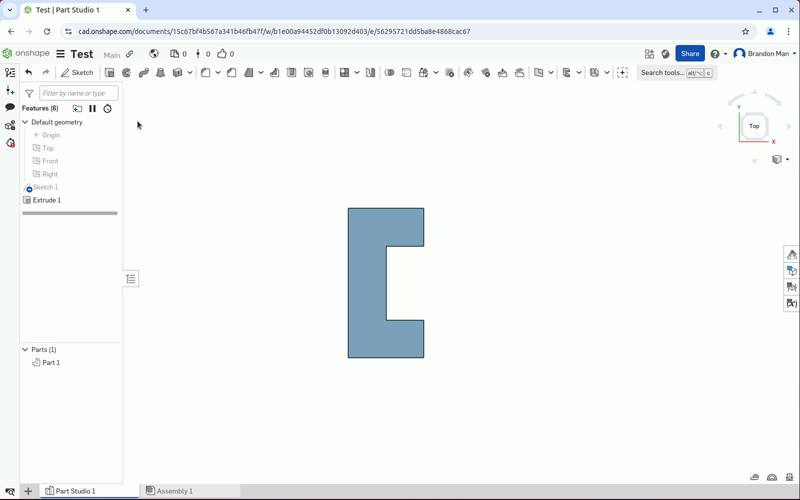
mouse_move(73, 189)
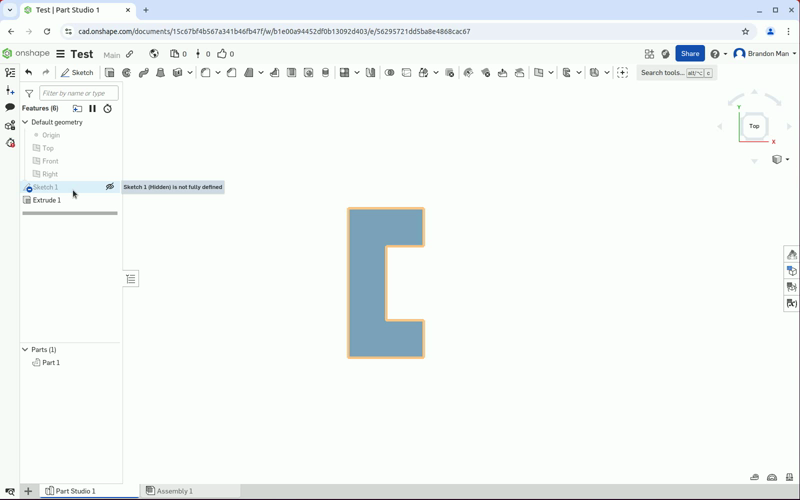
click(73, 189)
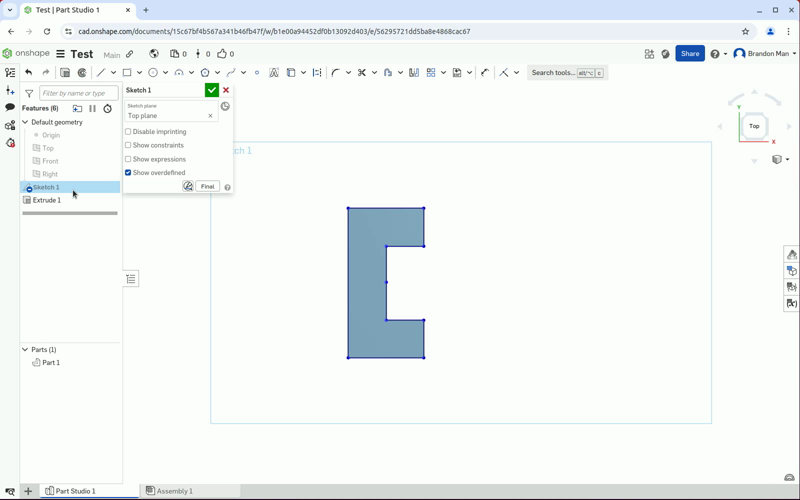
mouse_move(229, 92)
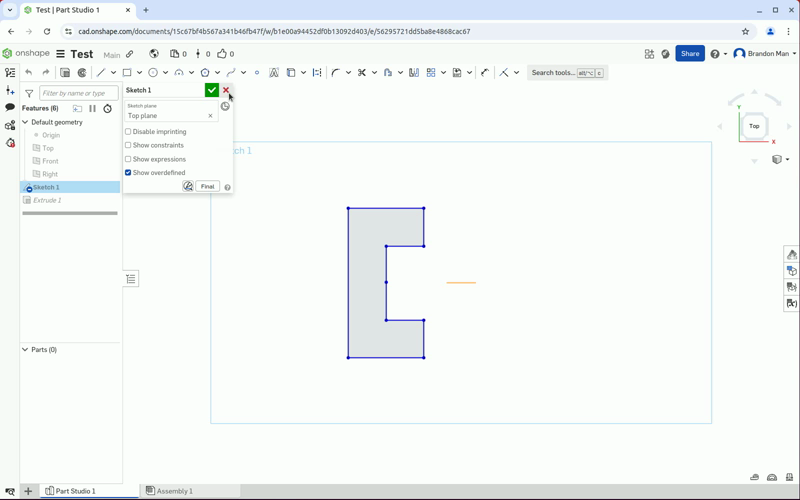
click(229, 92)
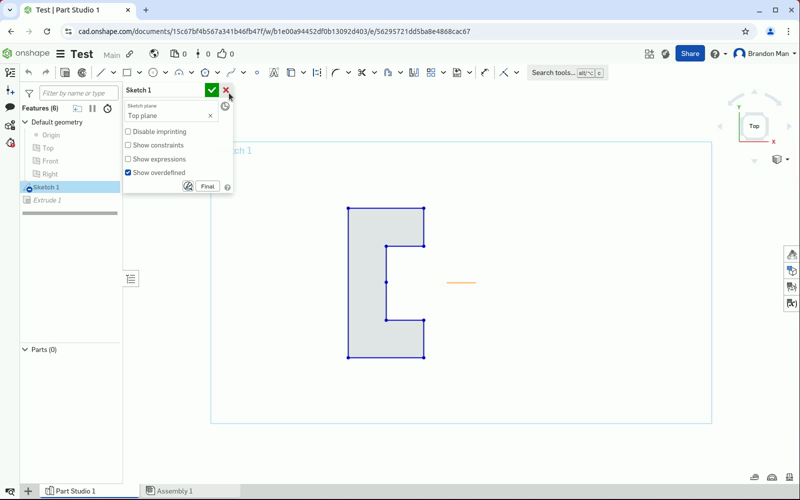
key(shift+s)
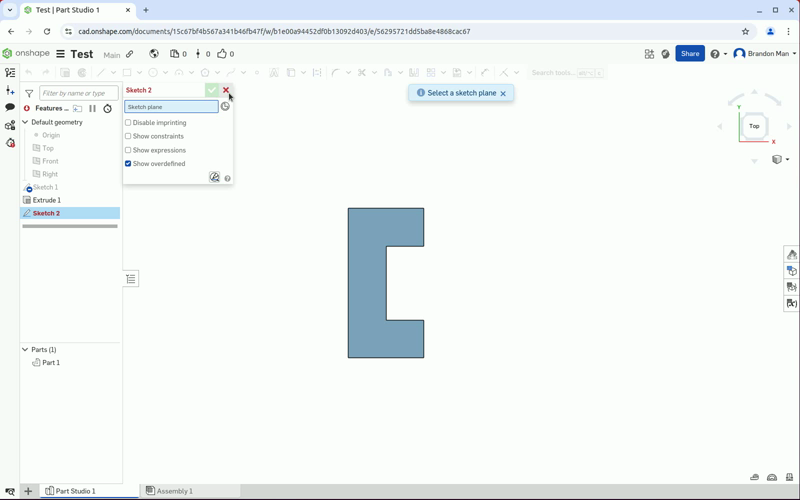
mouse_move(73, 150)
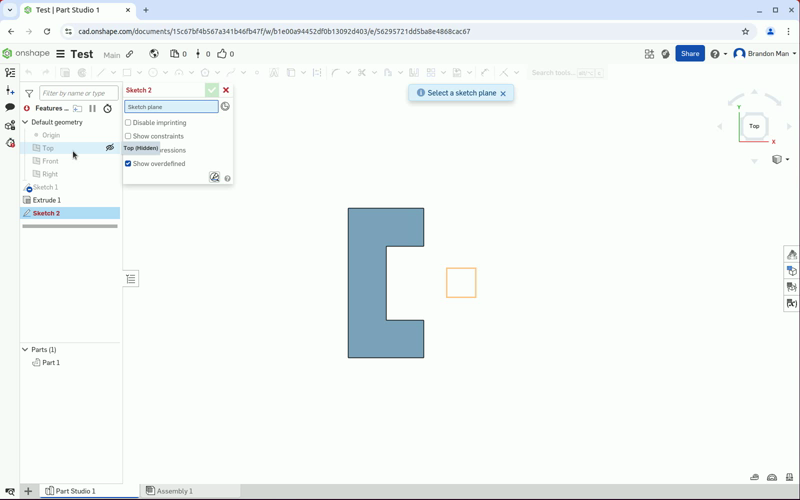
click(73, 150)
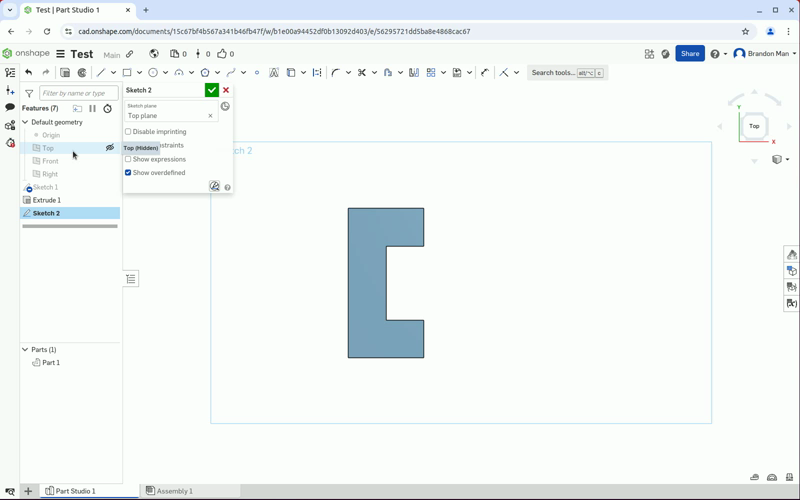
mouse_move(73, 352)
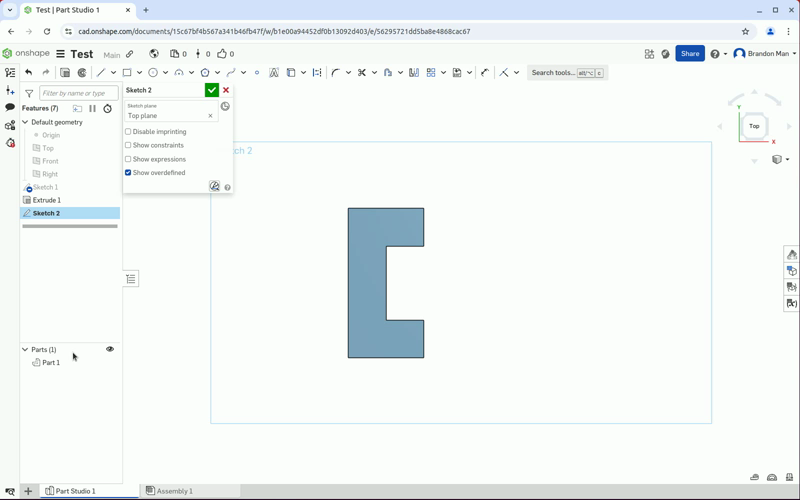
key(y)
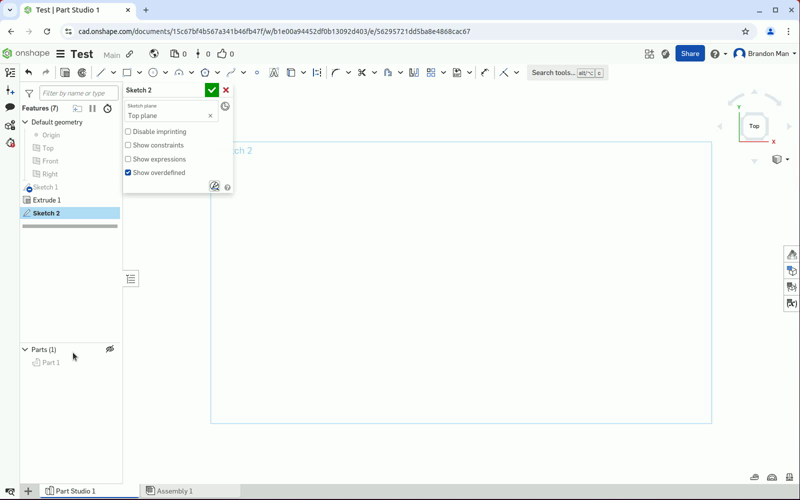
key(l)
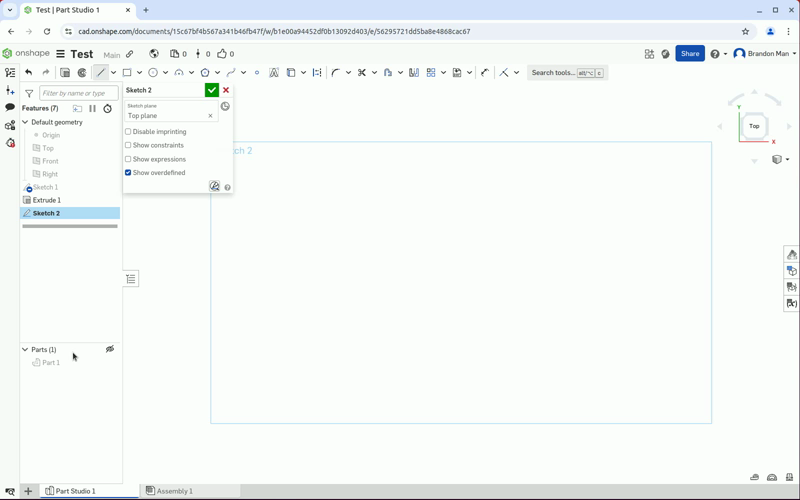
key_down(shift)
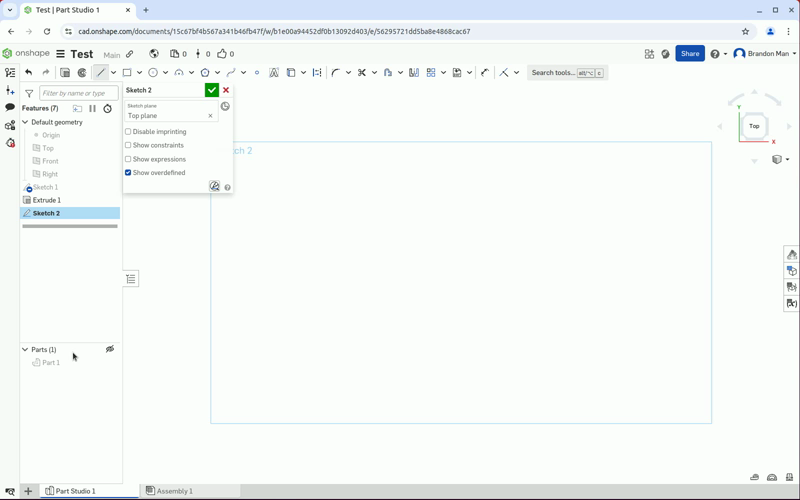
mouse_move(460, 245)
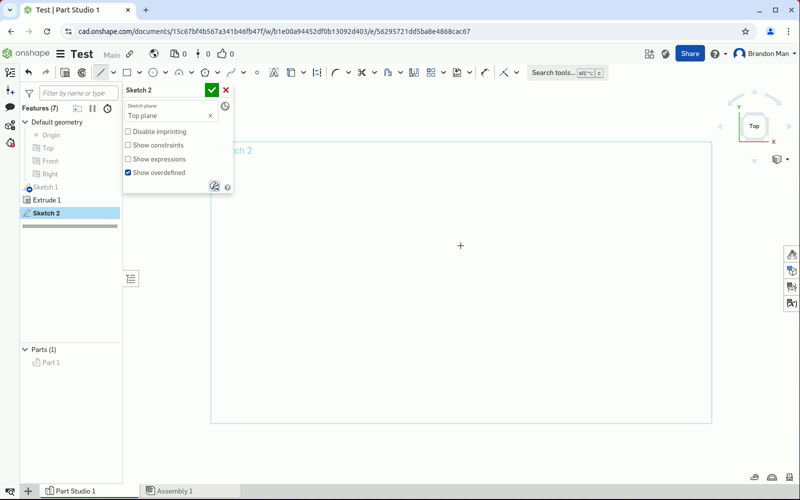
click(460, 245)
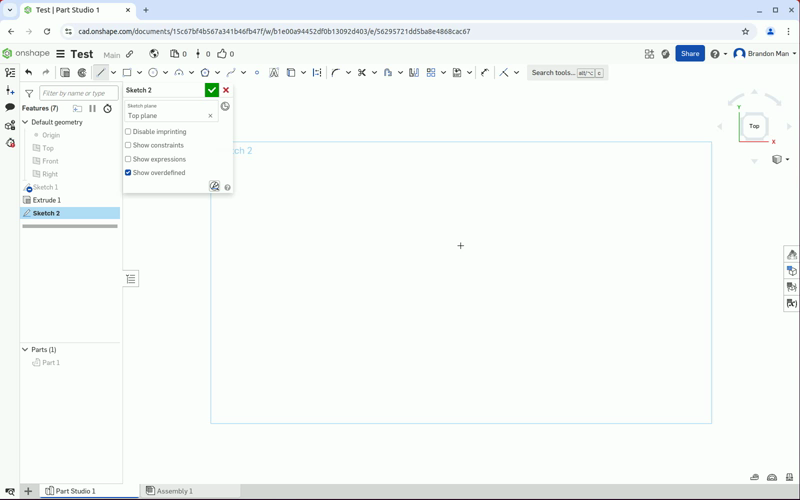
key_up(shift)
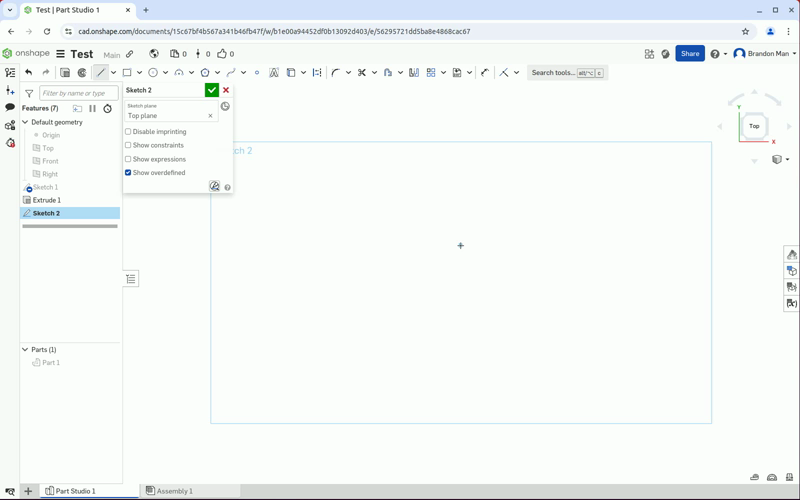
key_down(shift)
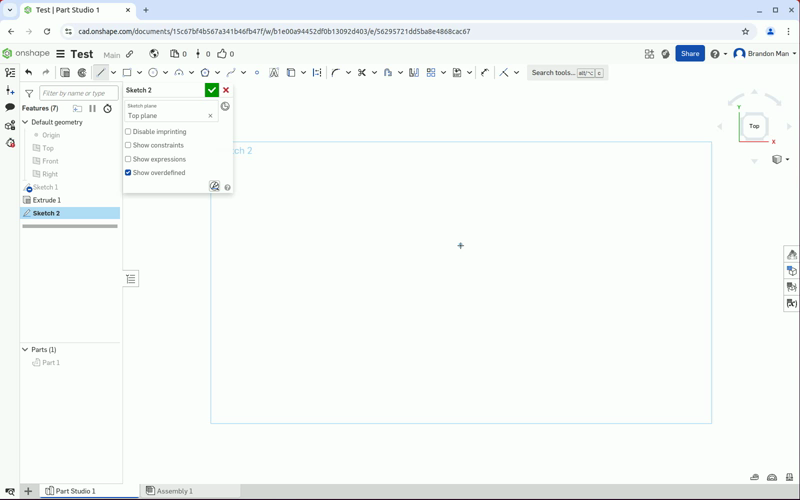
mouse_move(490, 245)
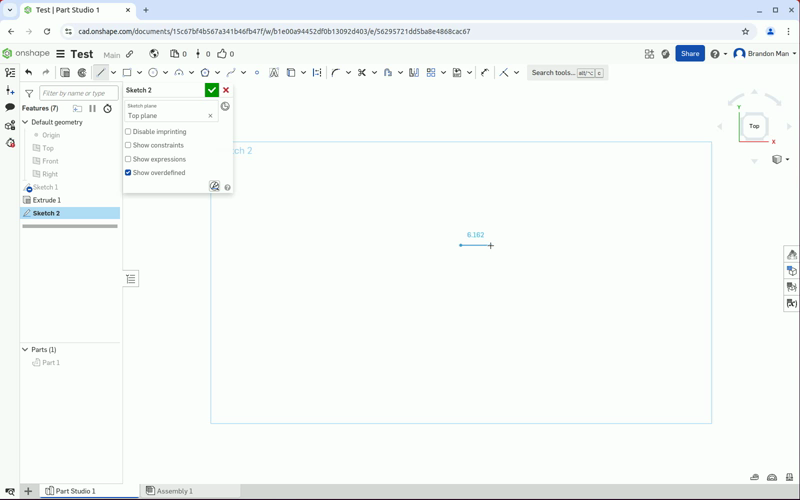
mouse_move(498, 245)
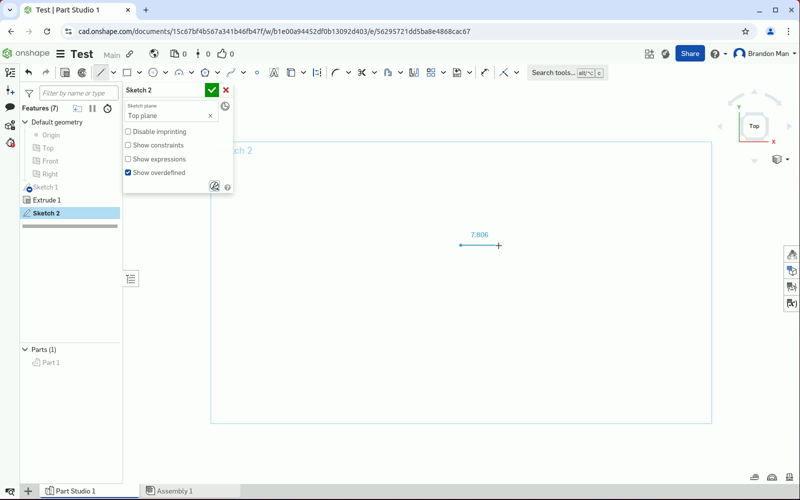
click(498, 245)
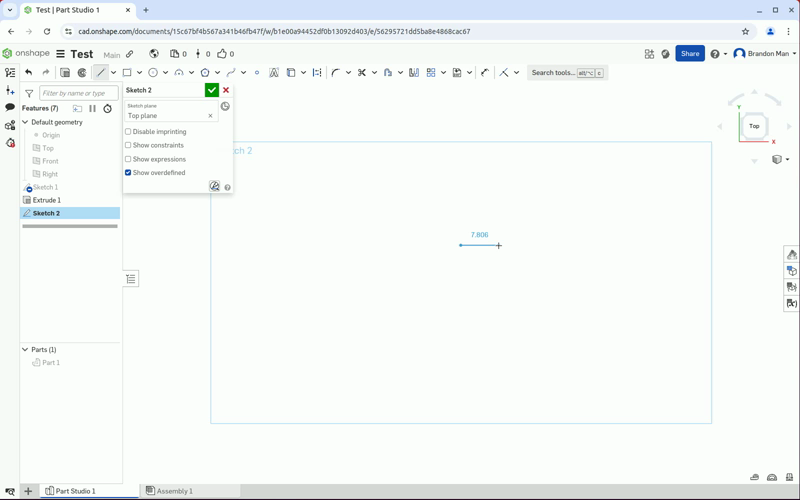
key_up(shift)
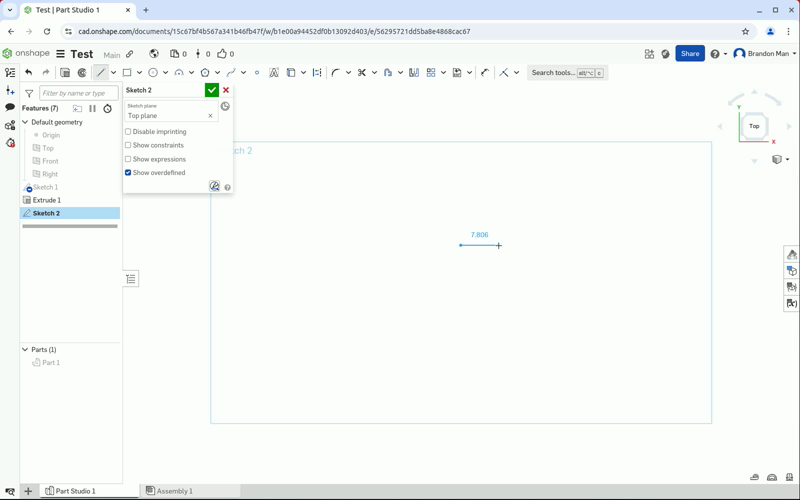
key_down(shift)
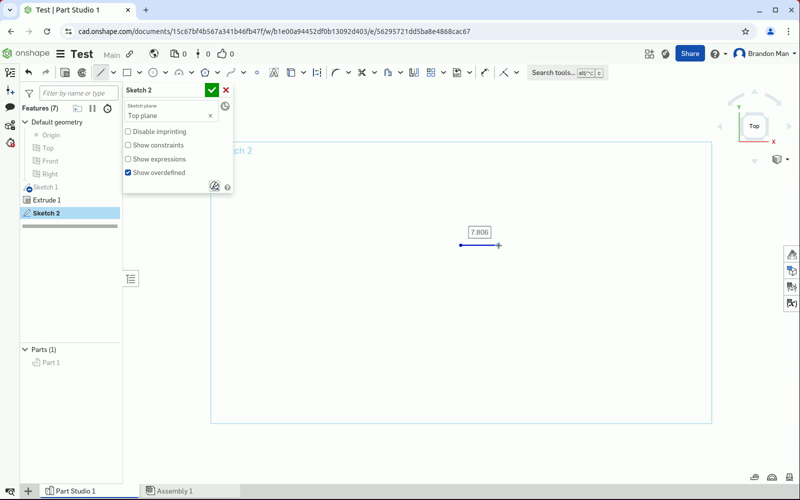
mouse_move(528, 245)
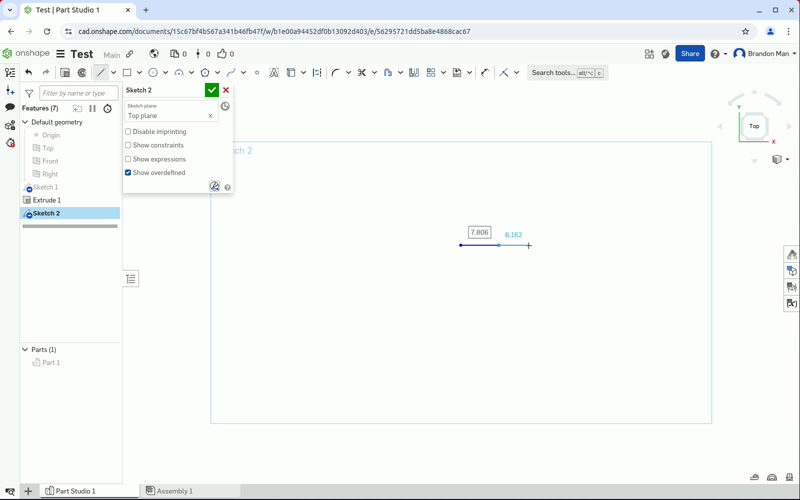
mouse_move(535, 245)
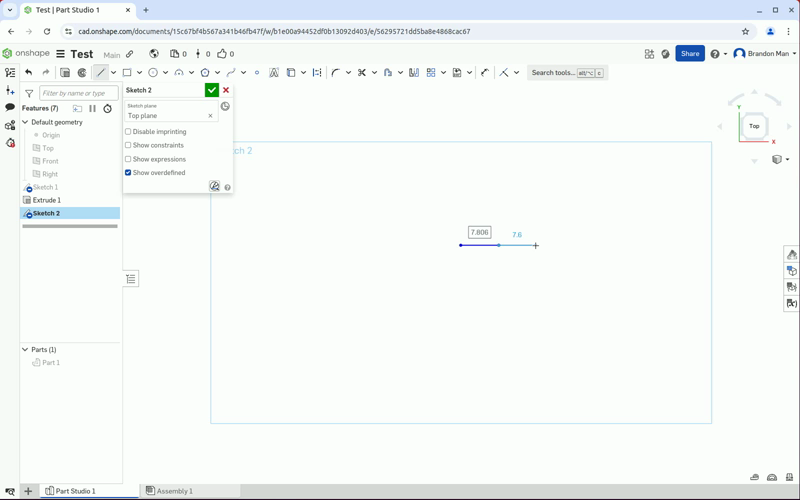
click(535, 245)
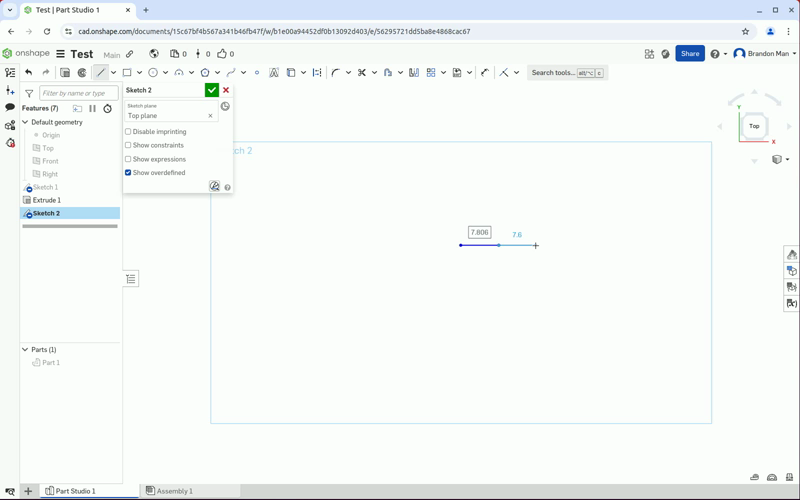
key_up(shift)
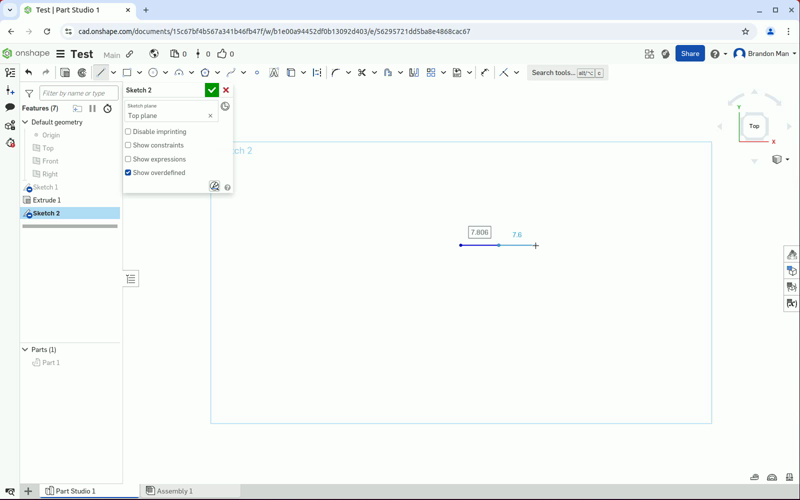
key_down(shift)
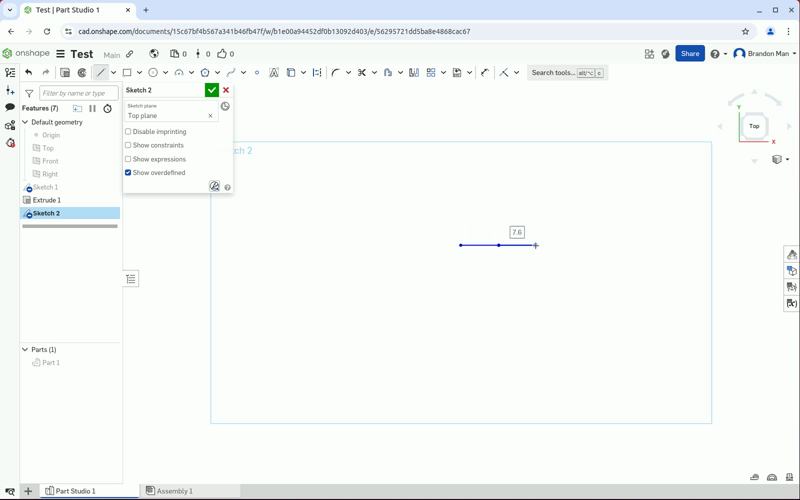
mouse_move(535, 320)
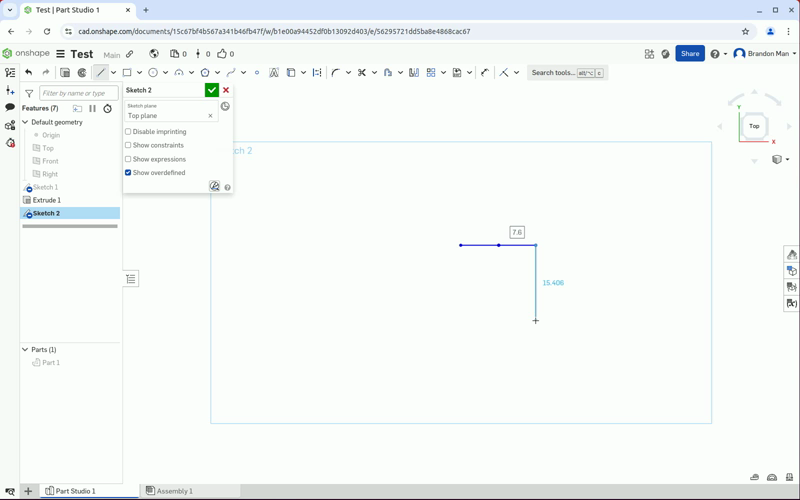
click(535, 320)
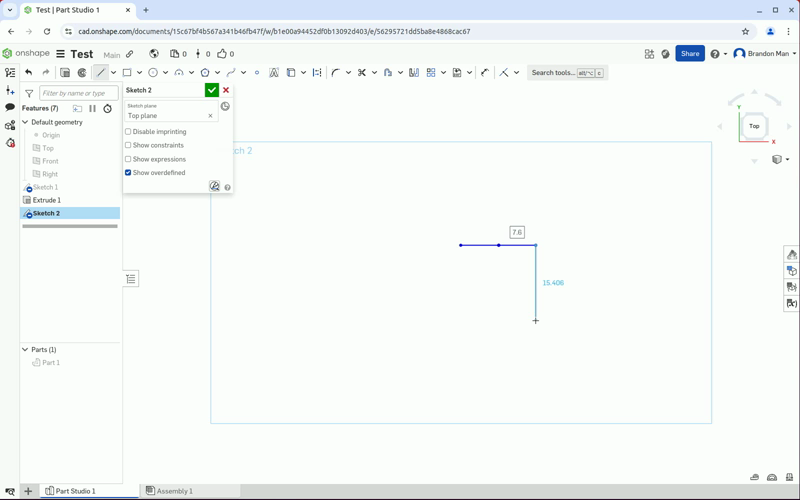
key_up(shift)
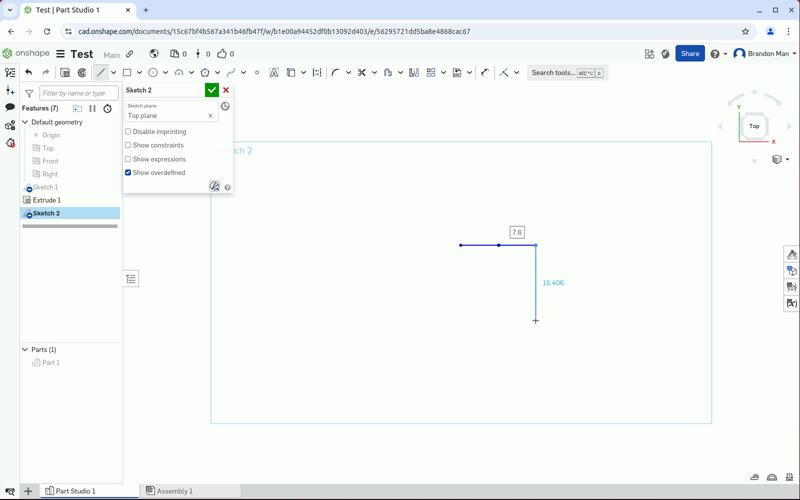
key_down(shift)
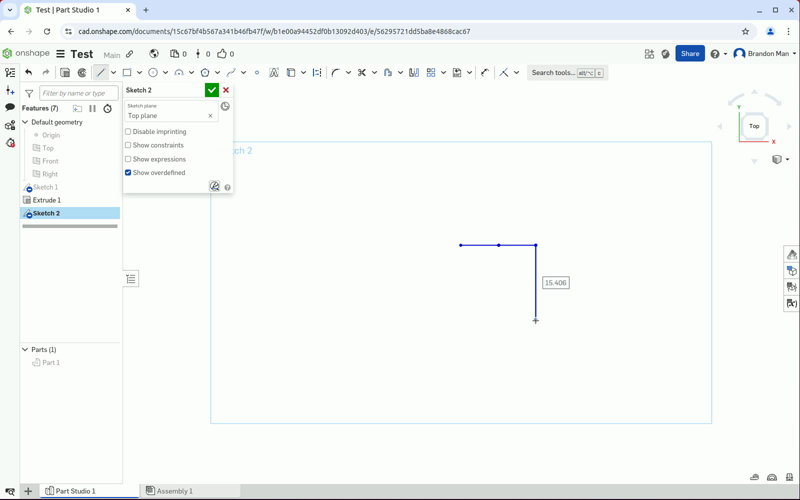
mouse_move(565, 320)
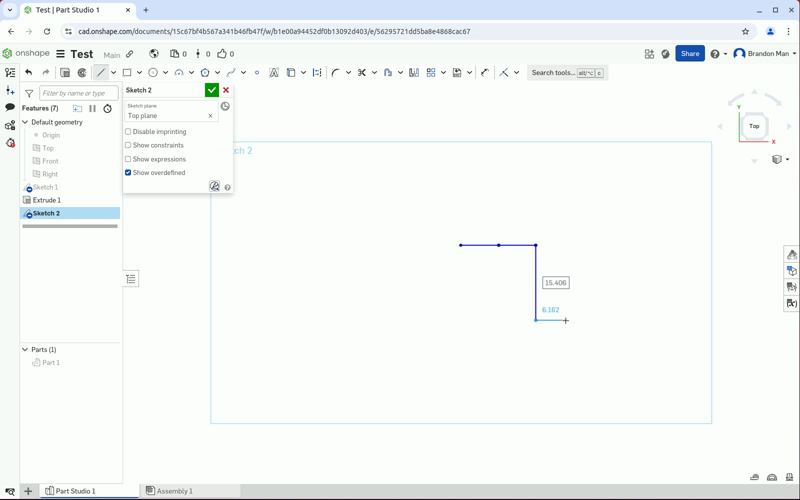
mouse_move(498, 320)
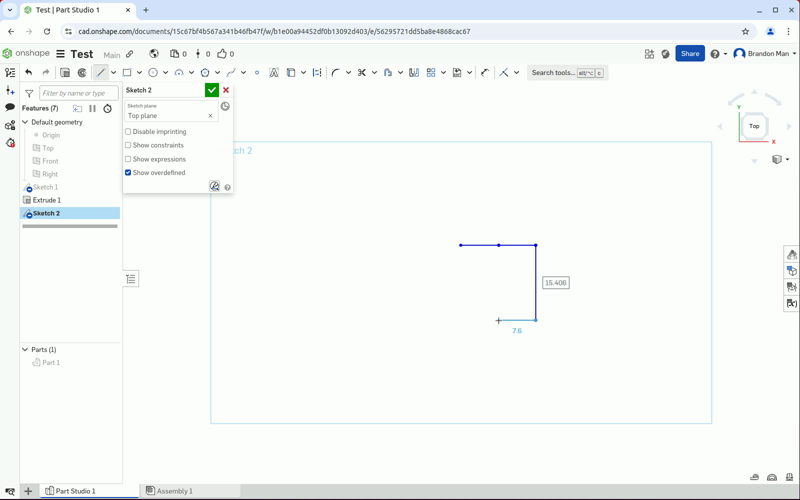
click(498, 320)
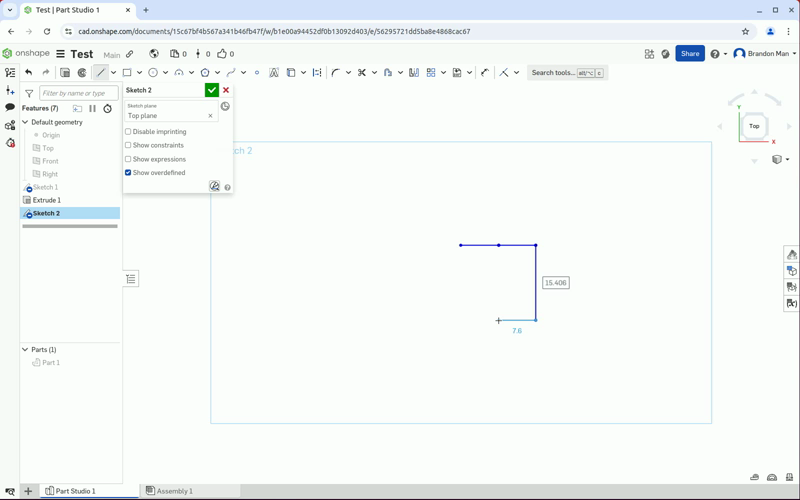
key_up(shift)
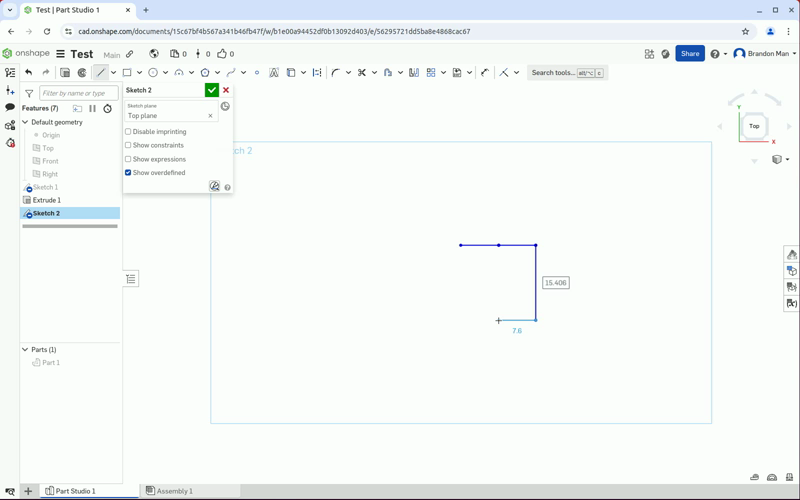
key_down(shift)
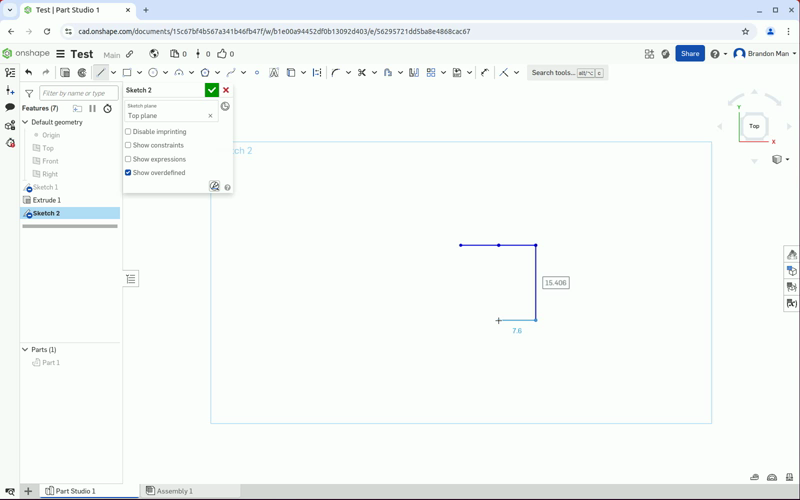
mouse_move(528, 320)
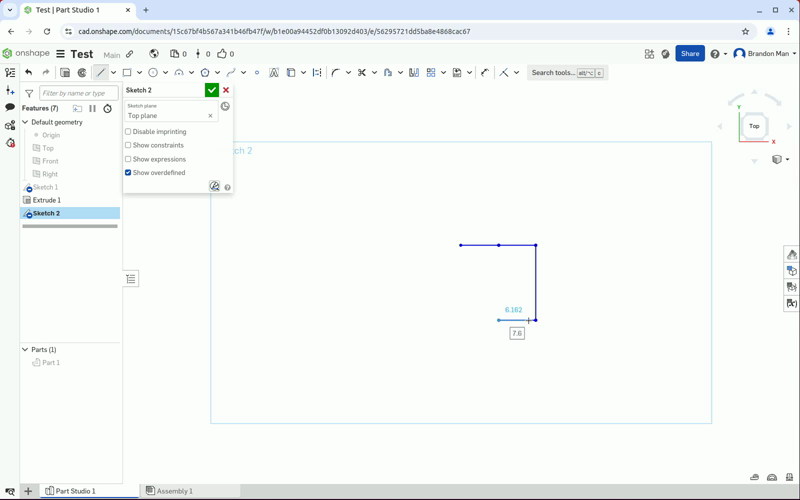
mouse_move(498, 357)
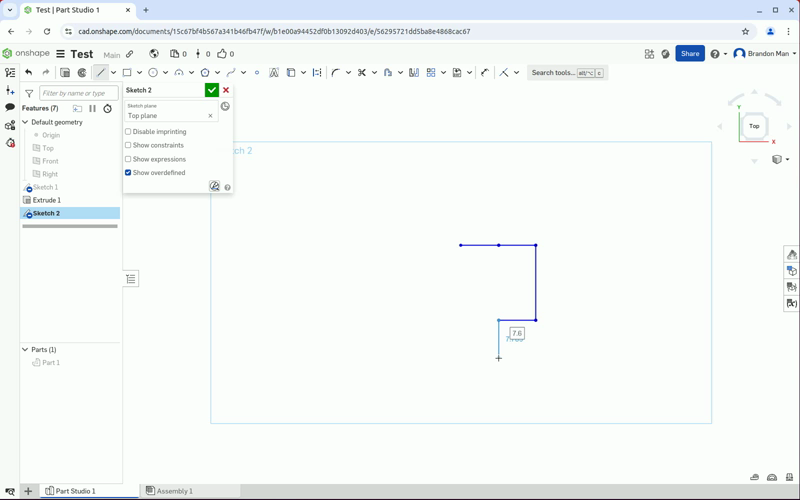
click(498, 357)
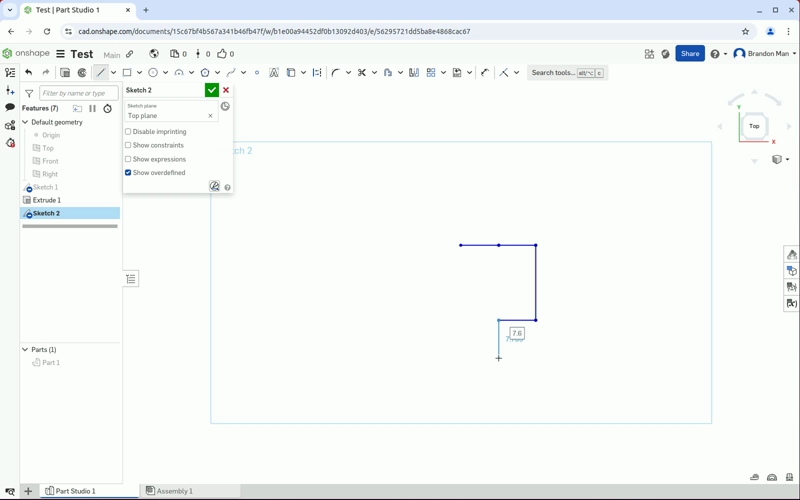
key_up(shift)
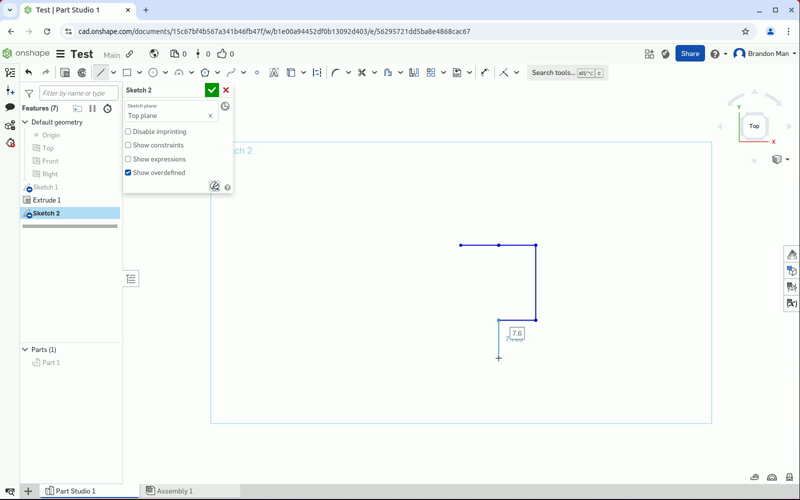
key_down(shift)
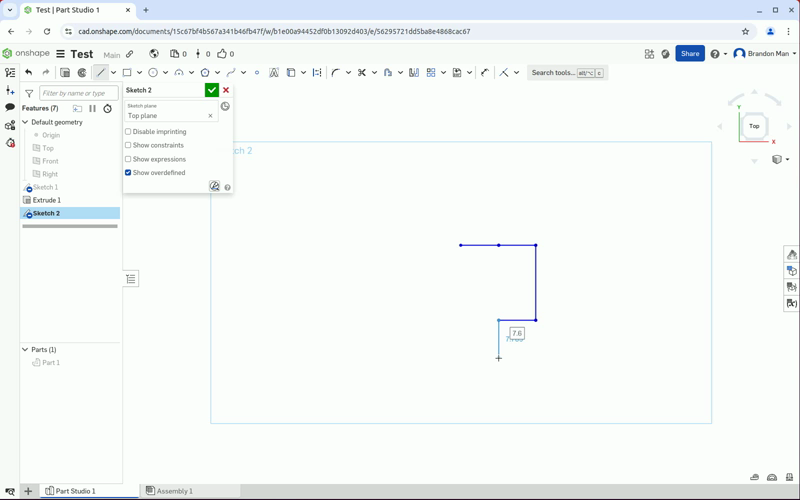
mouse_move(573, 357)
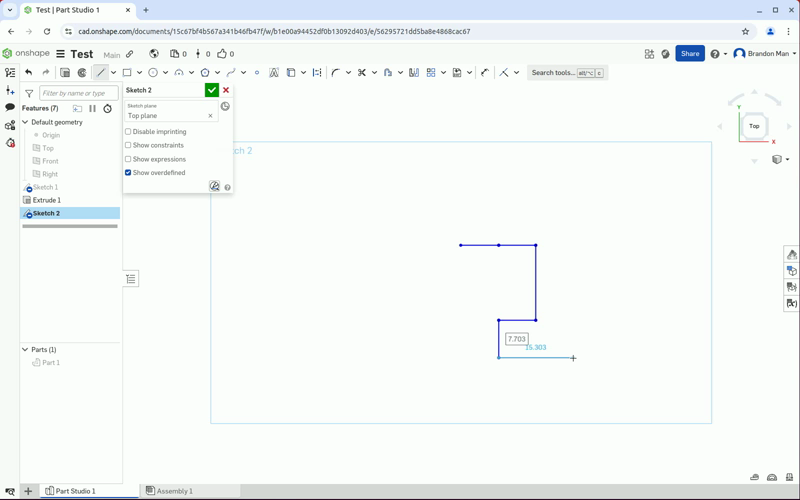
click(573, 357)
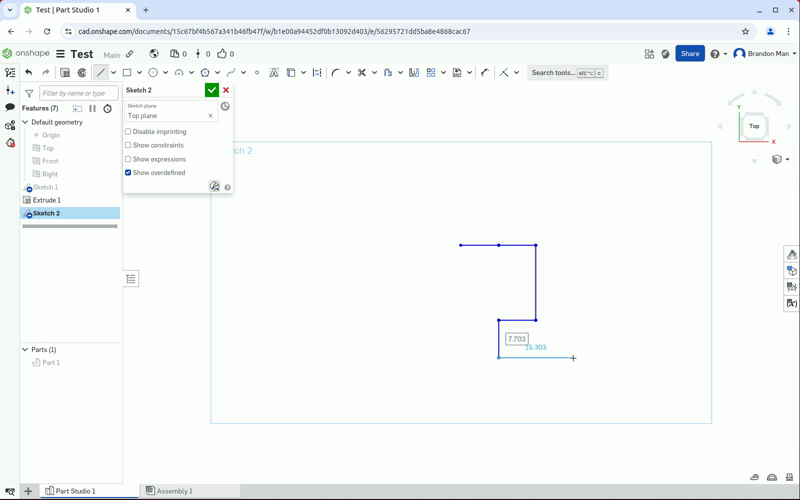
key_up(shift)
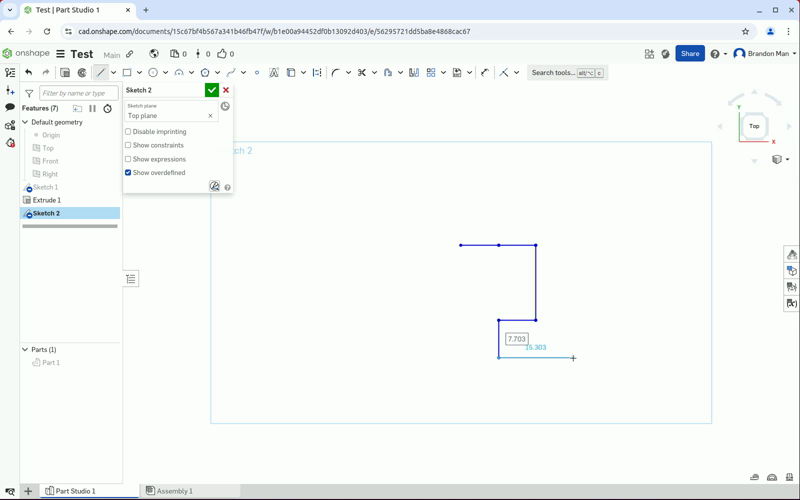
key_down(shift)
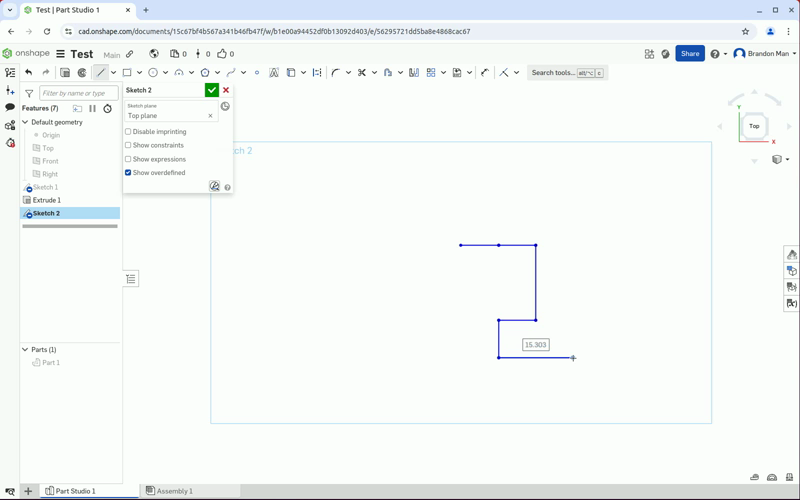
mouse_move(573, 207)
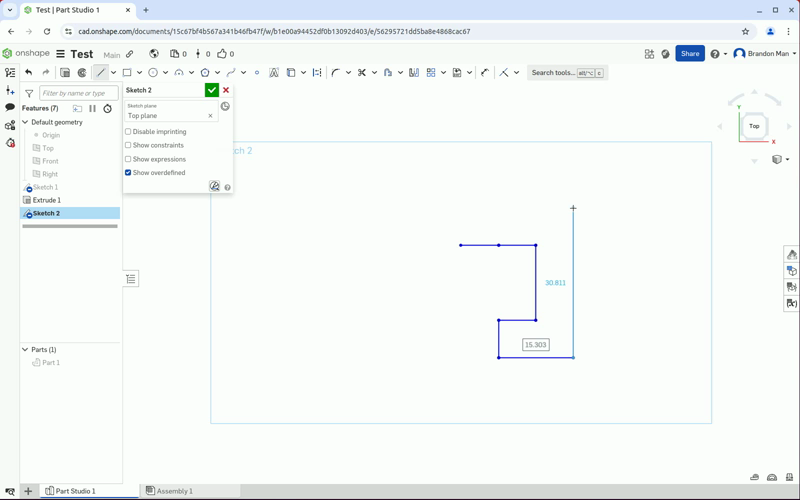
click(573, 207)
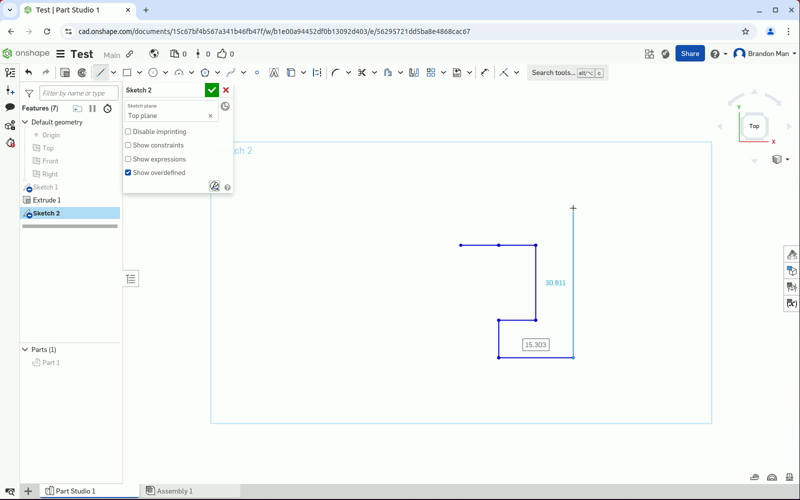
key_up(shift)
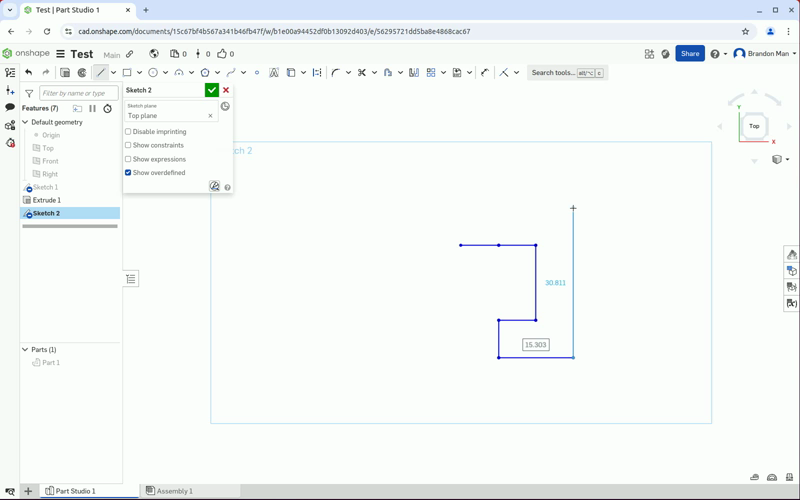
key_down(shift)
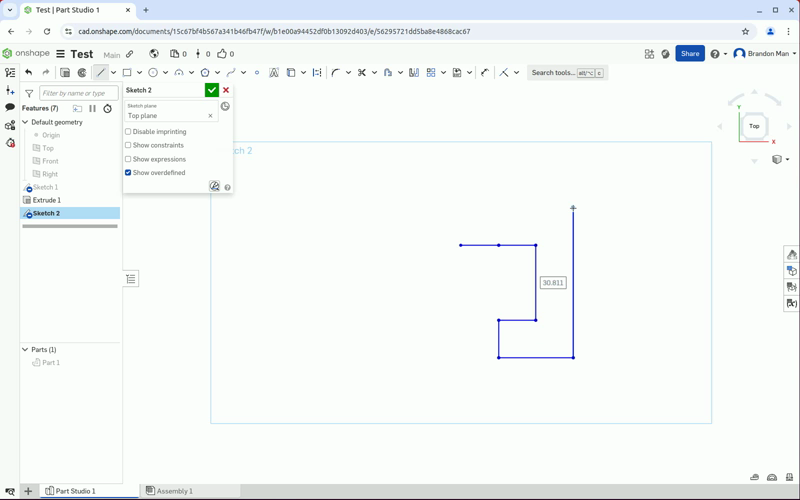
mouse_move(460, 207)
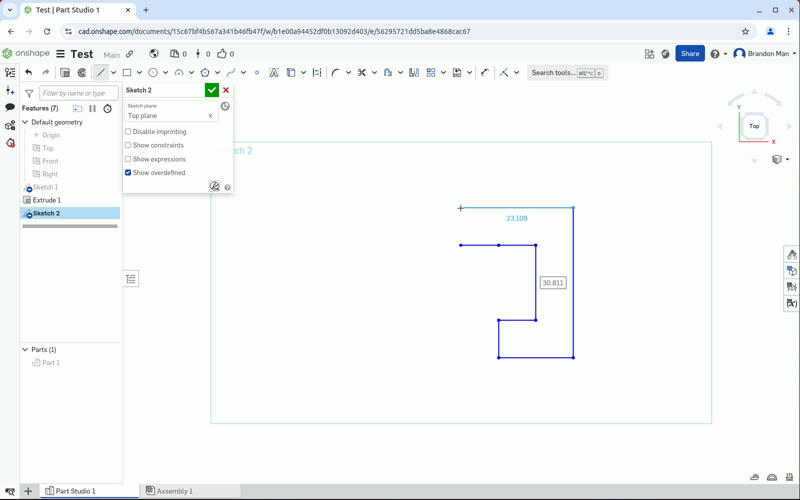
click(460, 207)
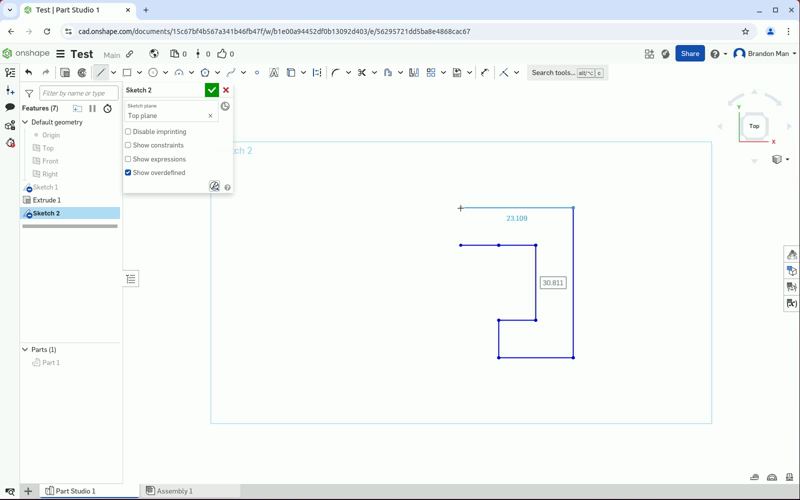
key_up(shift)
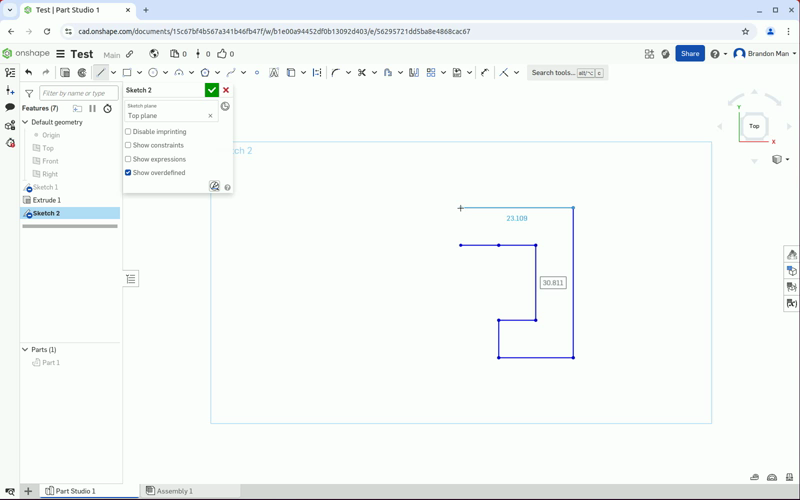
mouse_move(490, 207)
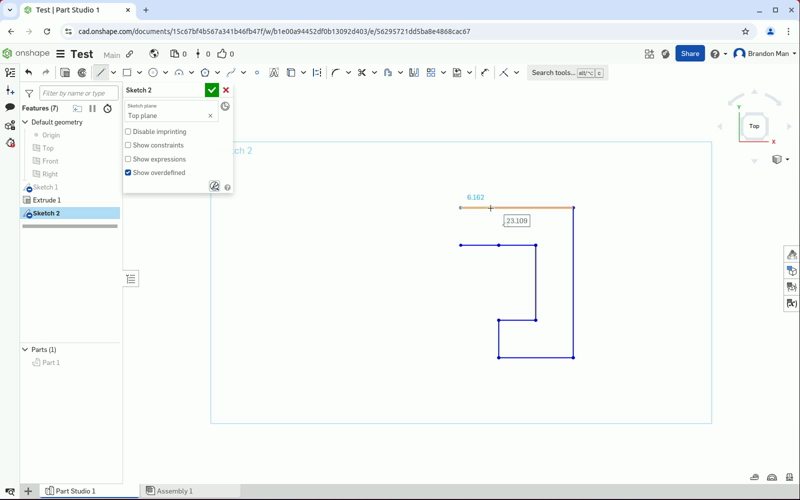
key_down(shift)
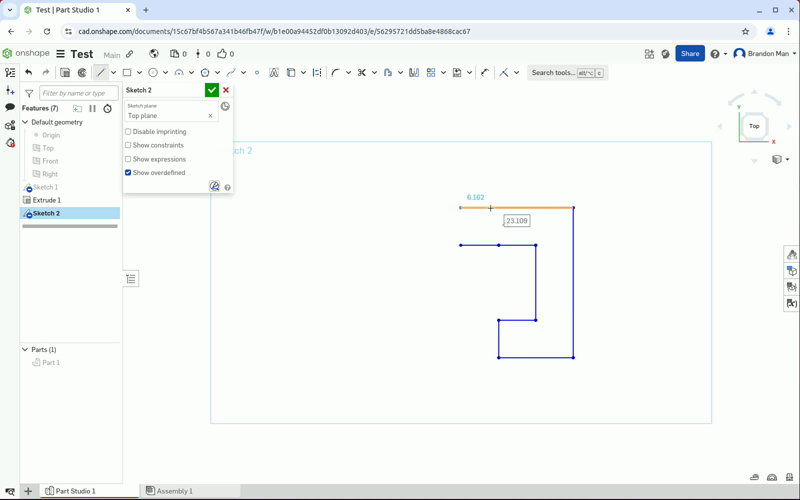
mouse_move(460, 245)
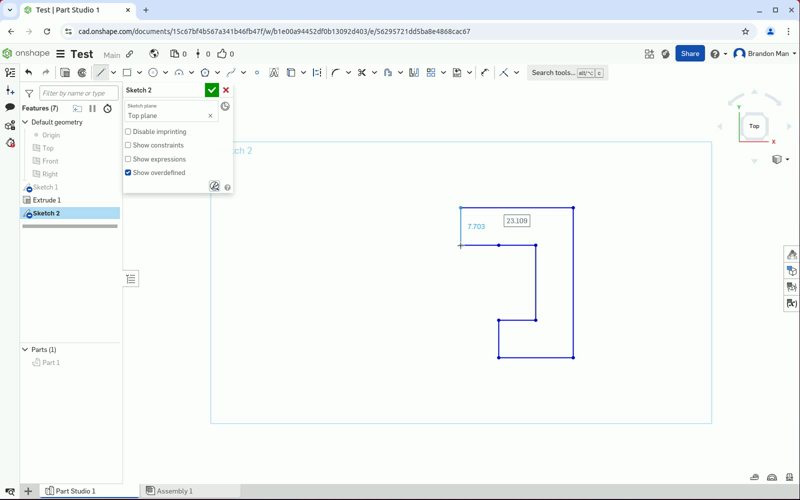
key_up(shift)
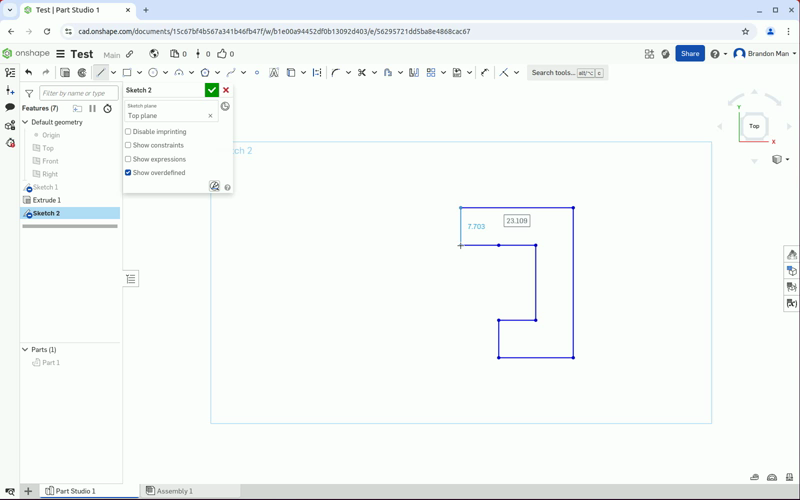
click(460, 245)
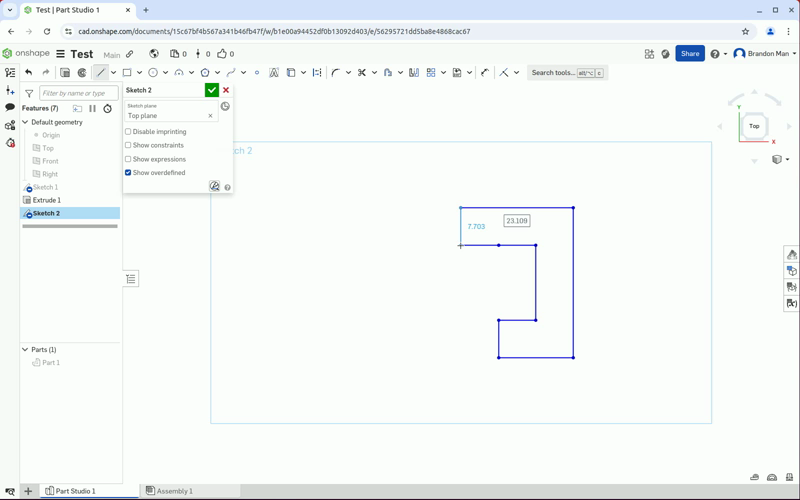
key(esc)
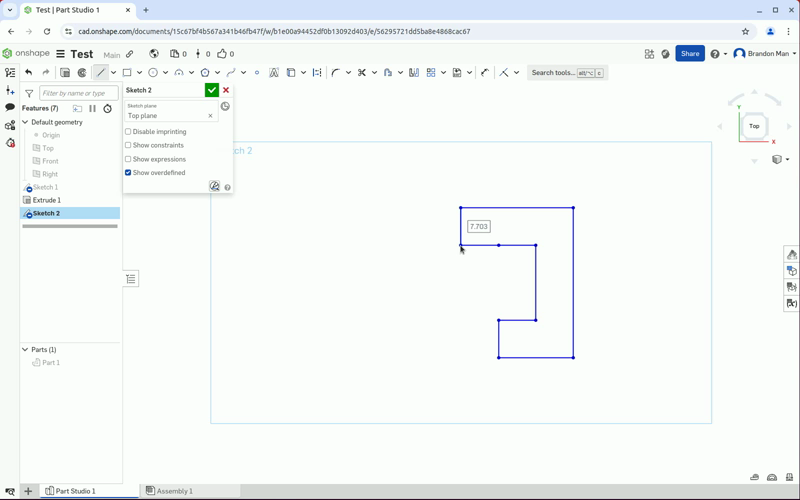
mouse_move(565, 245)
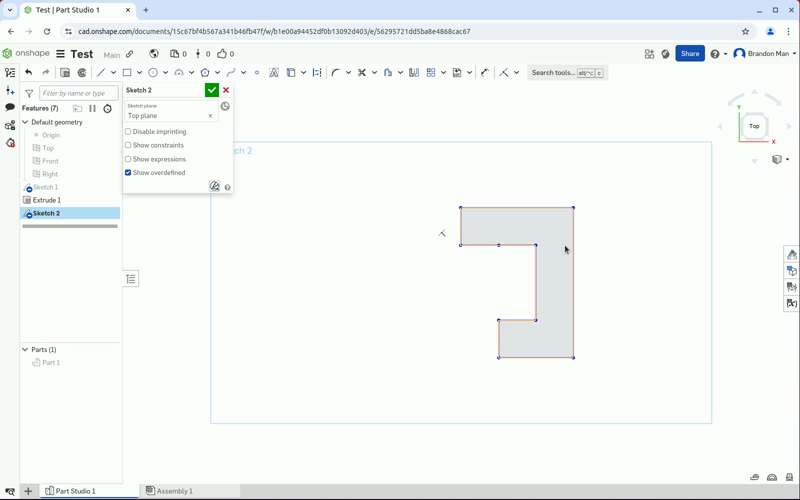
click(565, 245)
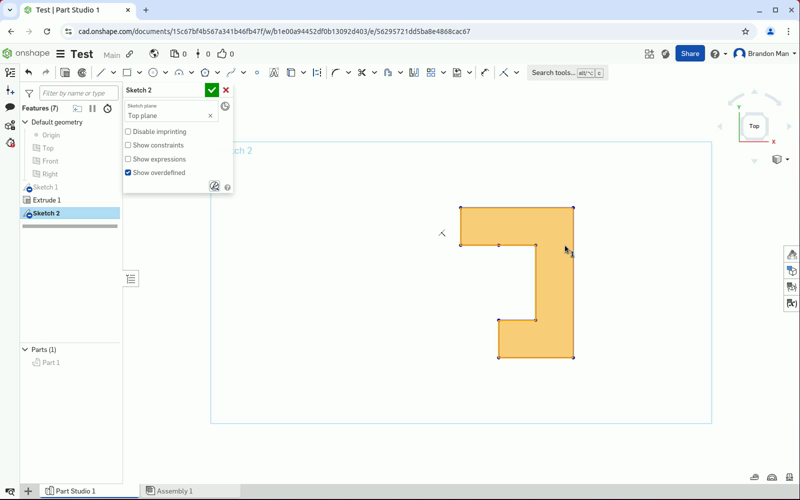
mouse_move(73, 352)
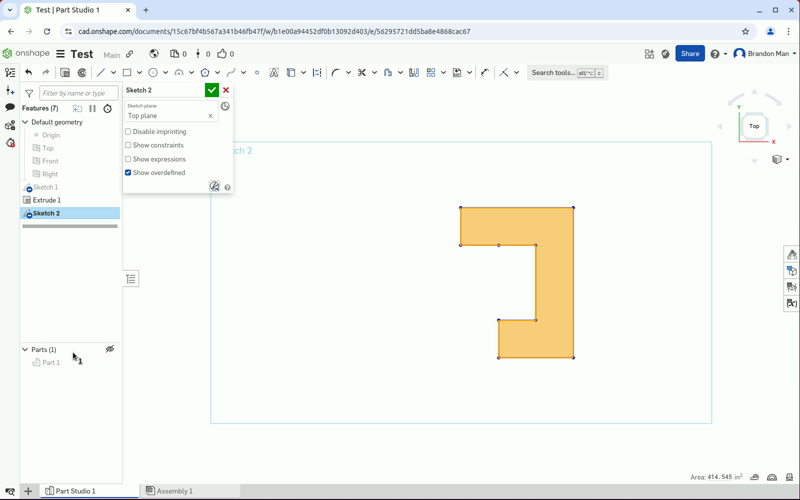
key(shift+y)
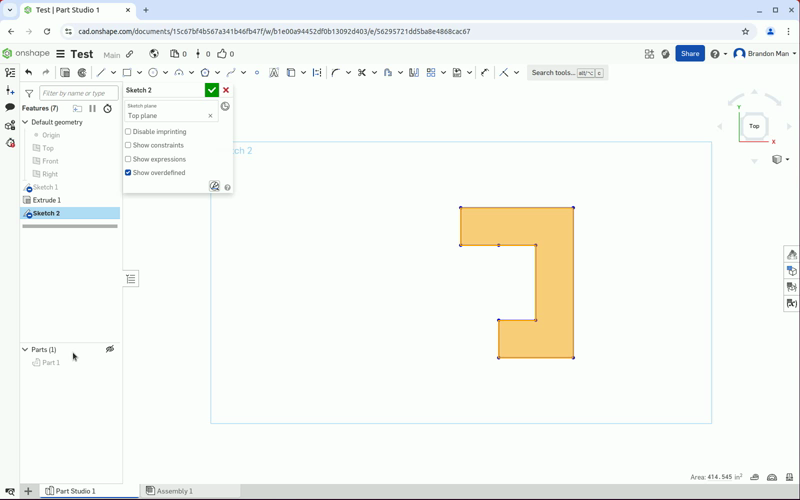
key(shift+e)
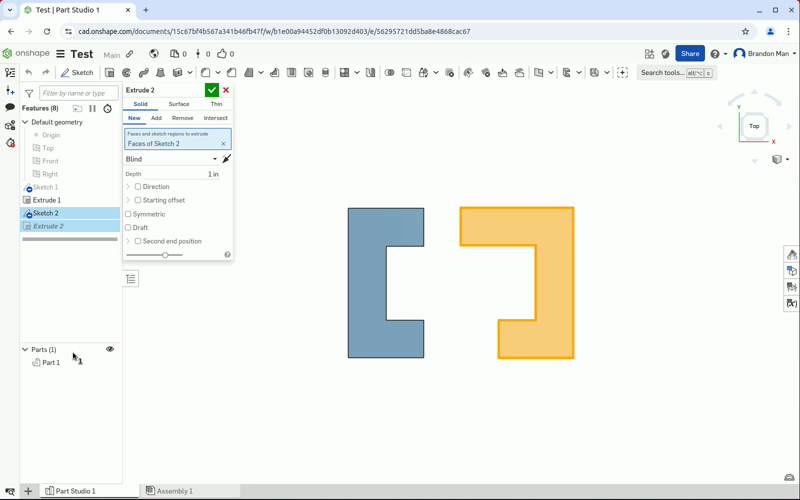
mouse_move(143, 106)
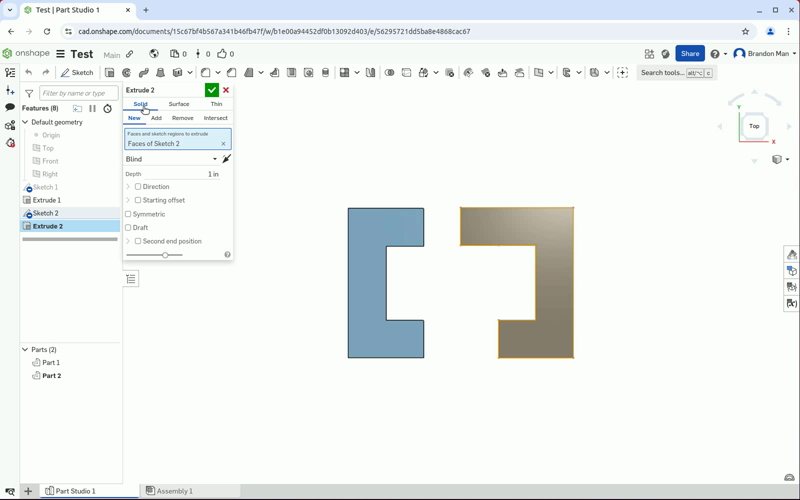
click(143, 106)
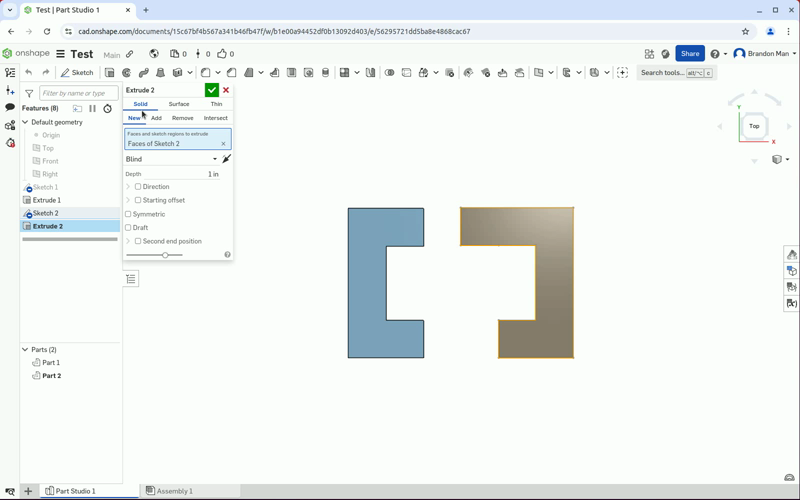
mouse_move(137, 120)
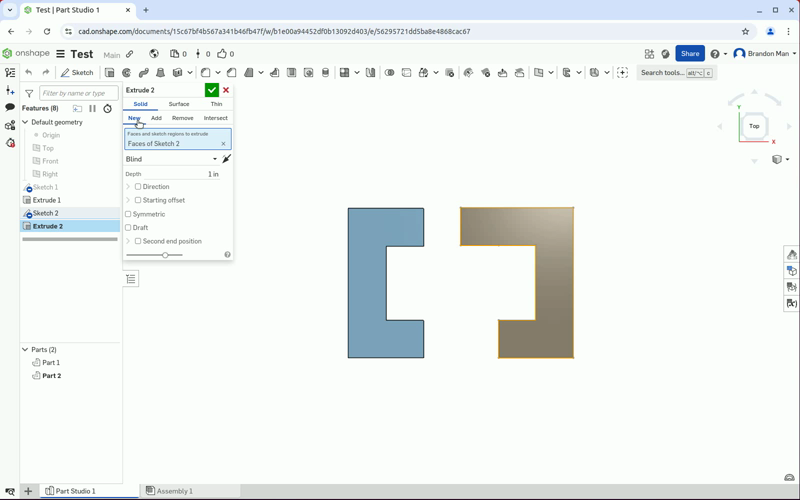
click(137, 120)
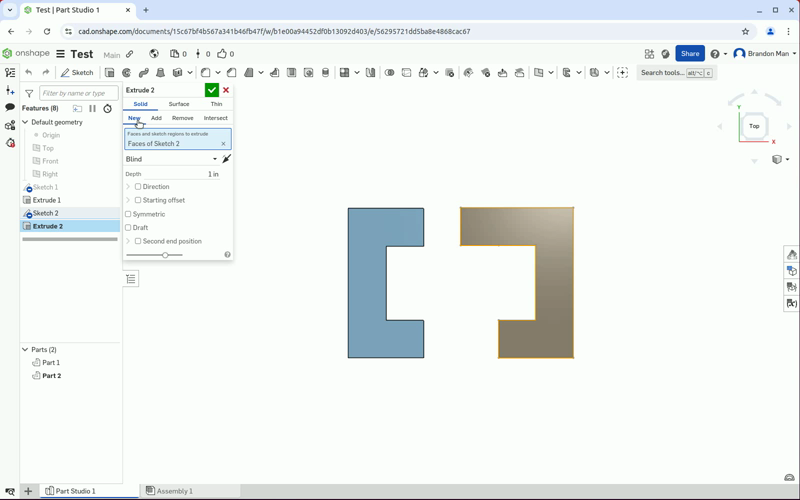
key(tab, 4)
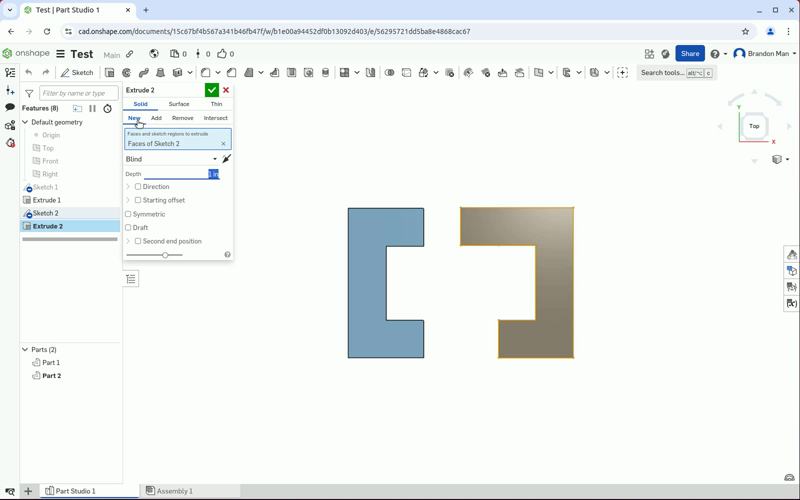
text(7.703)
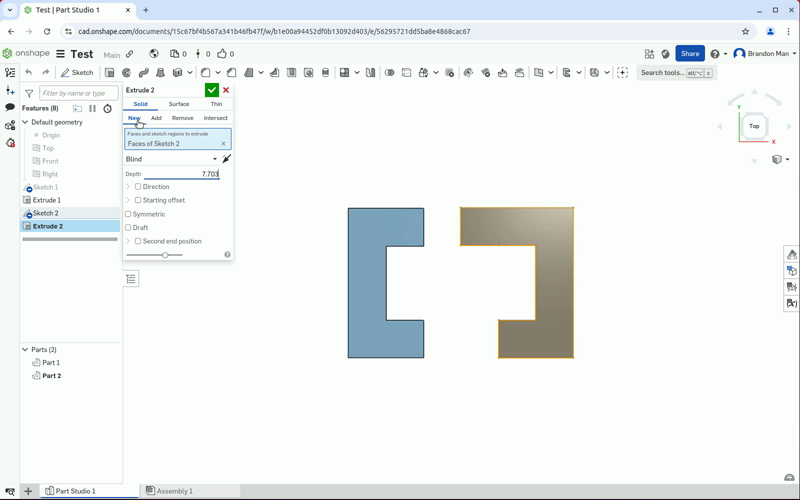
key(enter)
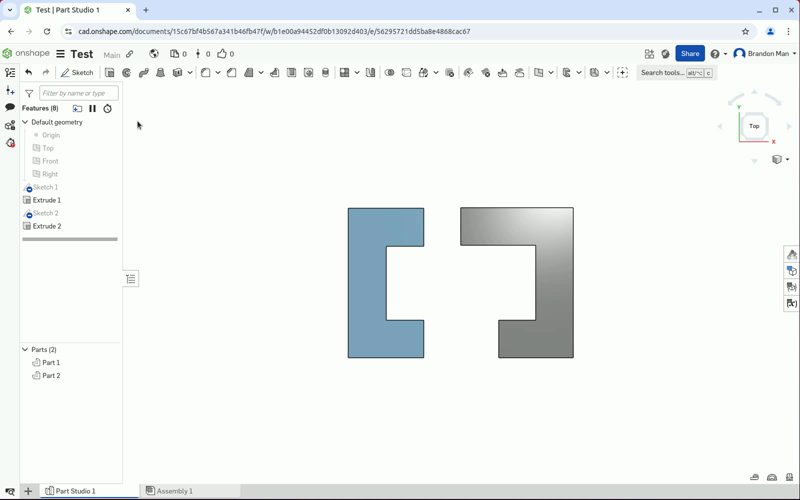
key(shift+h)
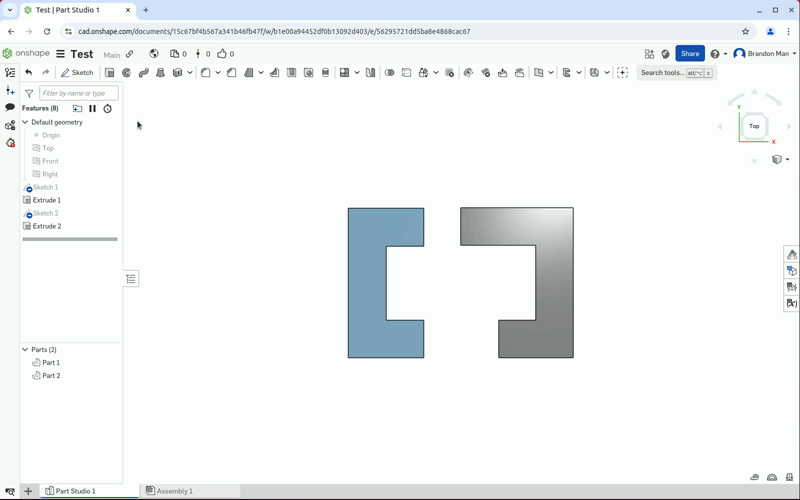
key(shift+h)
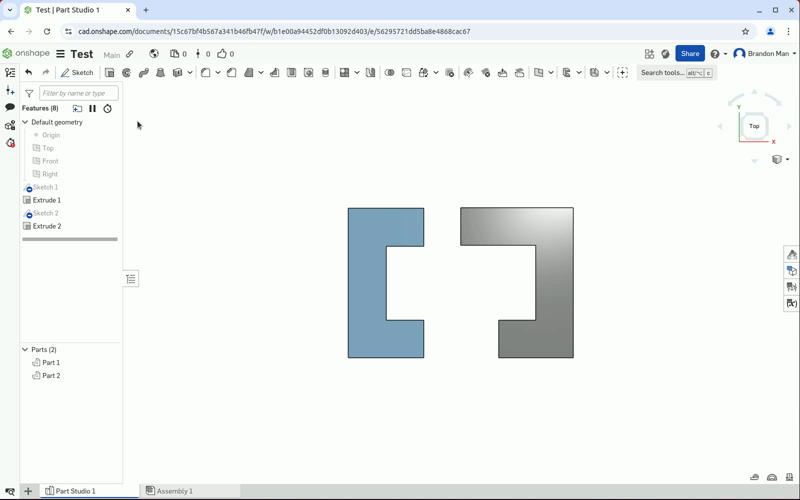
mouse_move(73, 189)
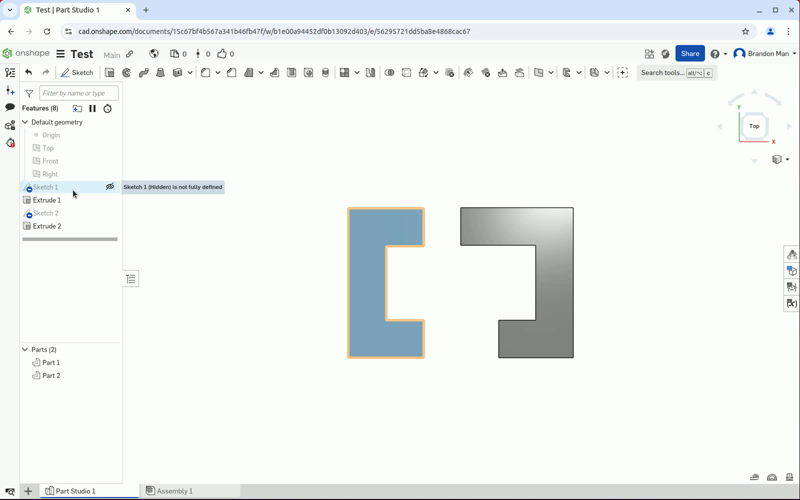
click(73, 189)
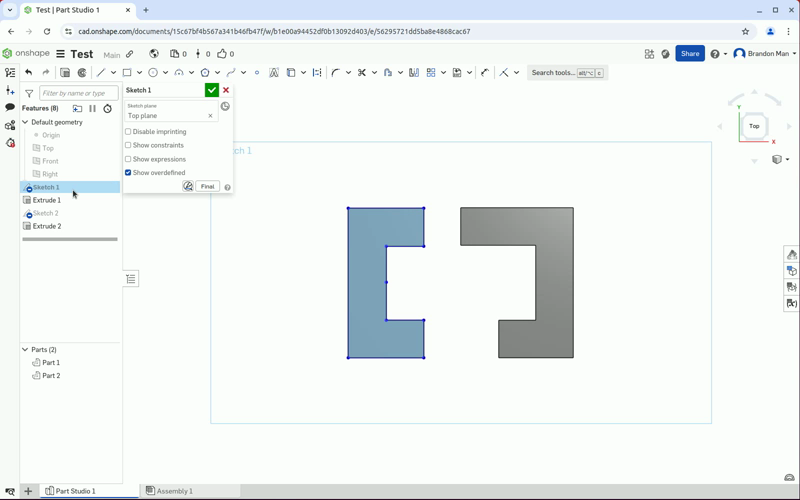
mouse_move(229, 92)
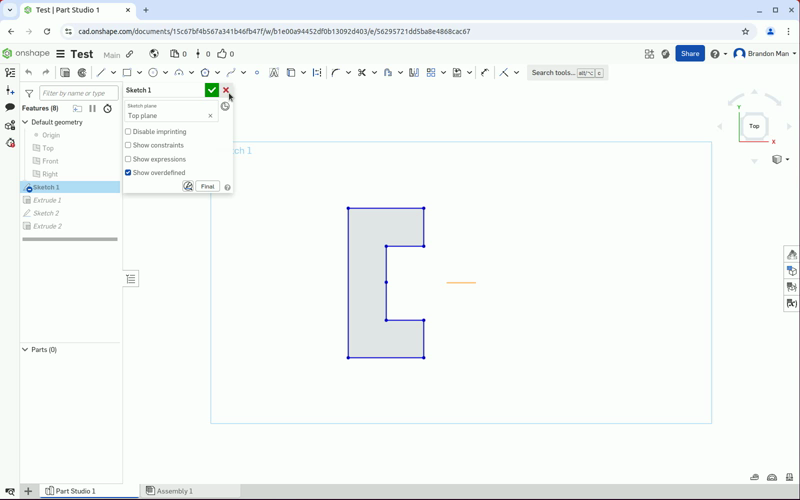
click(229, 92)
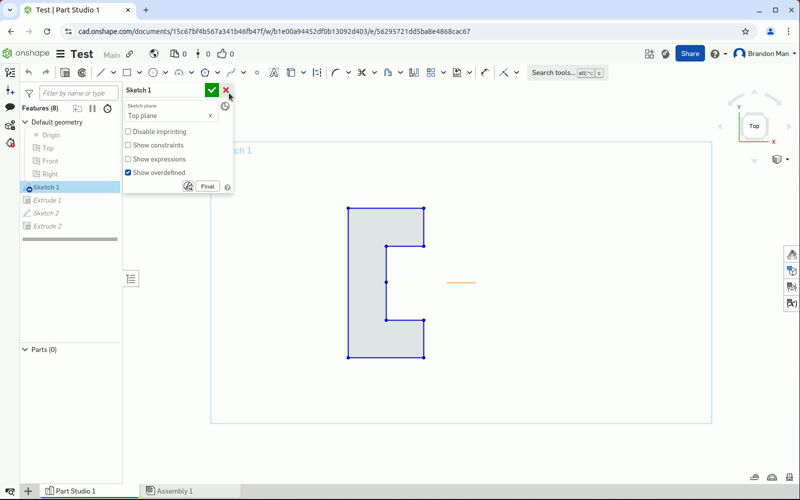
key(shift+s)
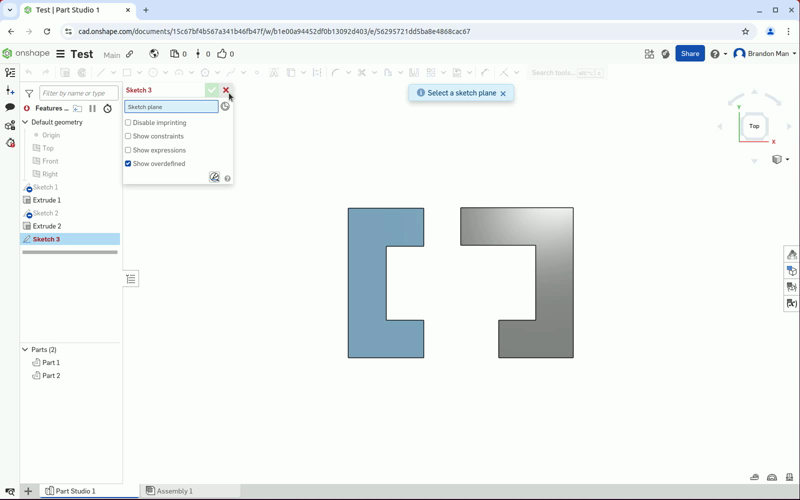
mouse_move(73, 150)
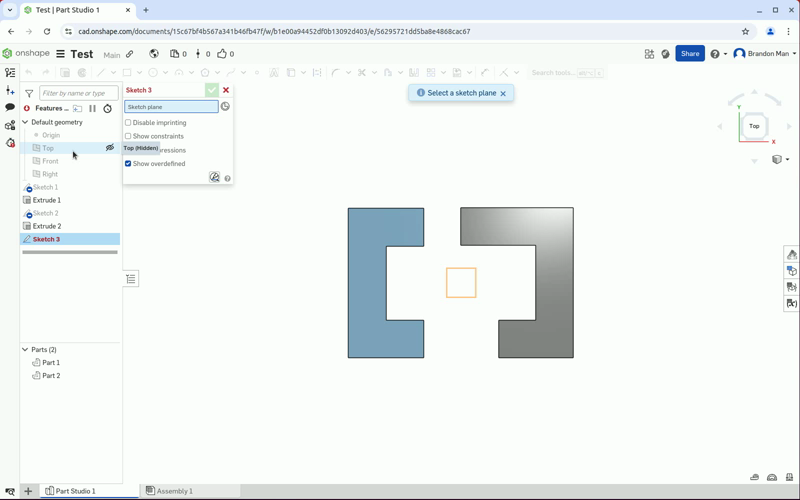
click(73, 150)
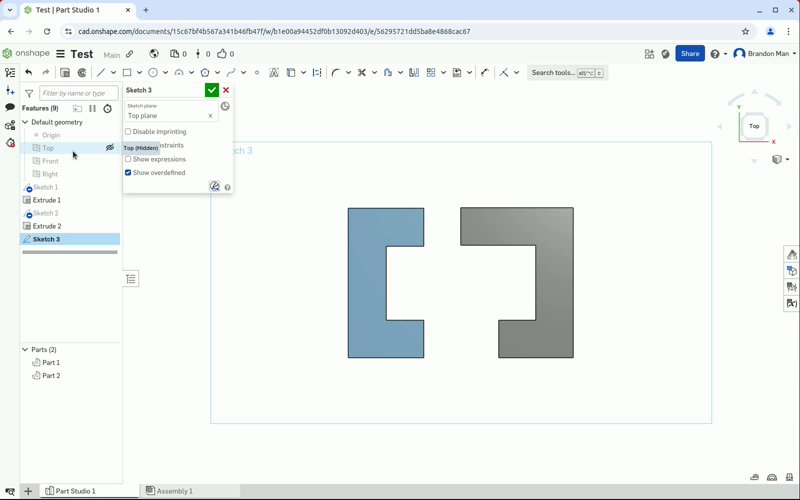
mouse_move(73, 352)
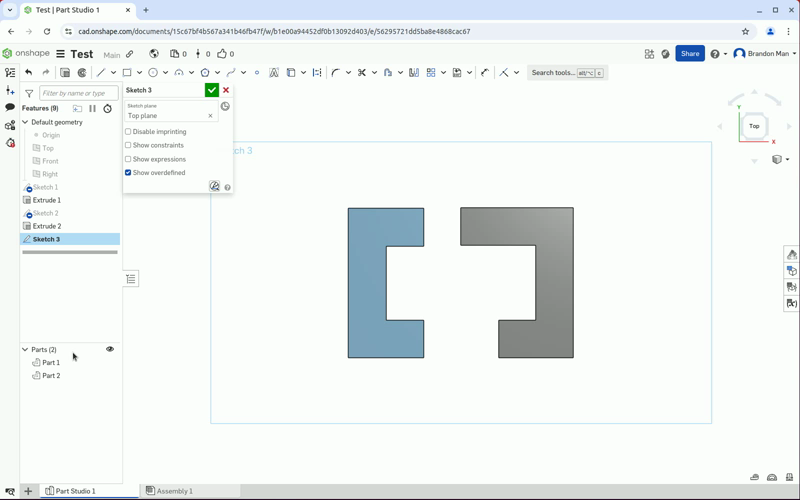
key(y)
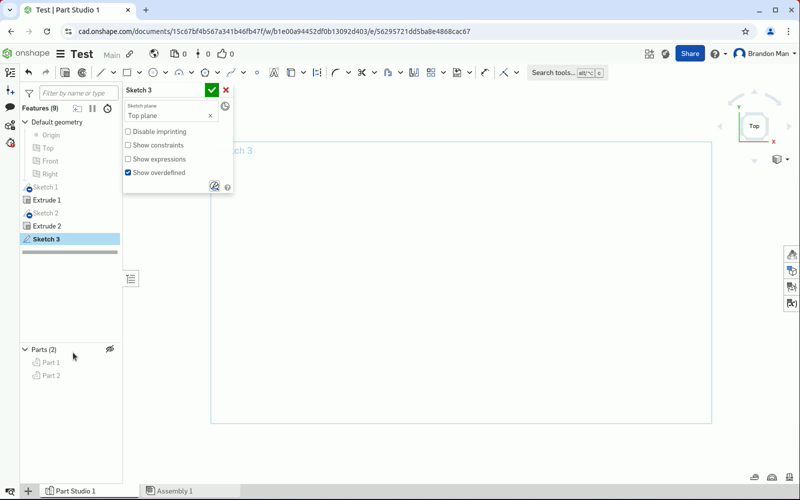
key(l)
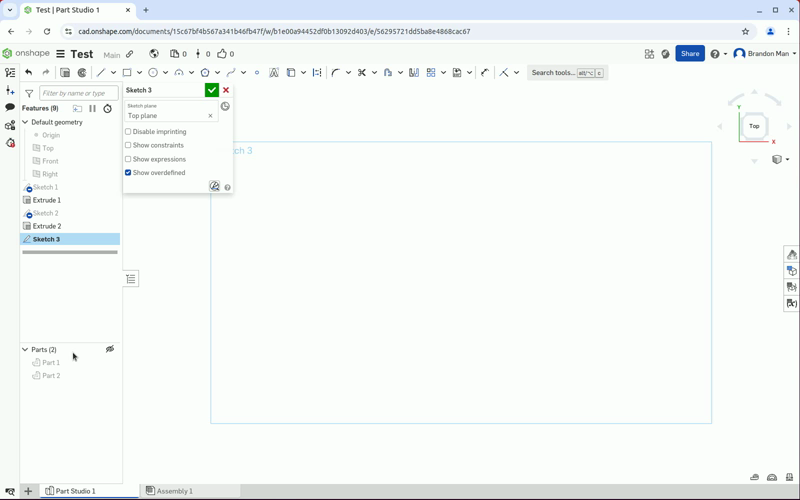
key_down(shift)
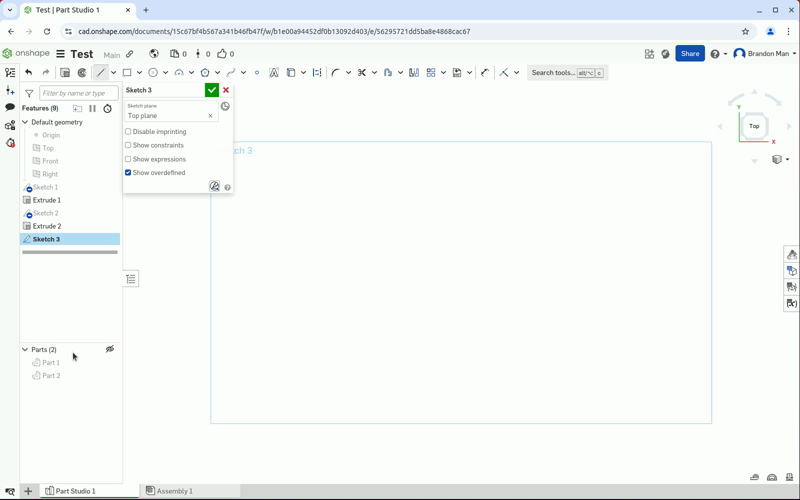
mouse_move(385, 282)
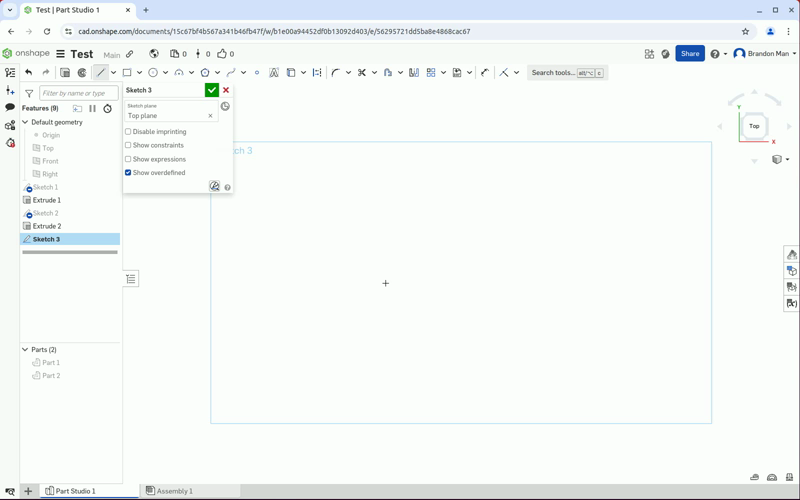
click(385, 282)
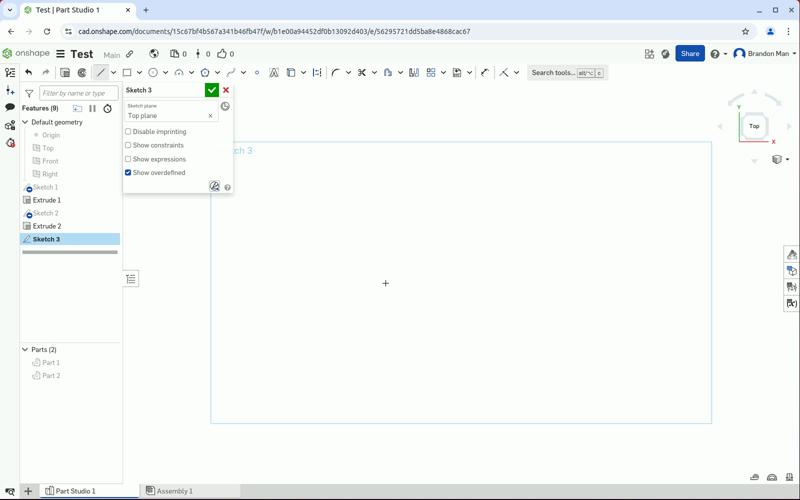
key_up(shift)
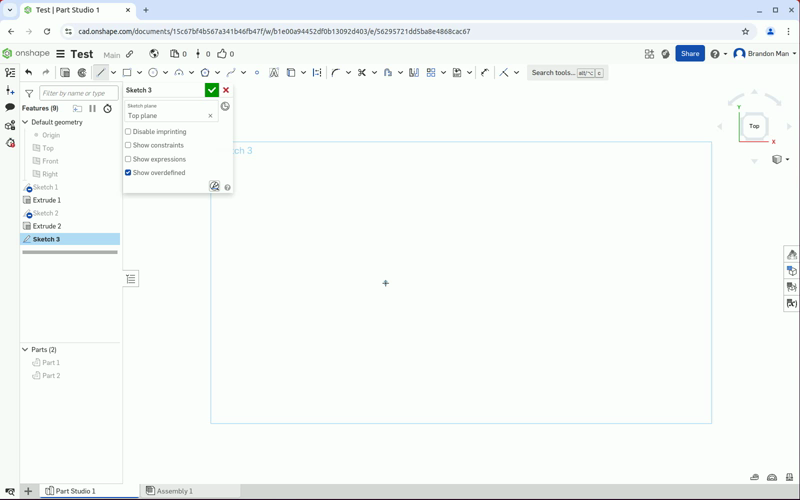
key_down(shift)
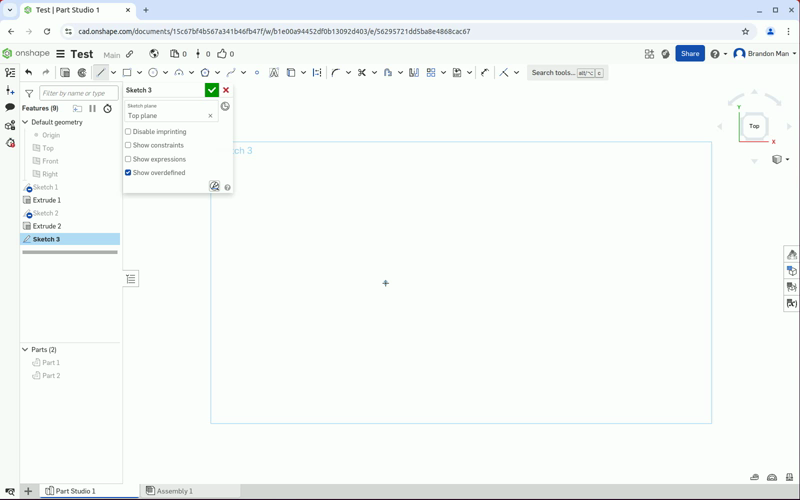
mouse_move(498, 282)
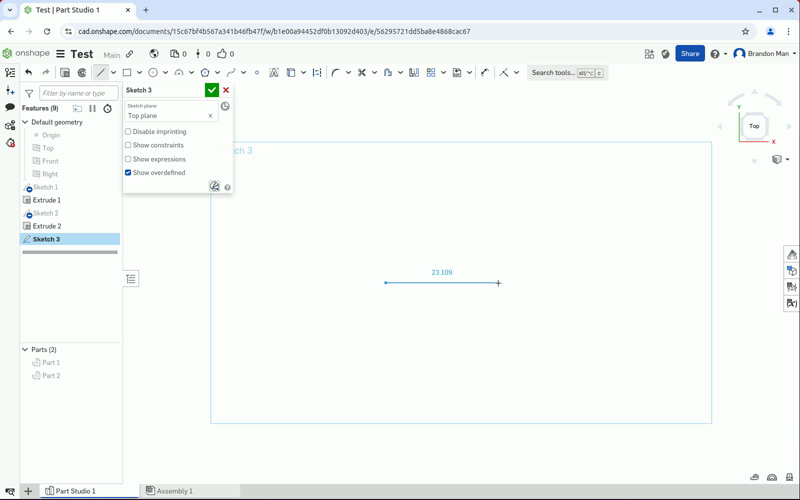
click(498, 282)
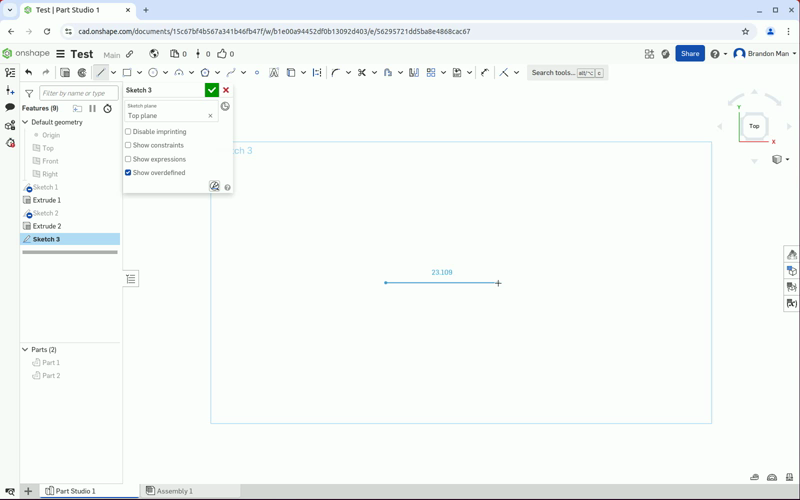
key_up(shift)
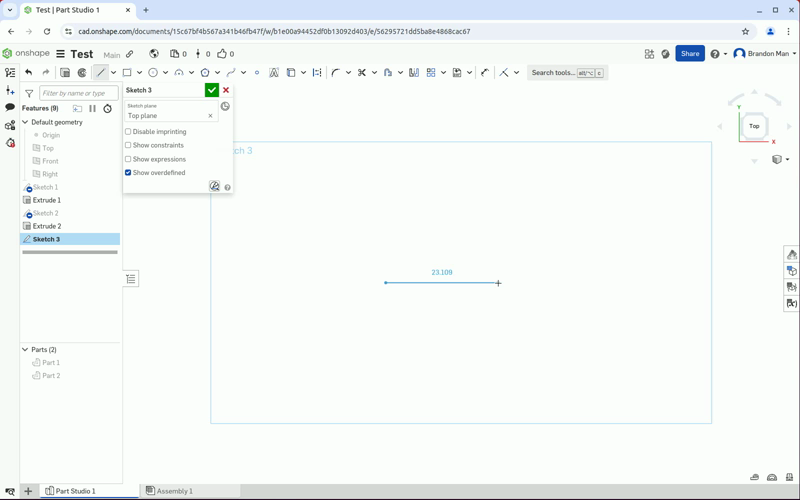
key_down(shift)
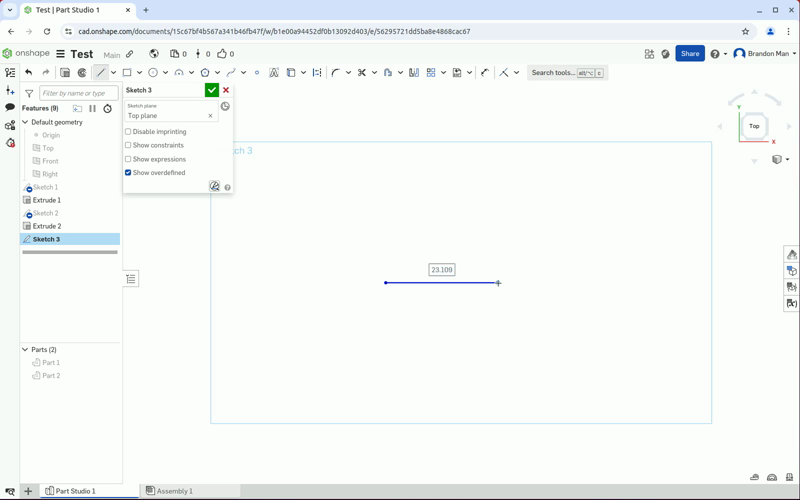
mouse_move(528, 282)
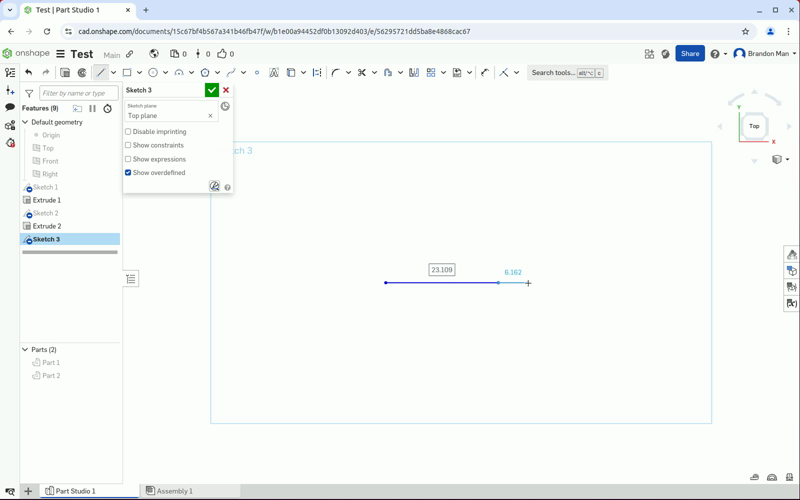
mouse_move(498, 245)
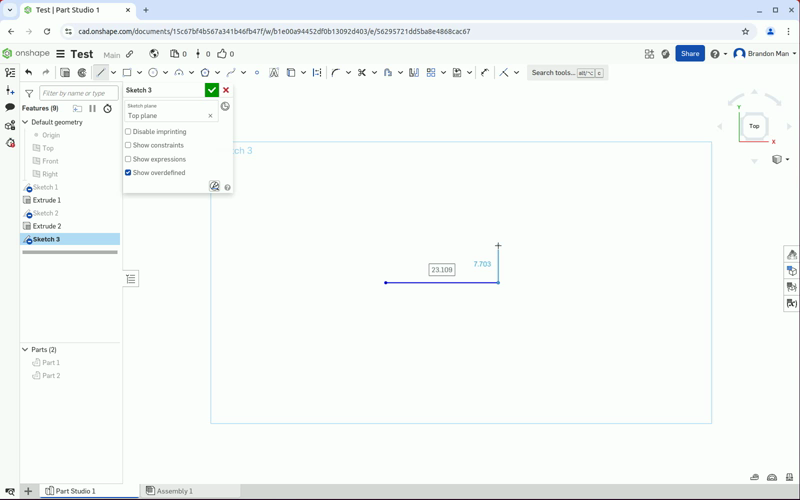
click(498, 245)
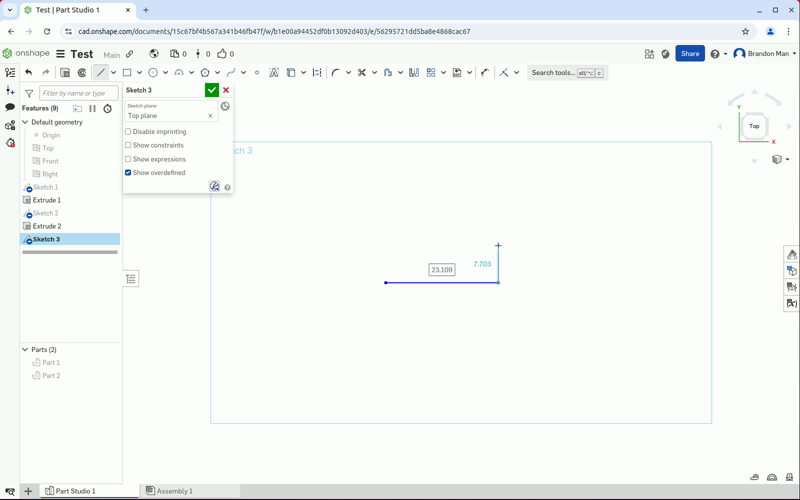
key_up(shift)
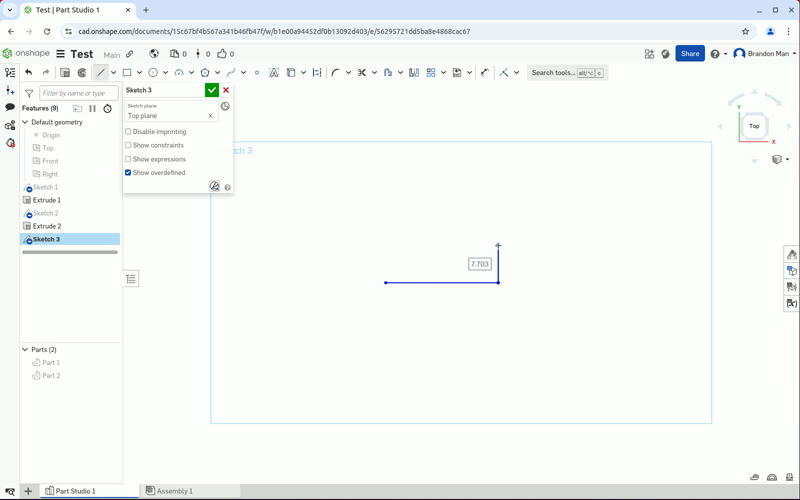
key_down(shift)
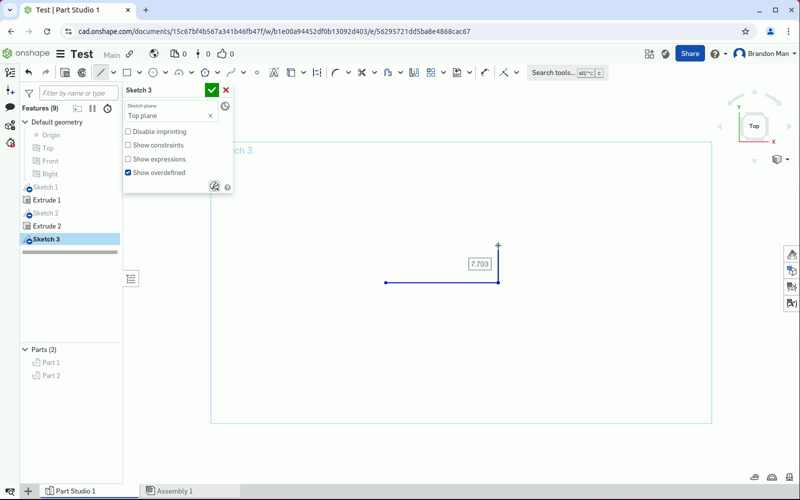
mouse_move(528, 245)
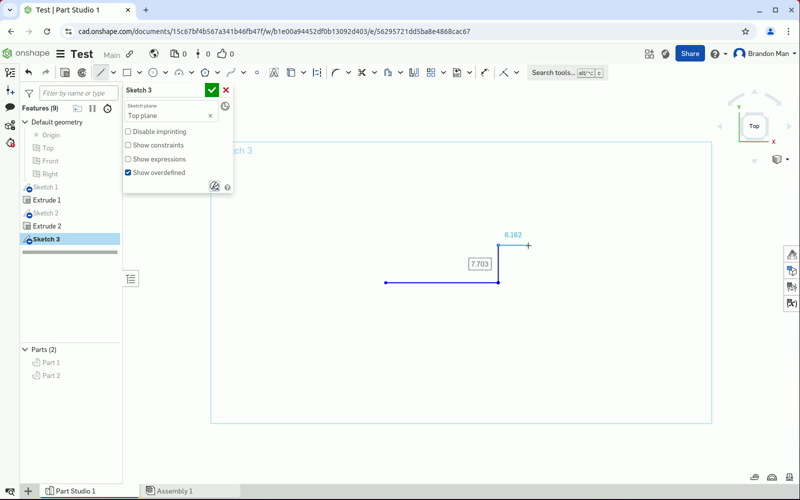
mouse_move(460, 245)
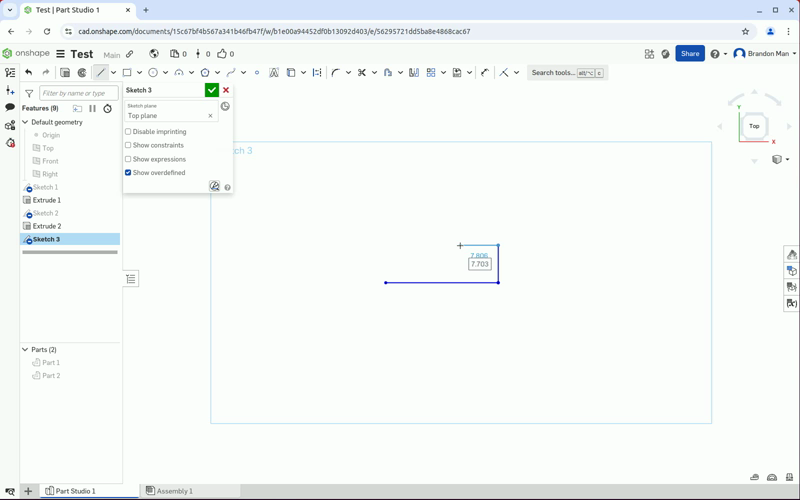
click(460, 245)
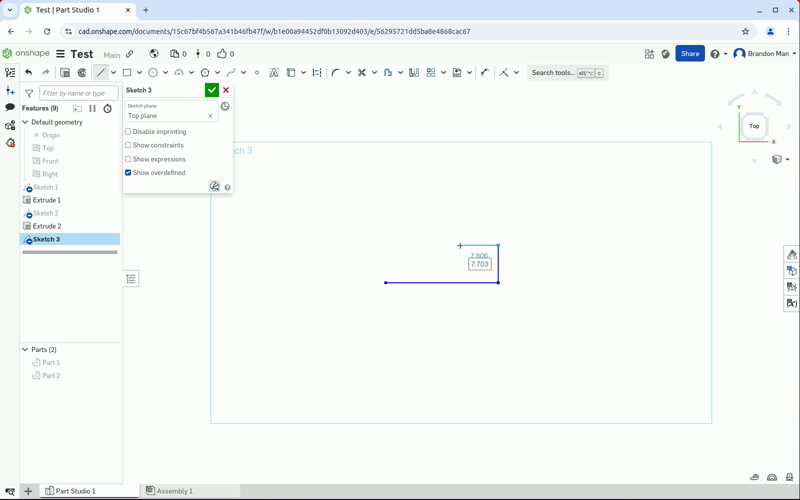
key_up(shift)
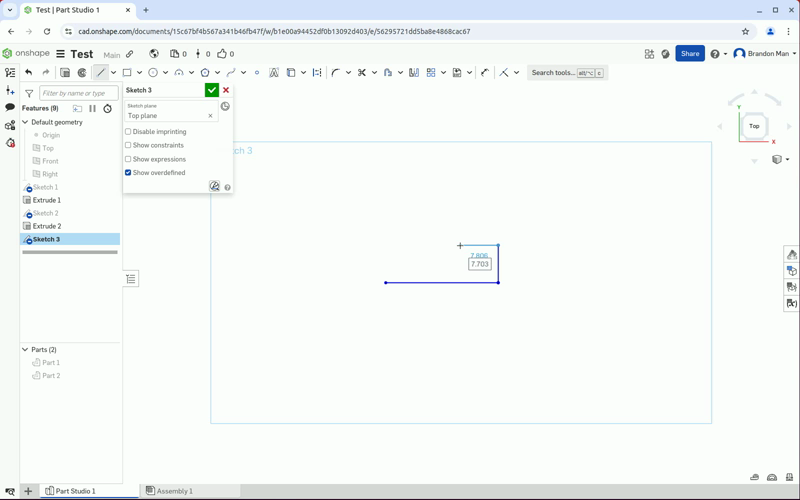
key_down(shift)
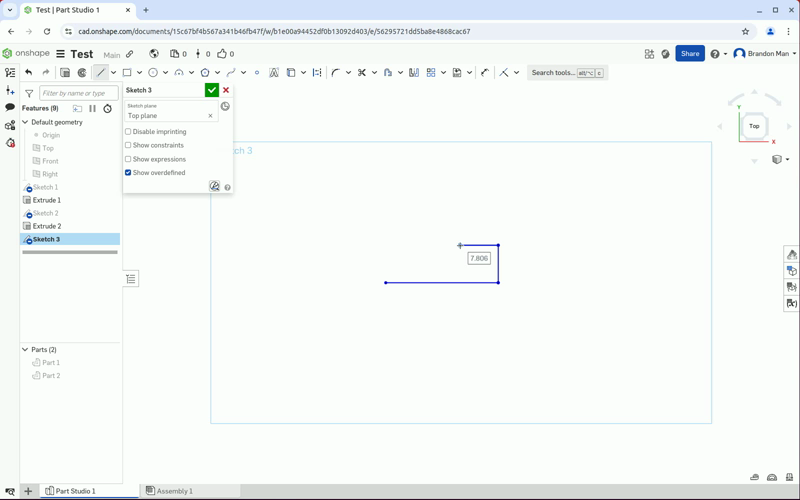
mouse_move(490, 245)
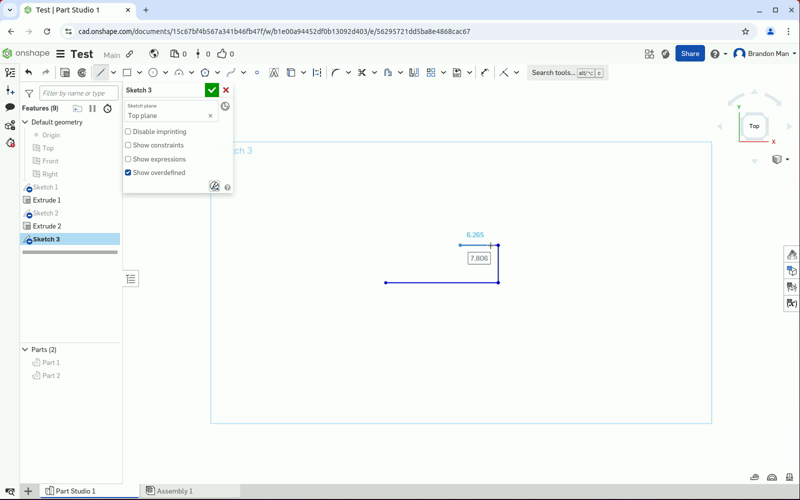
mouse_move(423, 245)
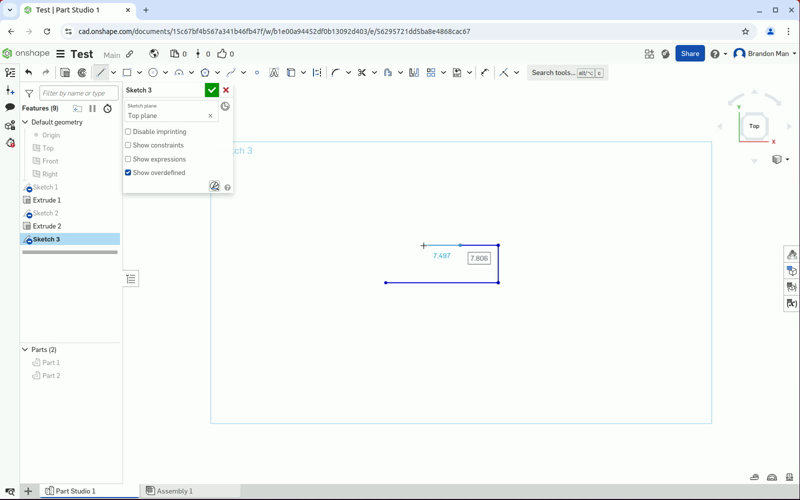
click(423, 245)
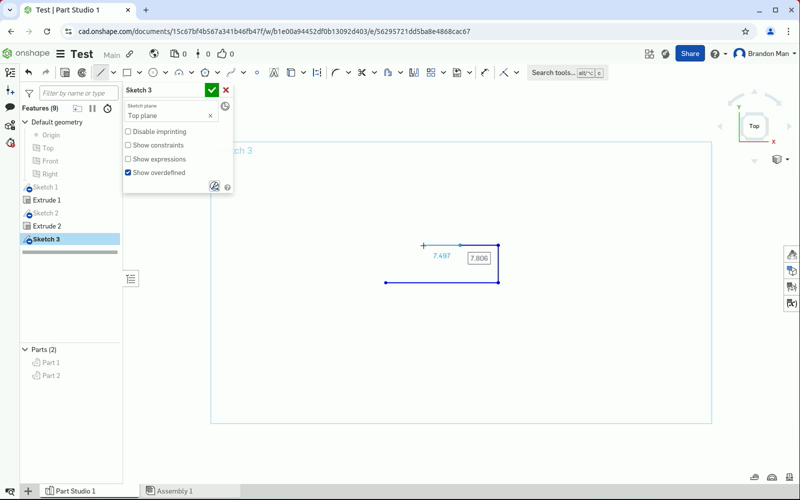
key_up(shift)
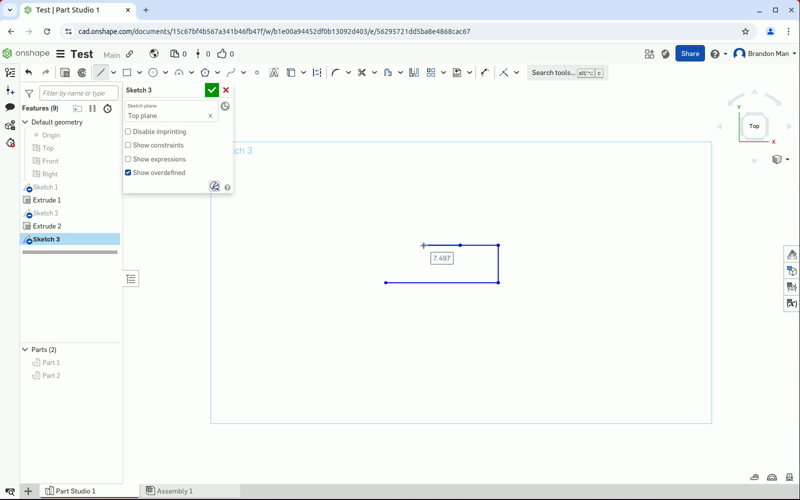
key_down(shift)
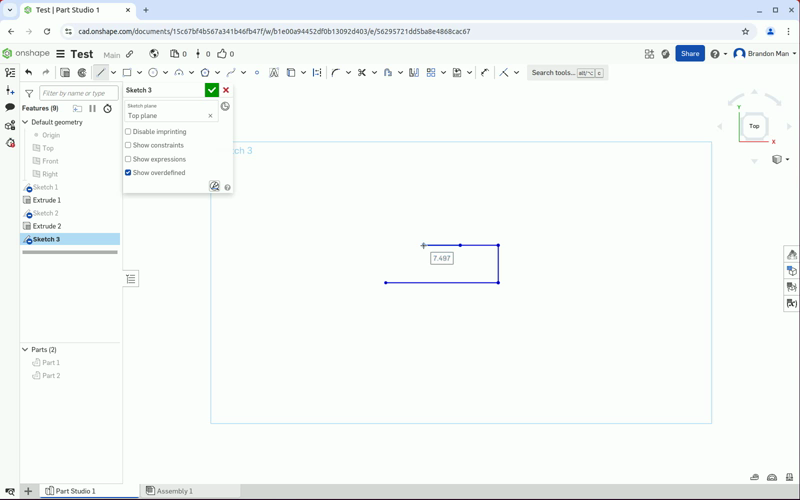
mouse_move(453, 245)
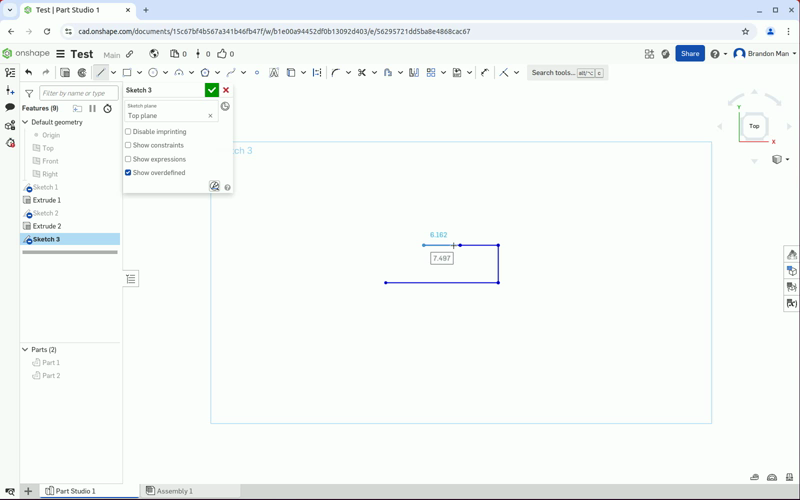
mouse_move(385, 245)
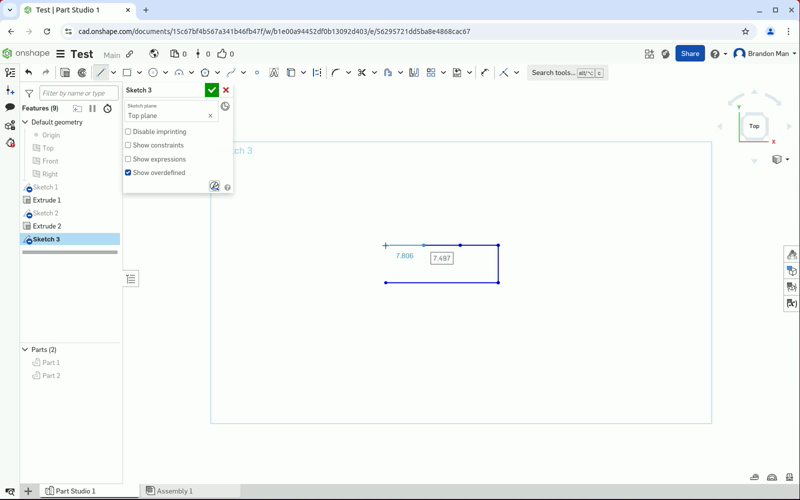
click(385, 245)
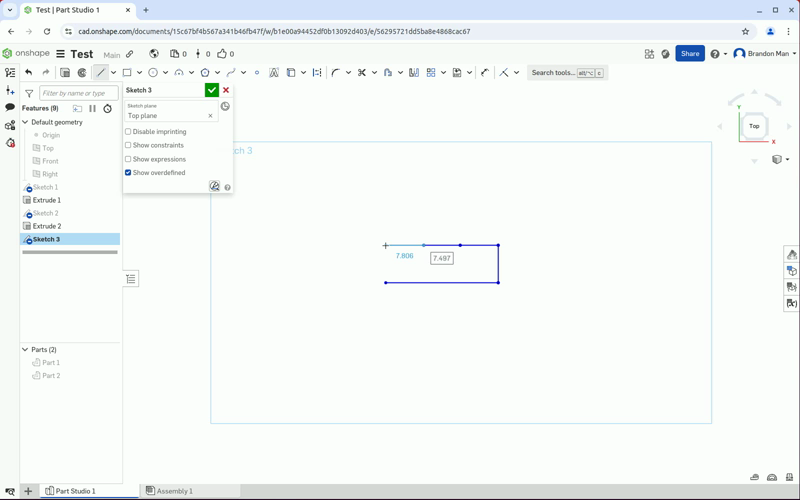
key_up(shift)
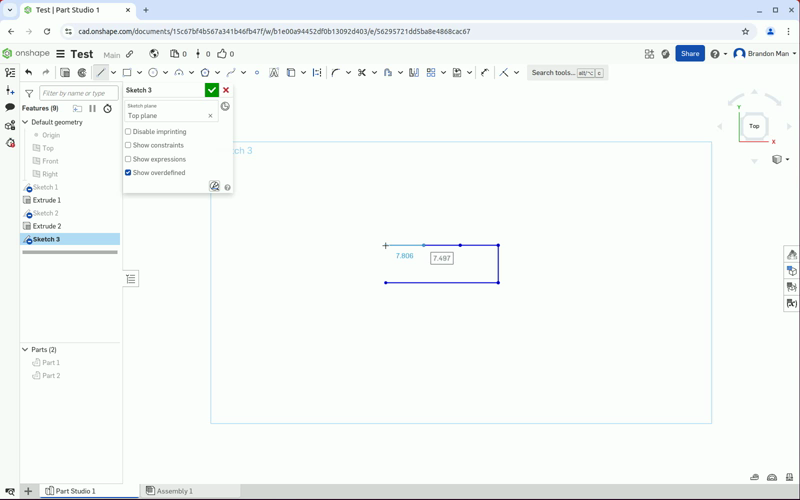
mouse_move(415, 245)
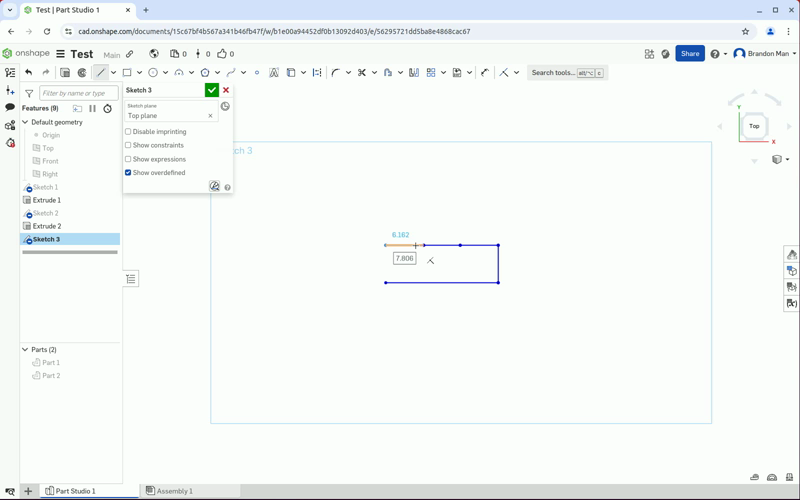
key_down(shift)
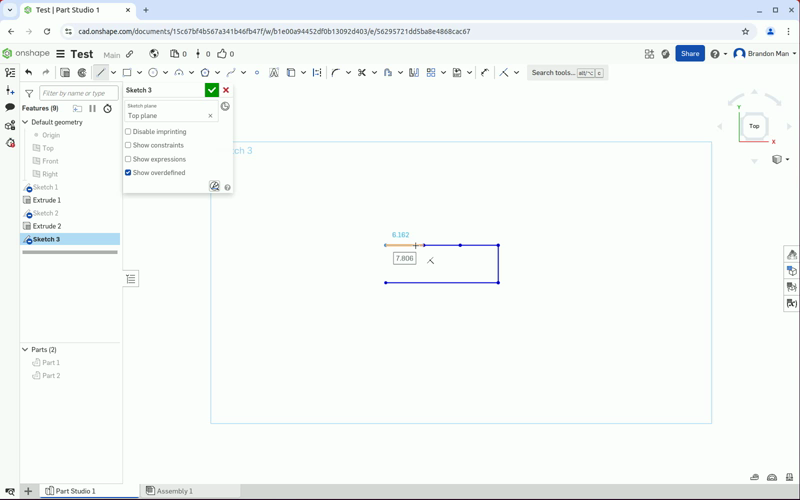
mouse_move(385, 282)
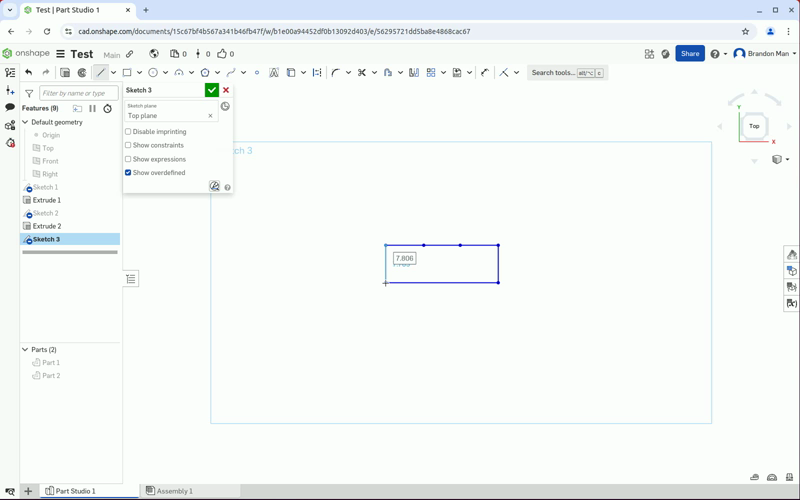
key_up(shift)
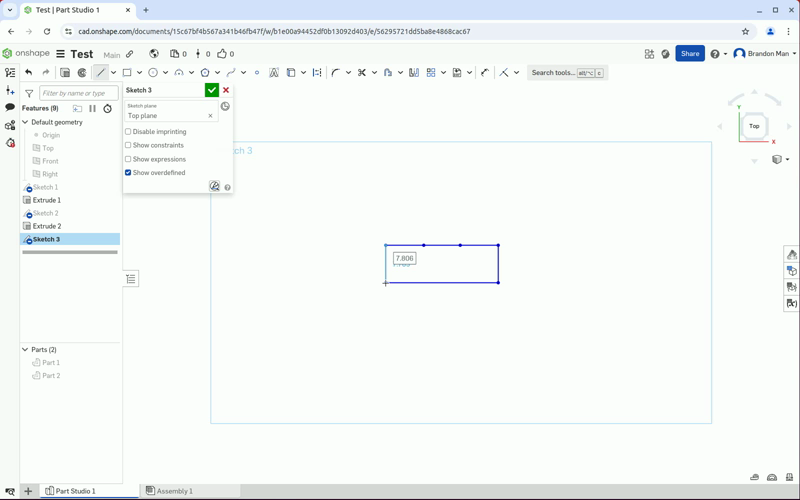
click(385, 282)
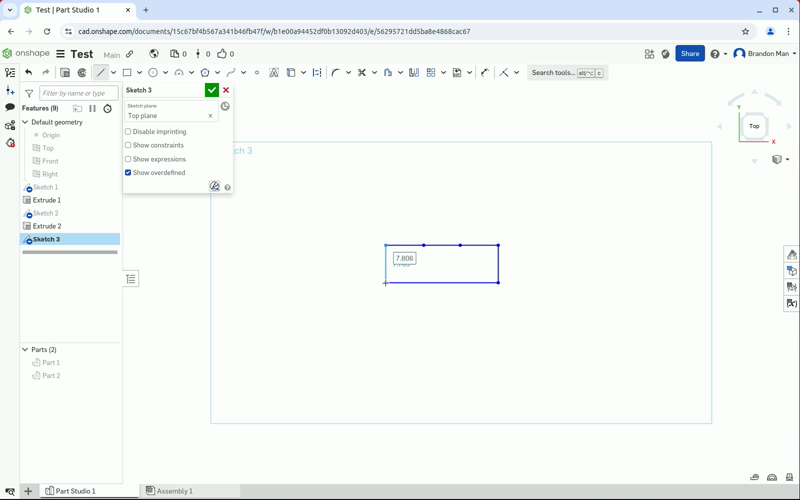
key(esc)
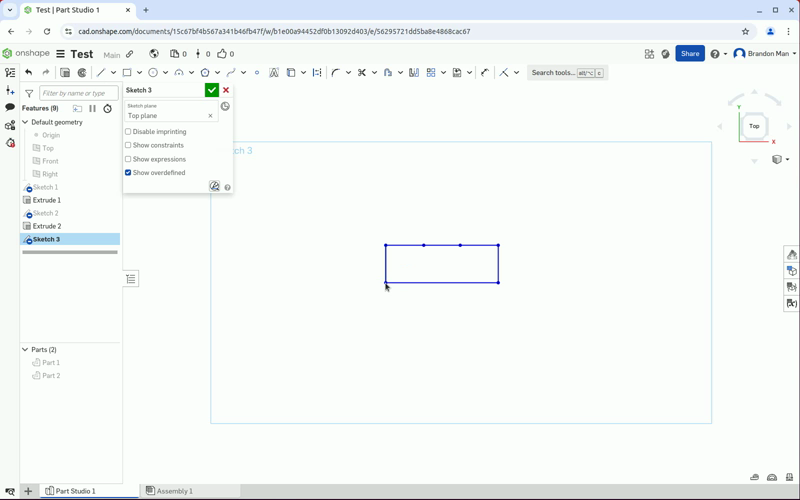
mouse_move(433, 259)
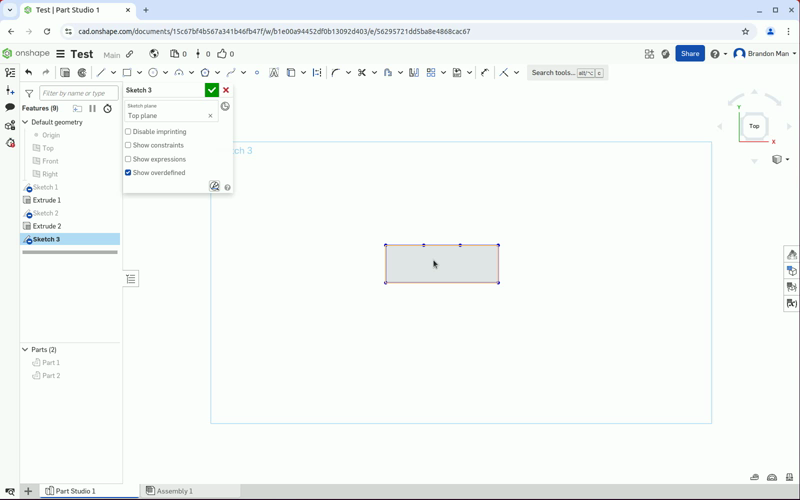
click(433, 259)
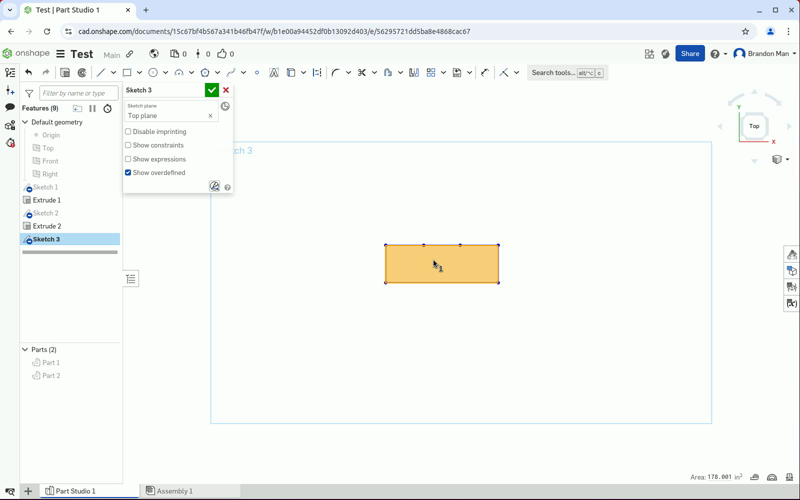
mouse_move(73, 352)
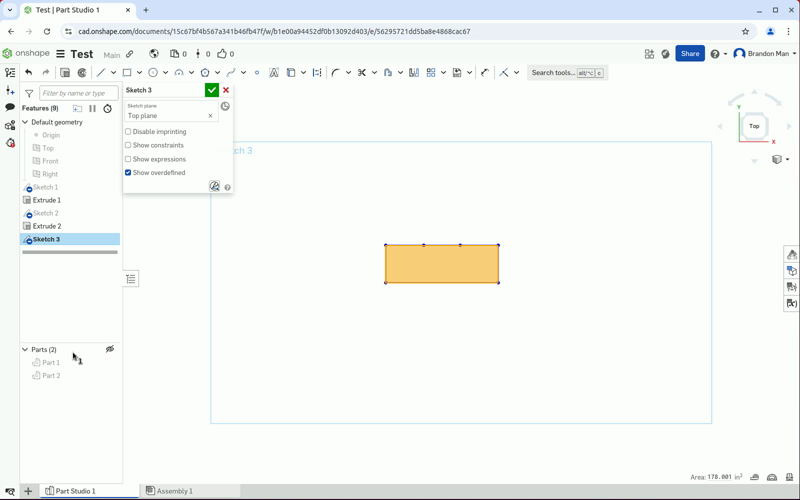
key(shift+y)
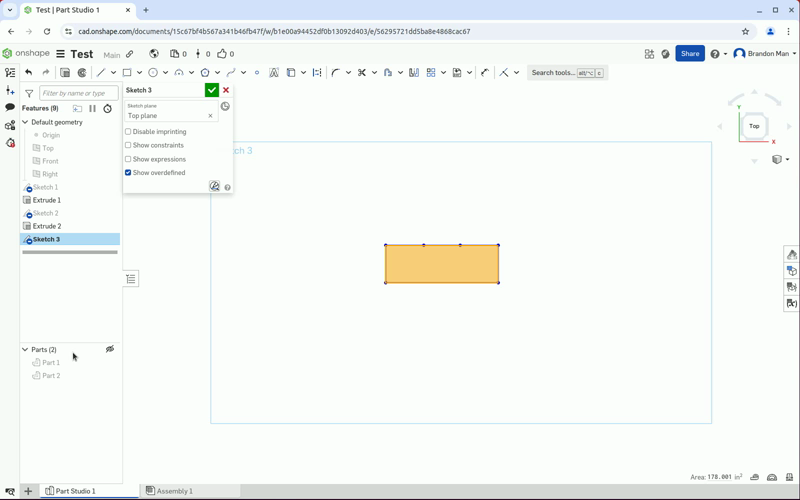
key(shift+e)
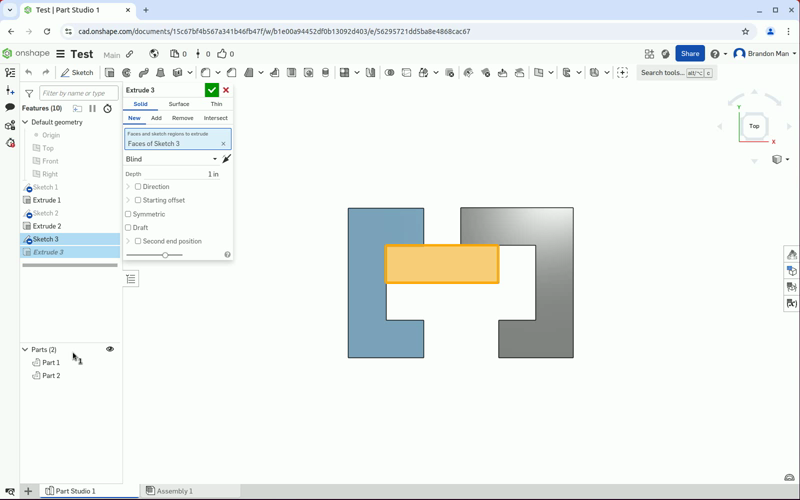
mouse_move(143, 106)
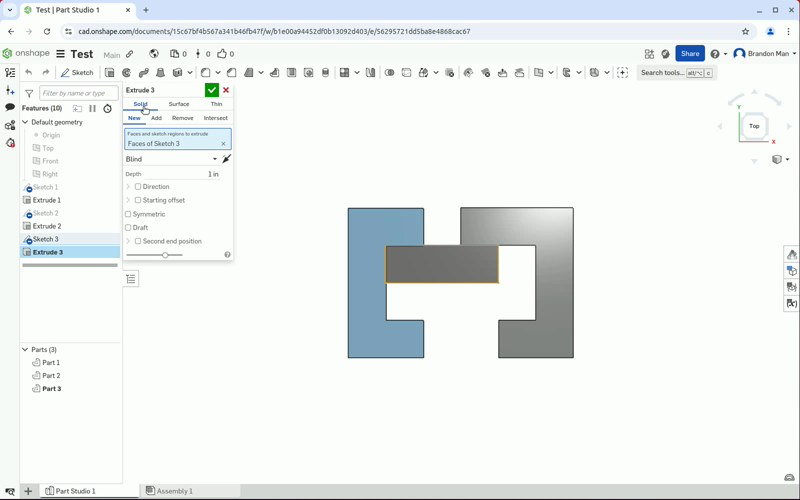
click(143, 106)
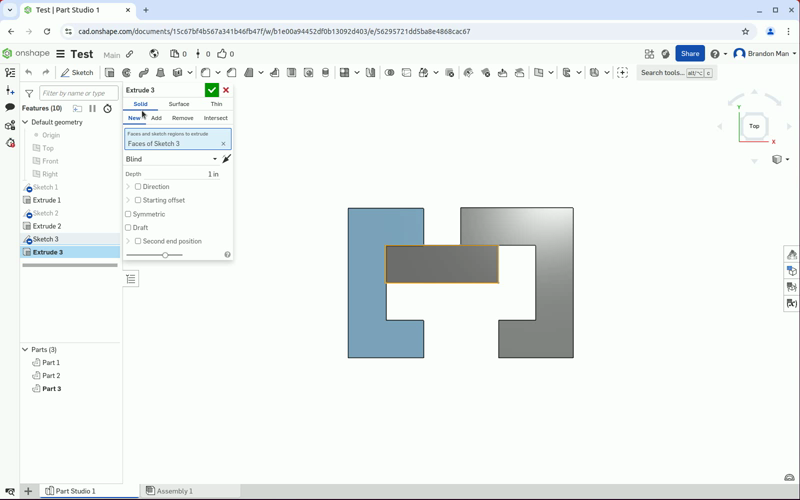
mouse_move(137, 120)
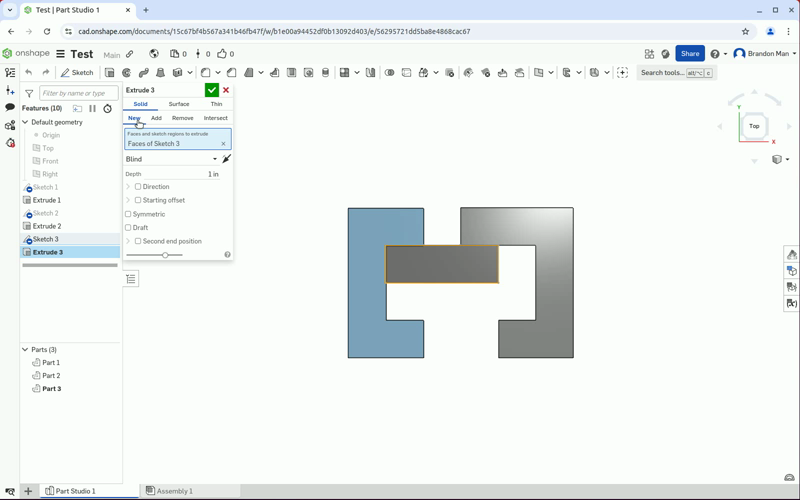
click(137, 120)
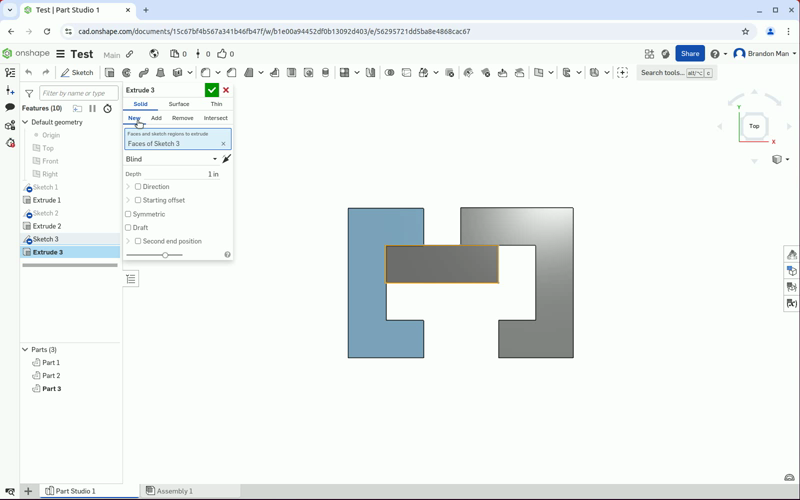
key(tab, 4)
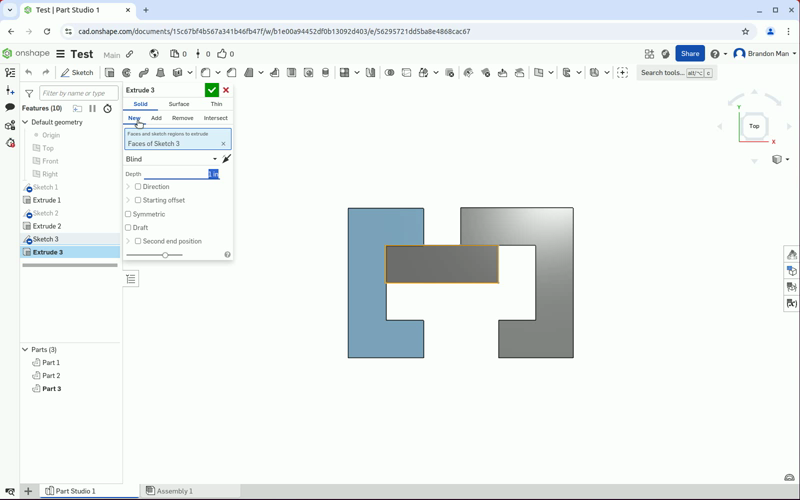
text(7.703)
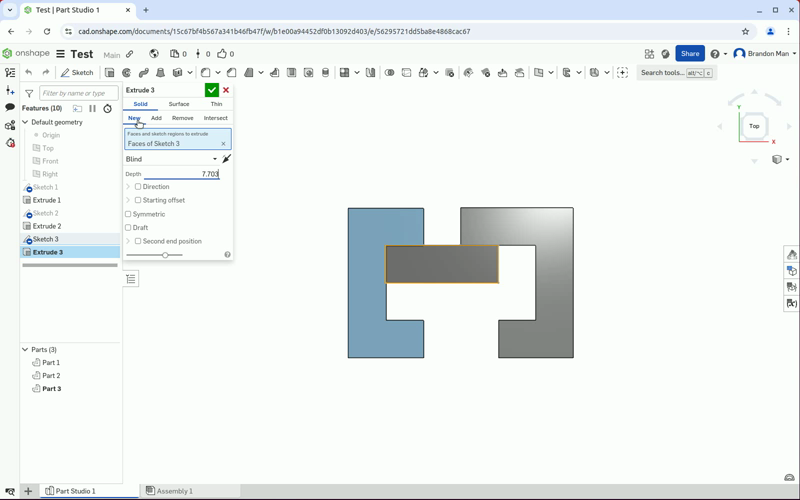
key(enter)
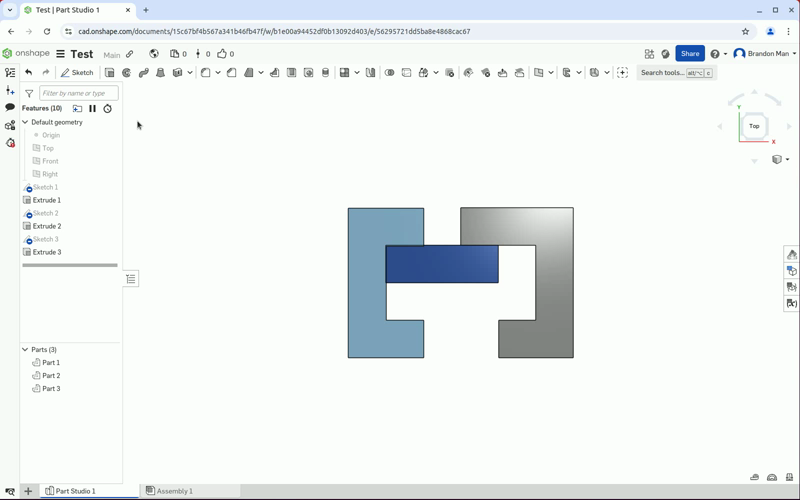
key(shift+h)
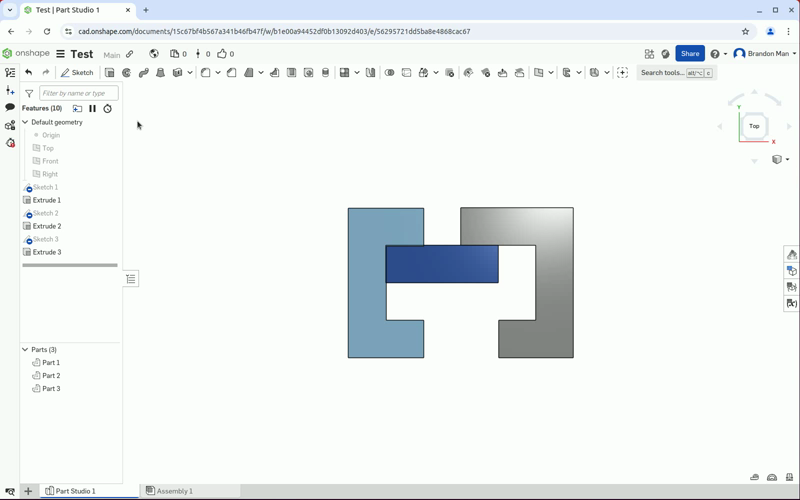
key(shift+h)
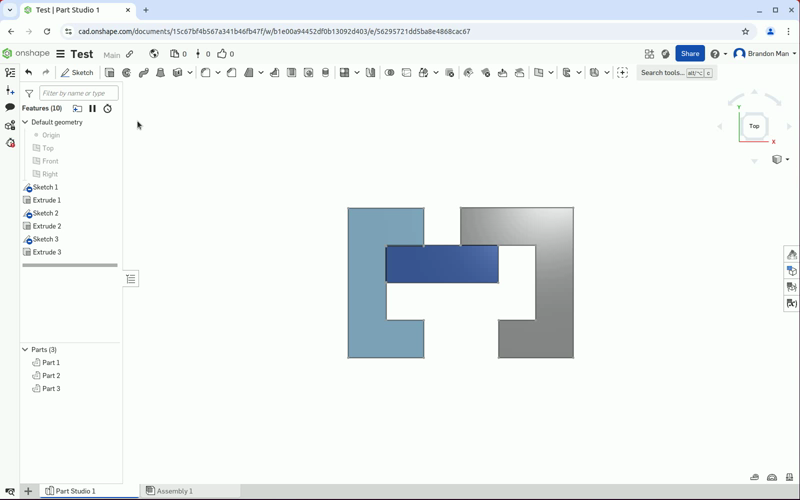
key(shift+7)
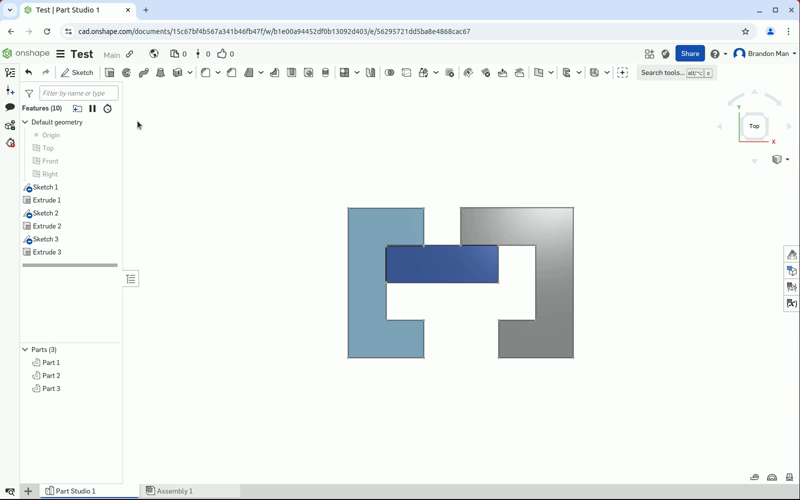
key(up, 3)
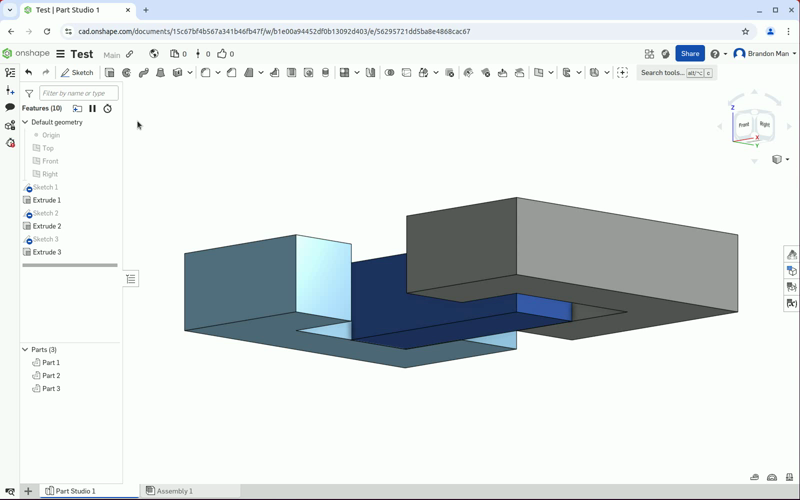
key(left, 3)
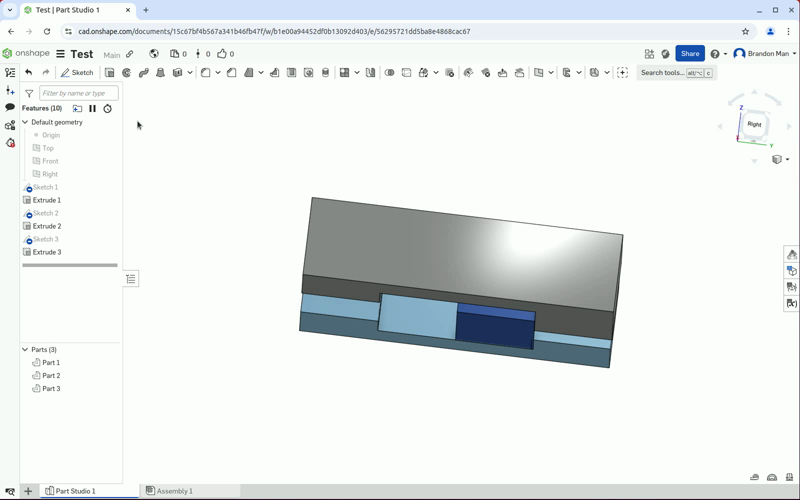
key(right, 3)
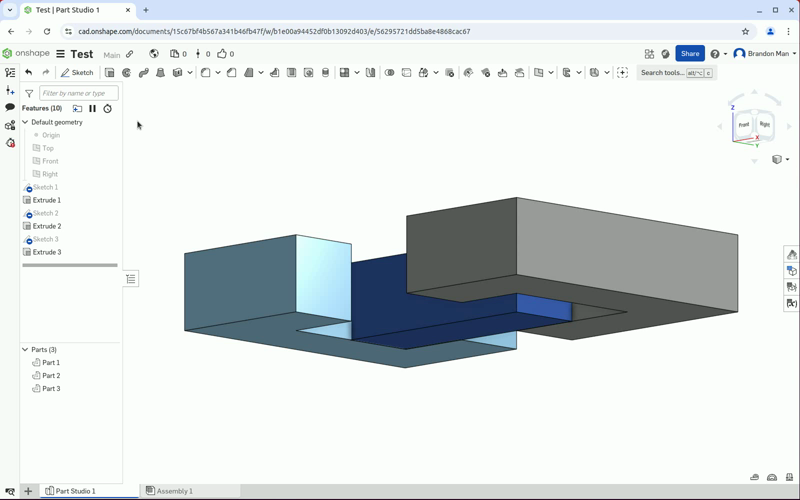
key(down, 3)
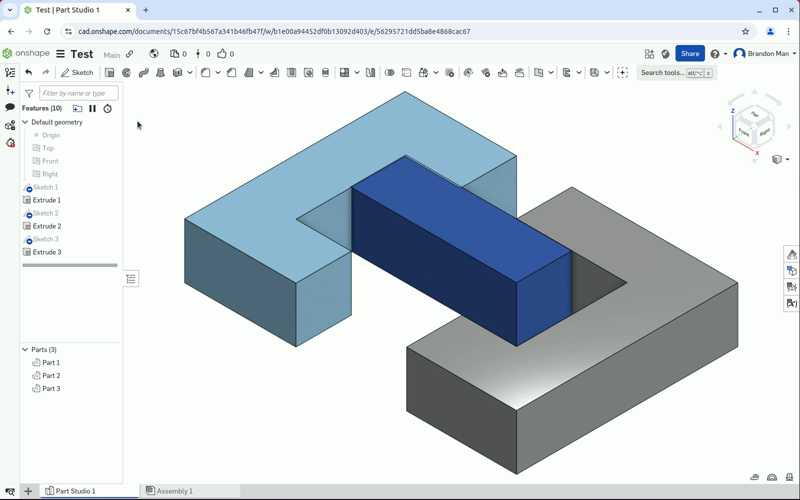
mouse_move(73, 189)
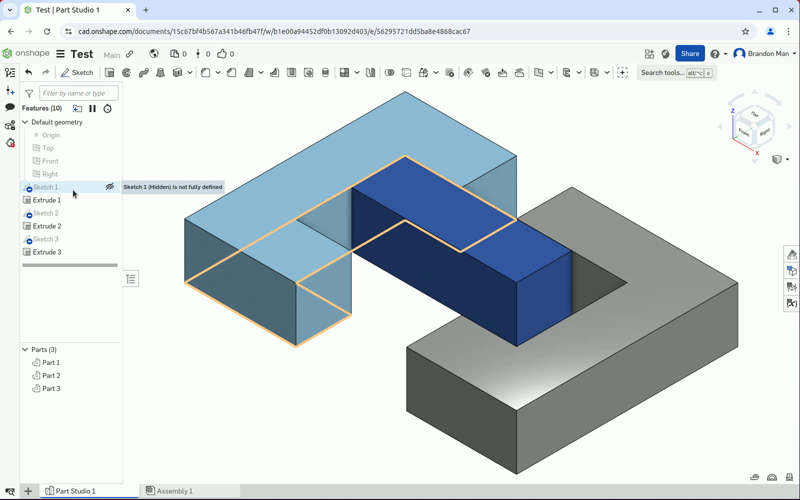
click(73, 189)